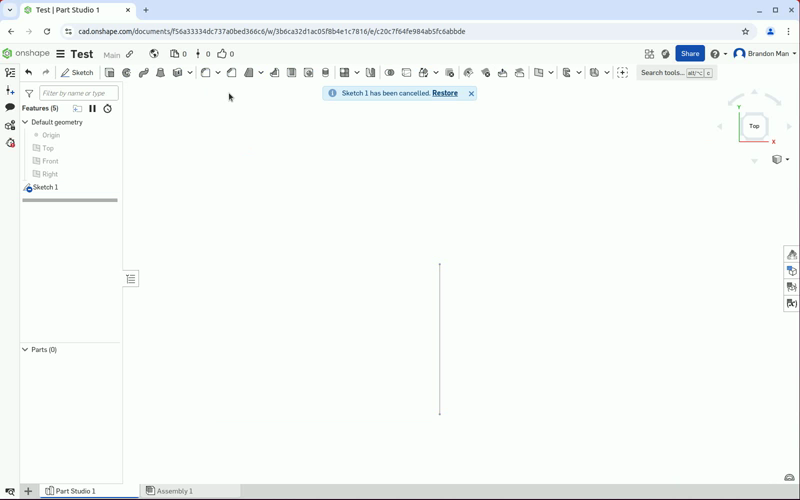
key(shift+h)
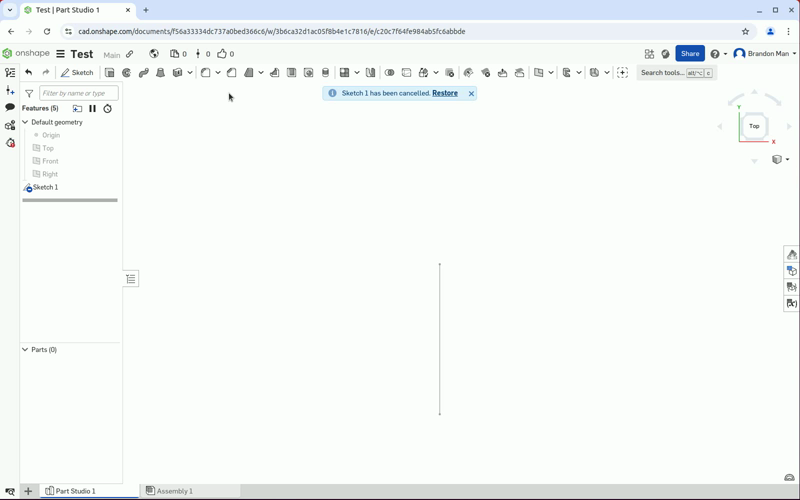
key(shift+s)
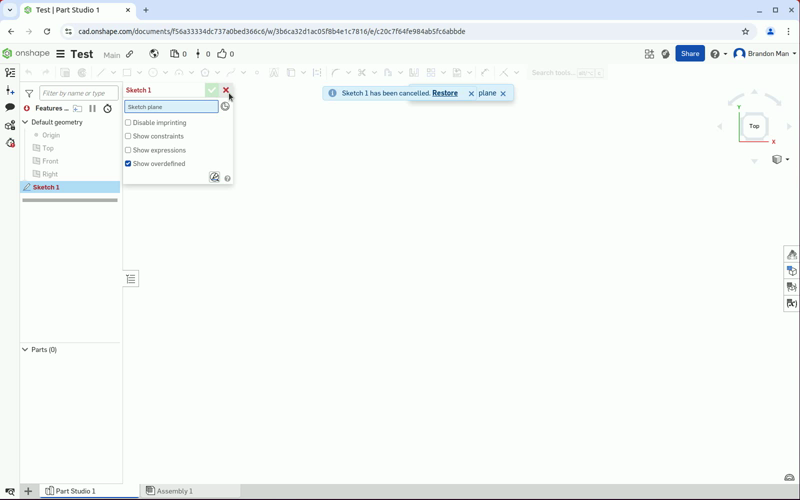
mouse_move(73, 150)
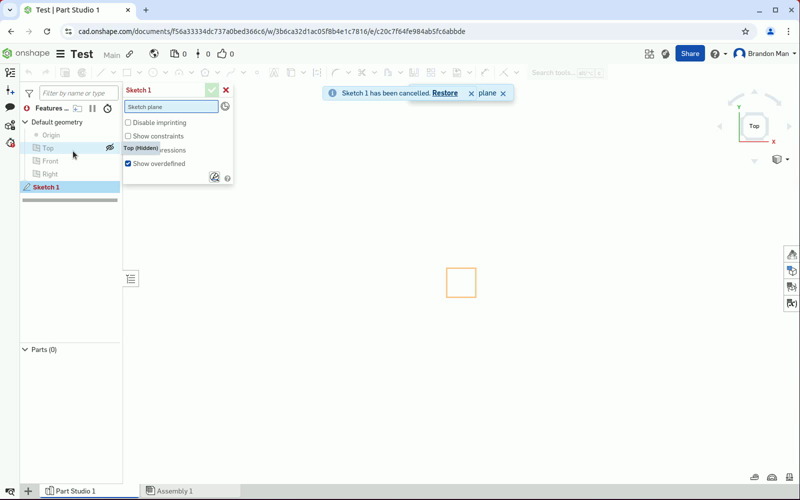
click(73, 150)
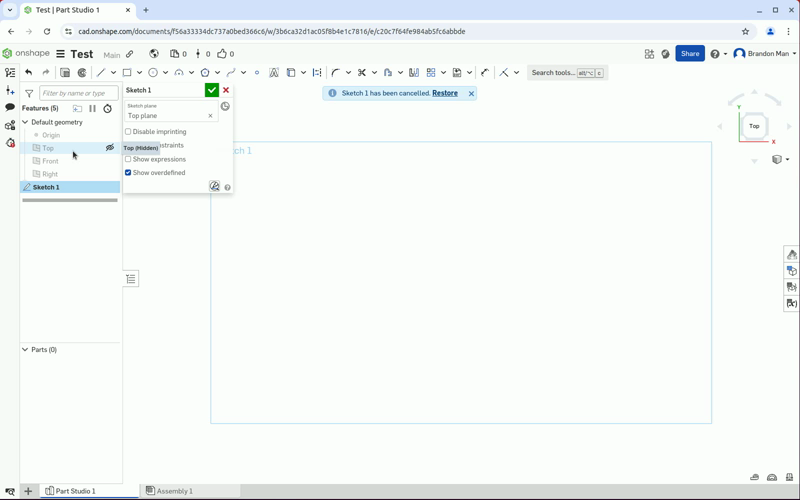
mouse_move(73, 352)
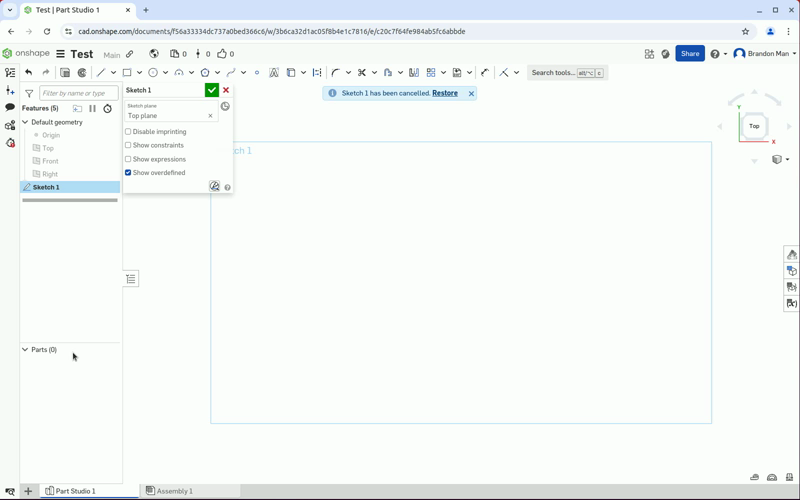
key(y)
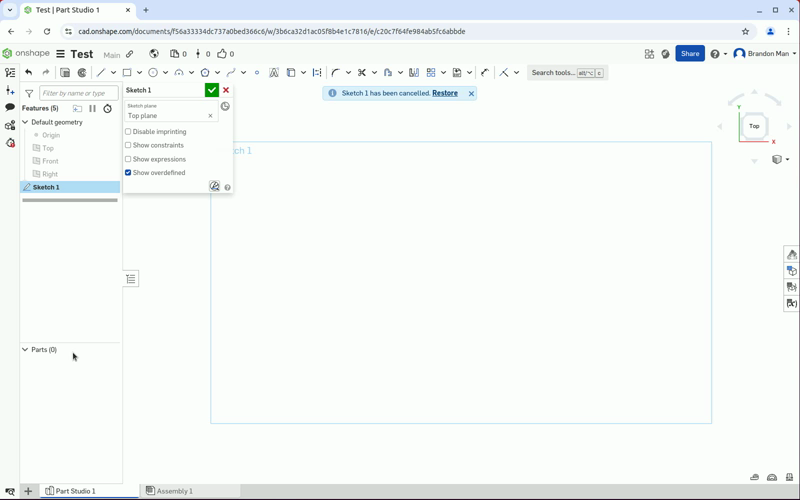
key(c)
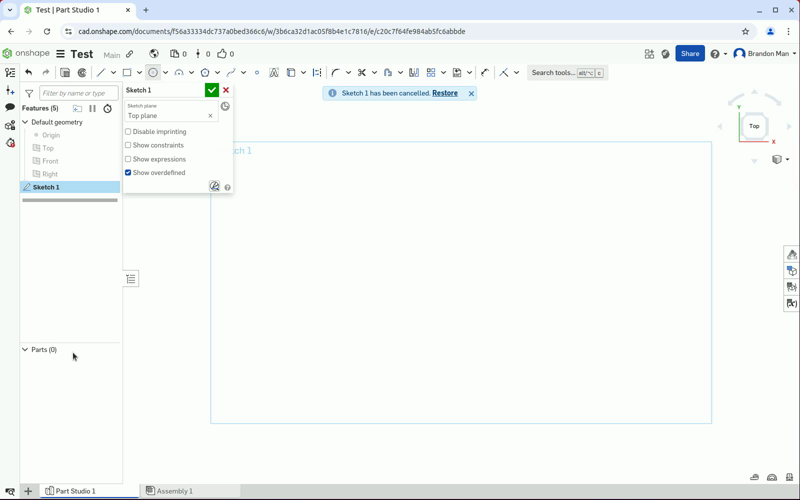
key_down(shift)
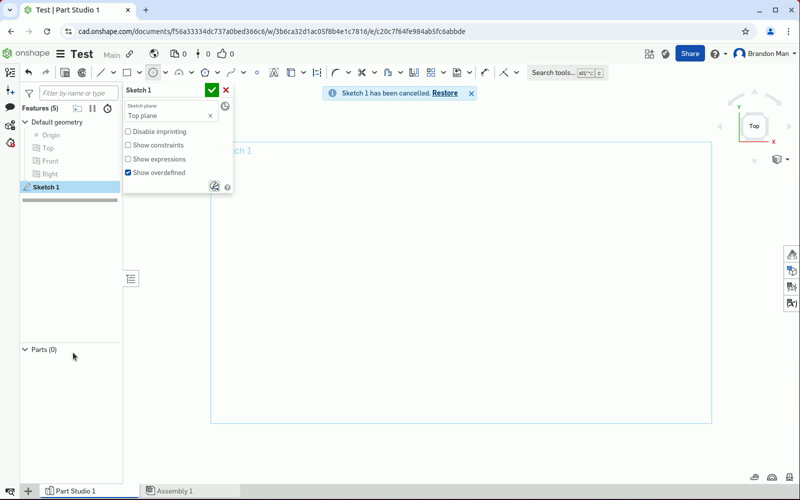
mouse_move(460, 282)
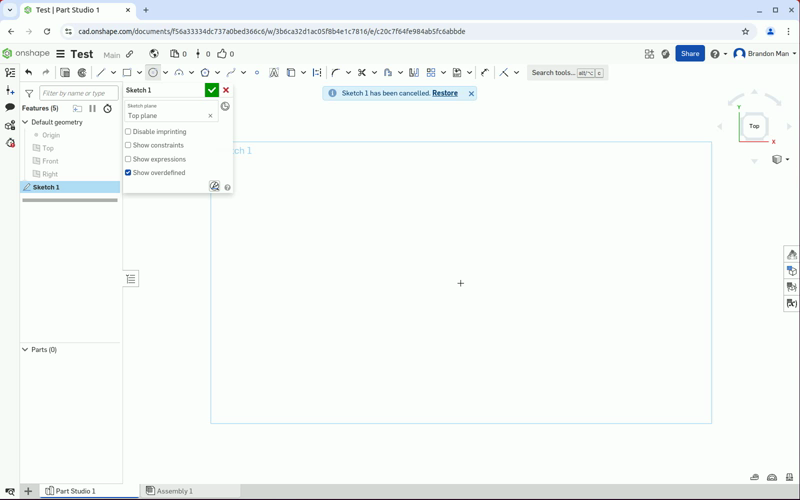
click(460, 282)
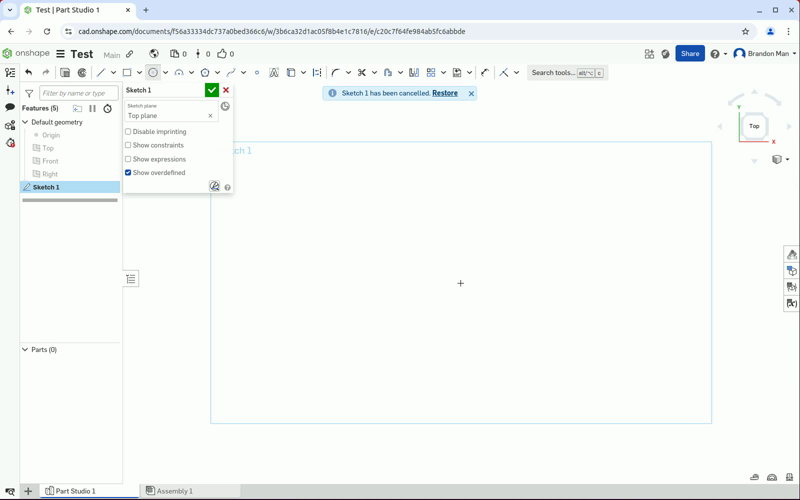
key_up(shift)
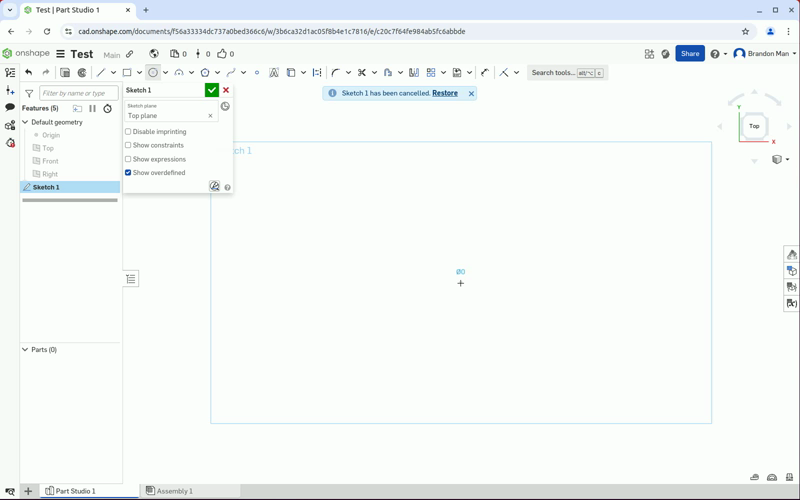
mouse_move(477, 282)
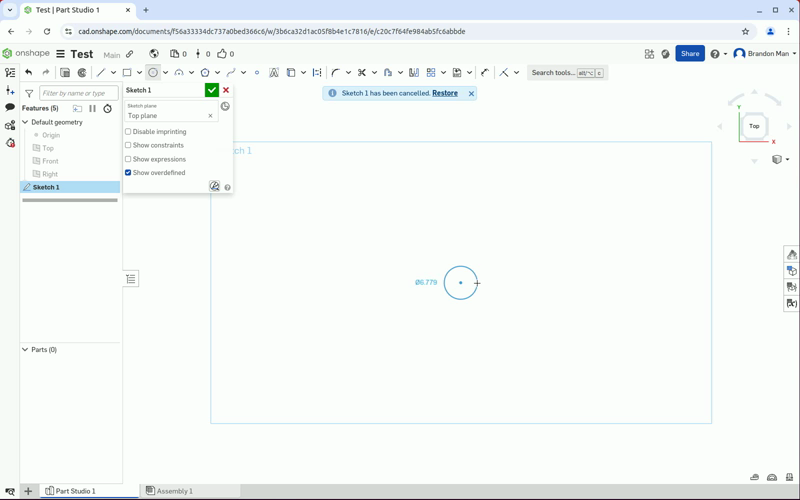
click(477, 282)
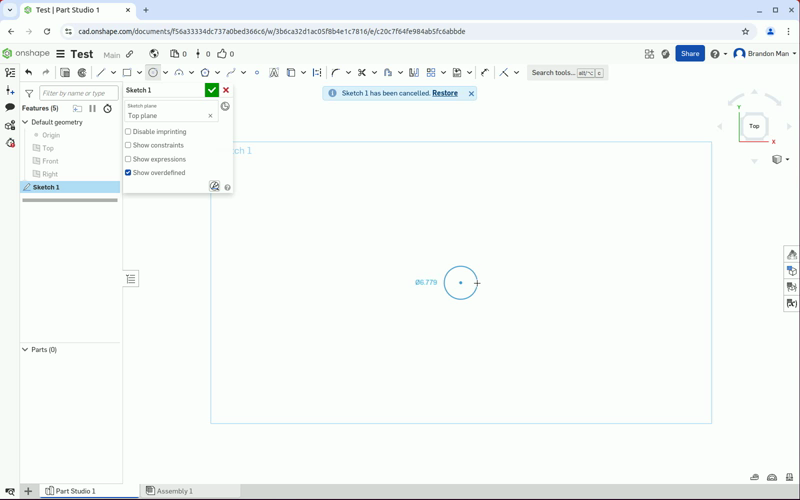
key(esc)
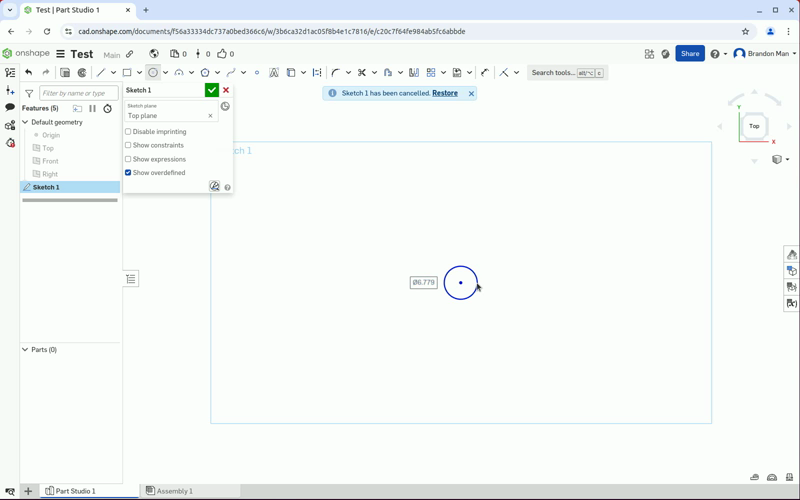
mouse_move(458, 278)
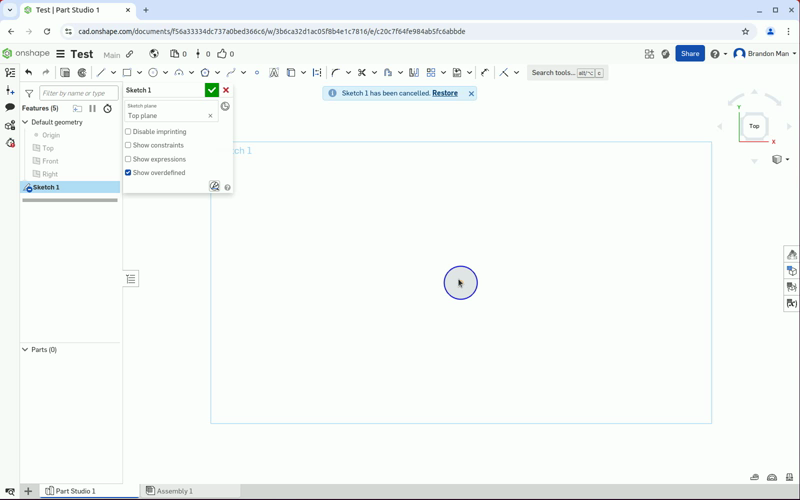
scroll(6)
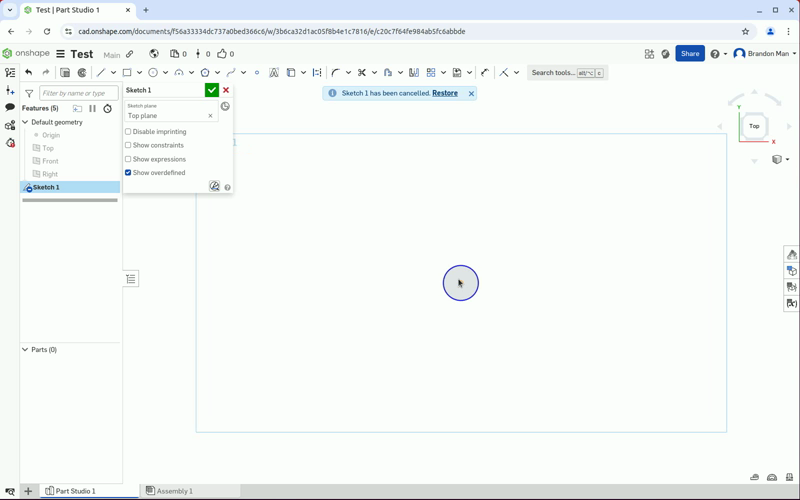
scroll(6)
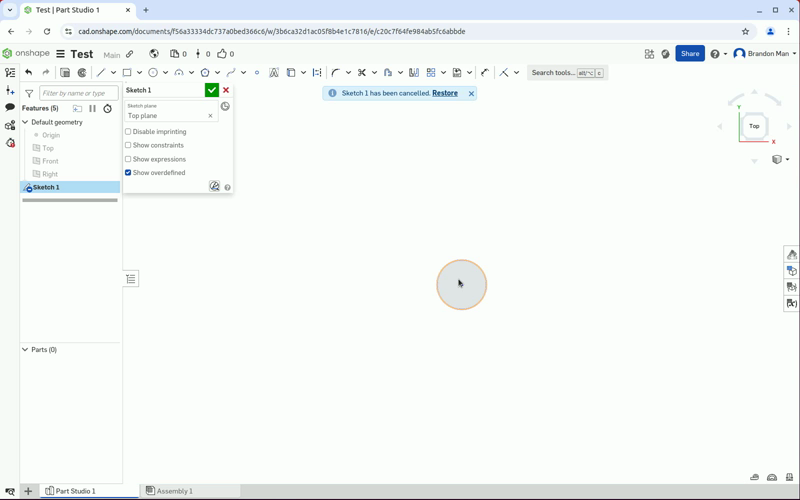
scroll(6)
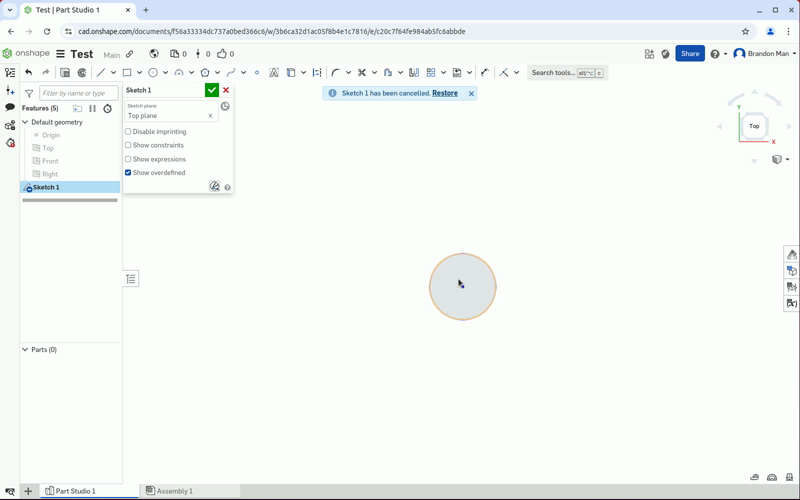
scroll(6)
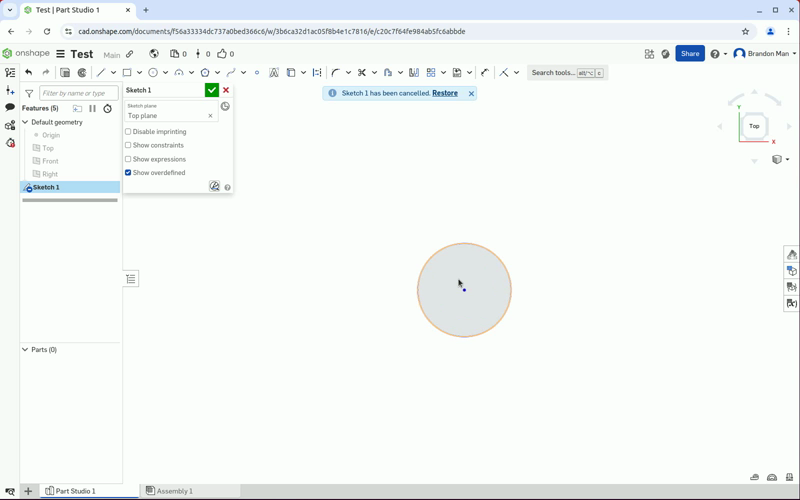
scroll(6)
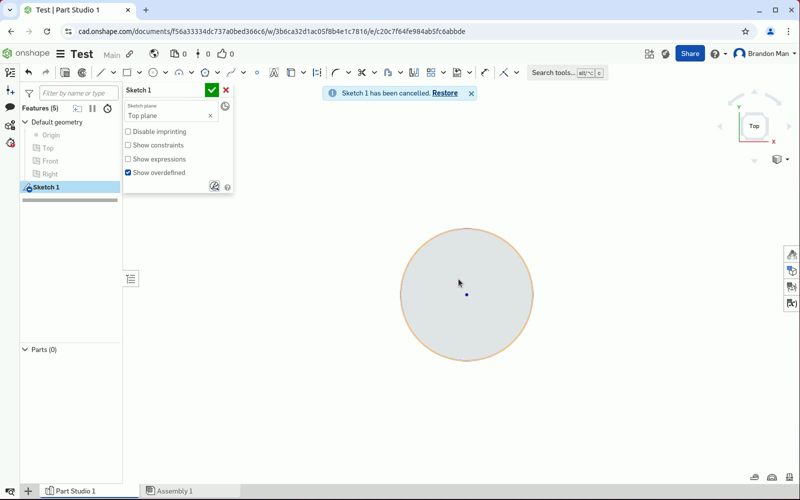
scroll(6)
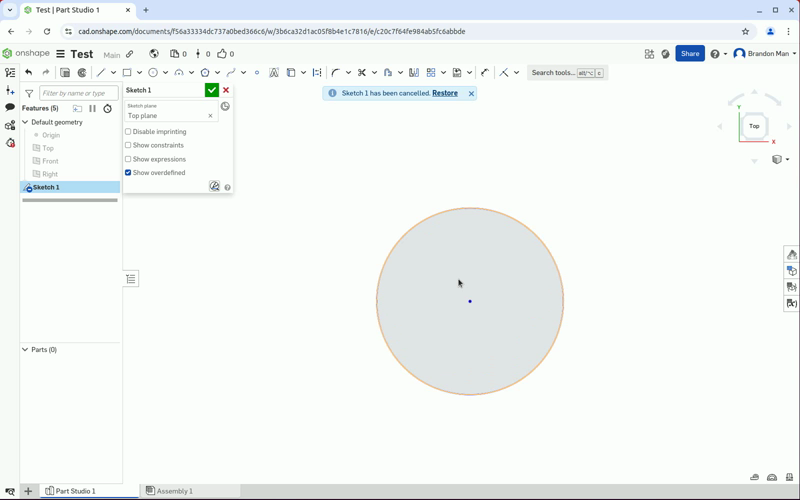
scroll(6)
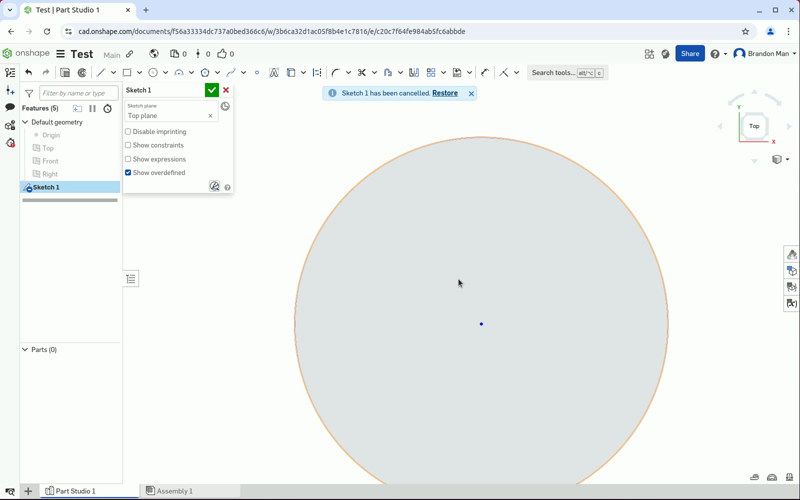
click(458, 278)
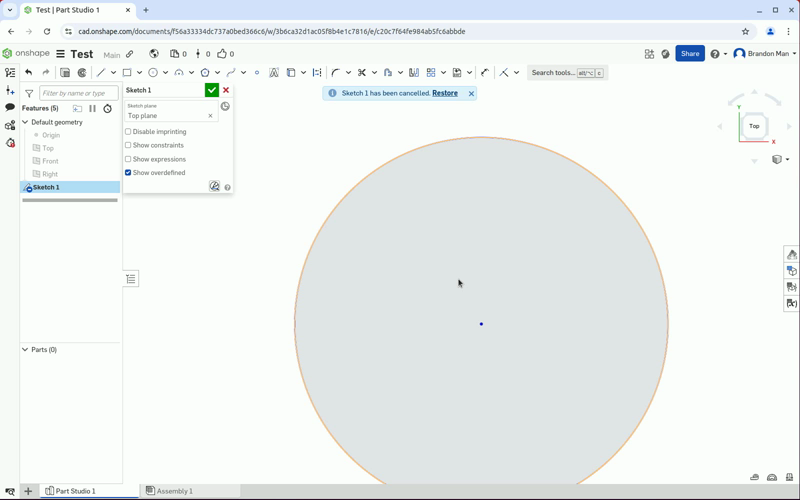
scroll(-6)
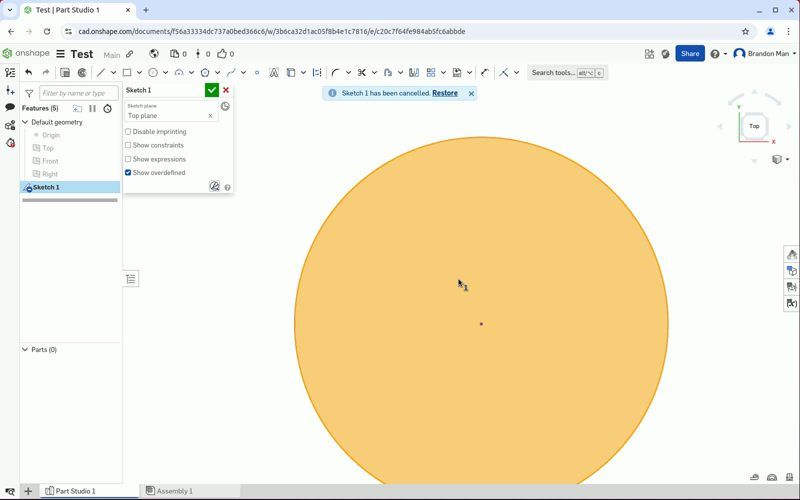
scroll(-6)
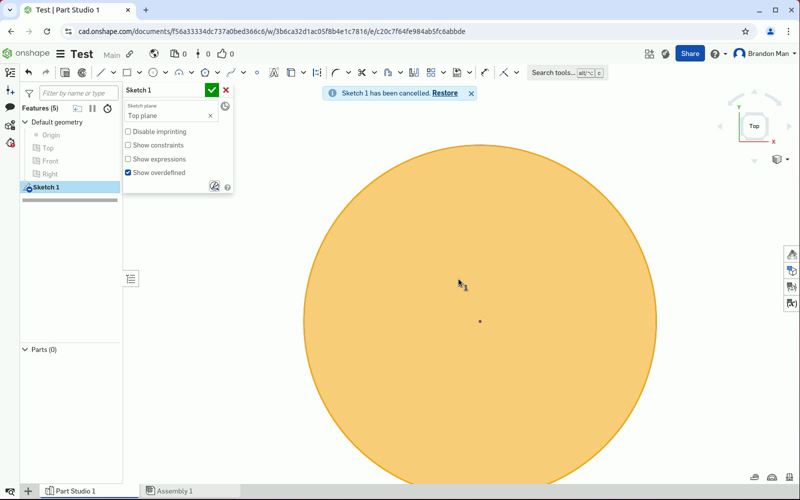
scroll(-6)
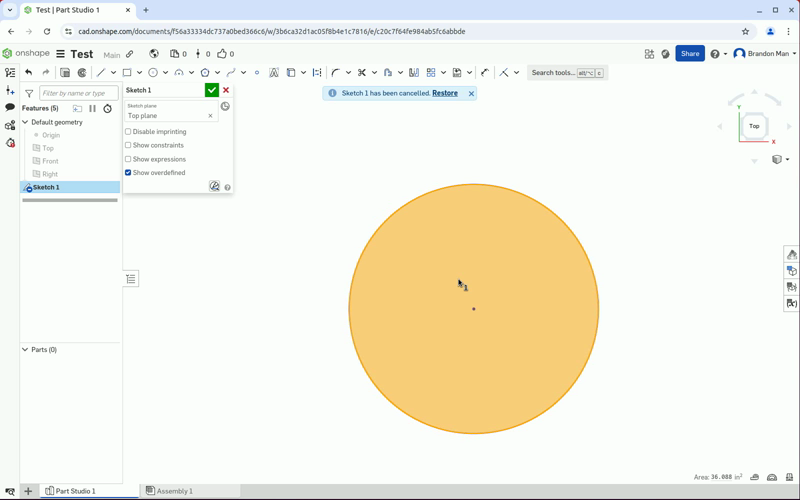
scroll(-6)
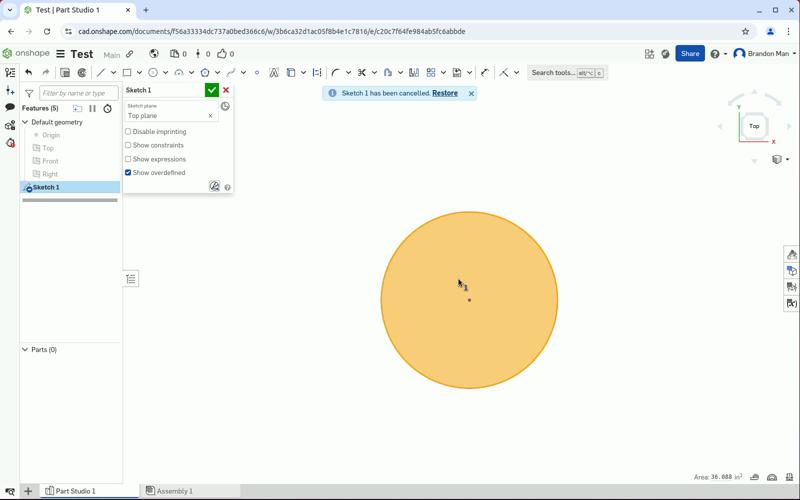
scroll(-6)
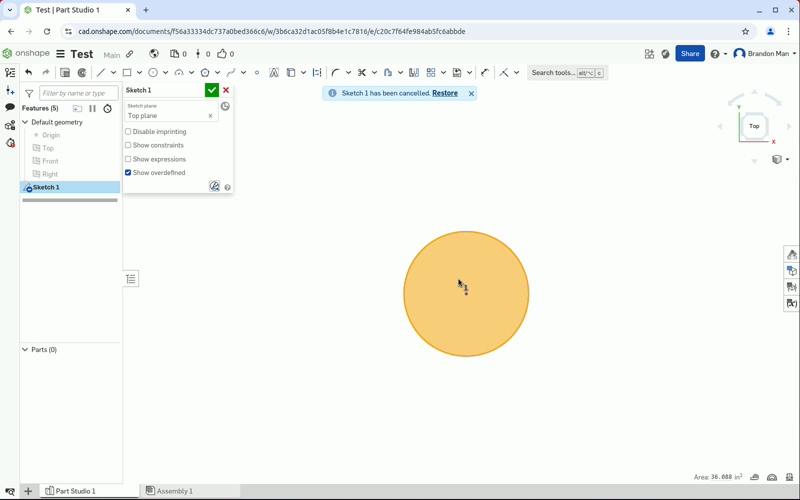
scroll(-6)
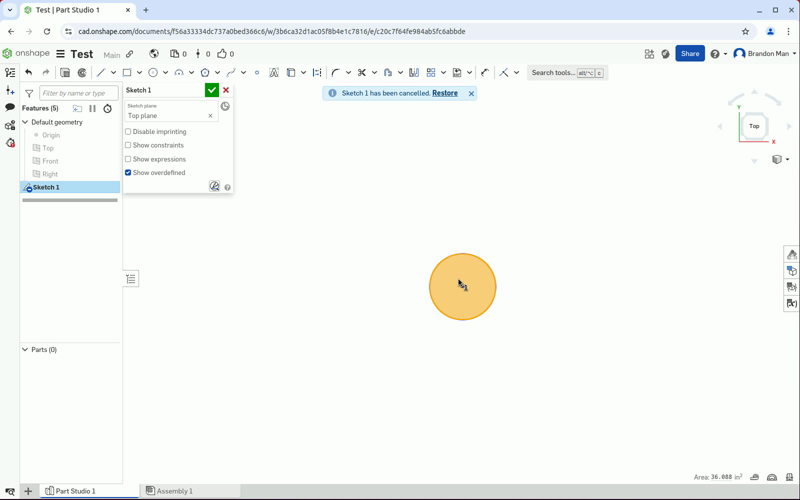
scroll(-6)
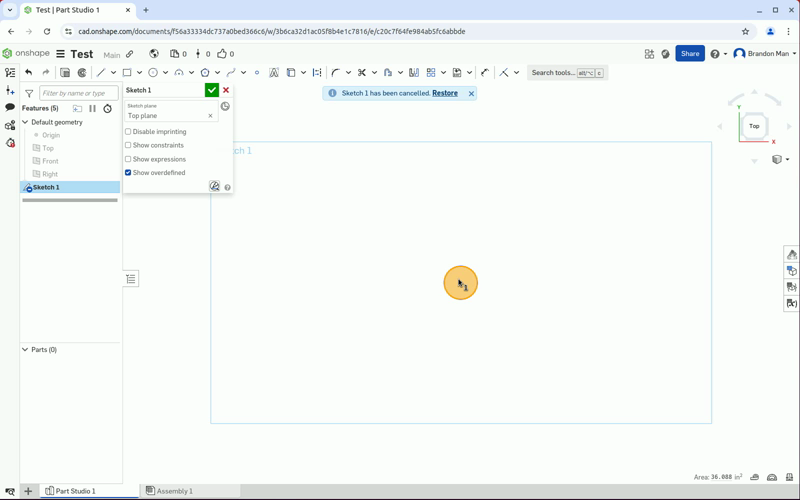
mouse_move(73, 352)
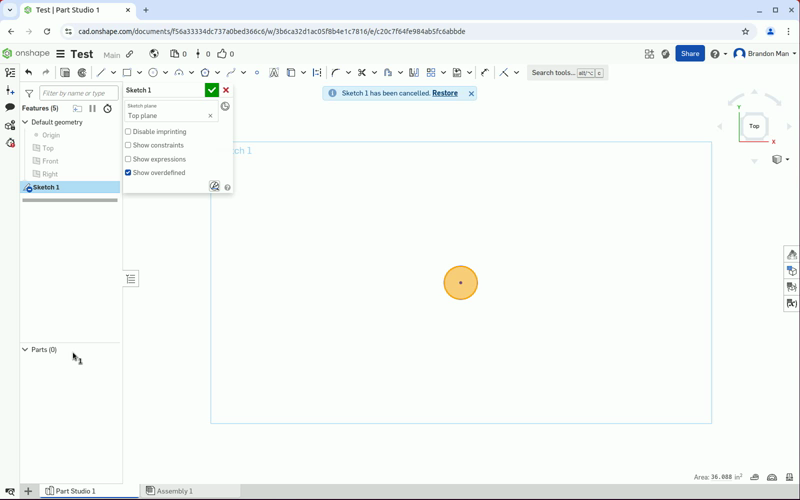
key(shift+y)
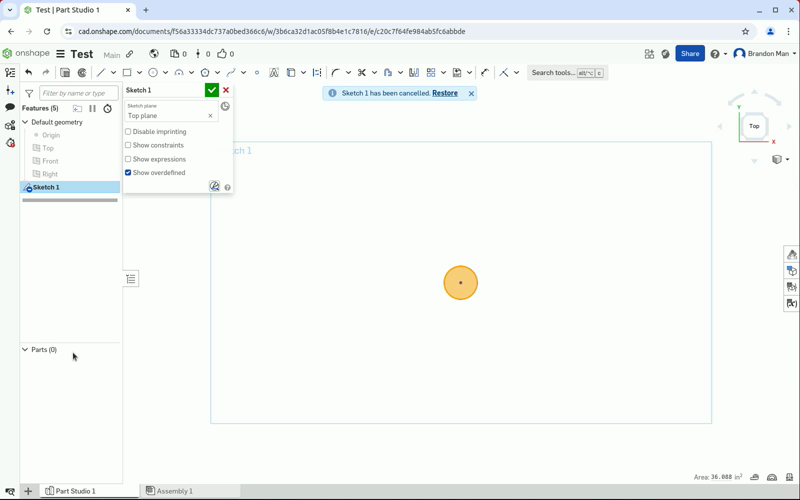
key(shift+e)
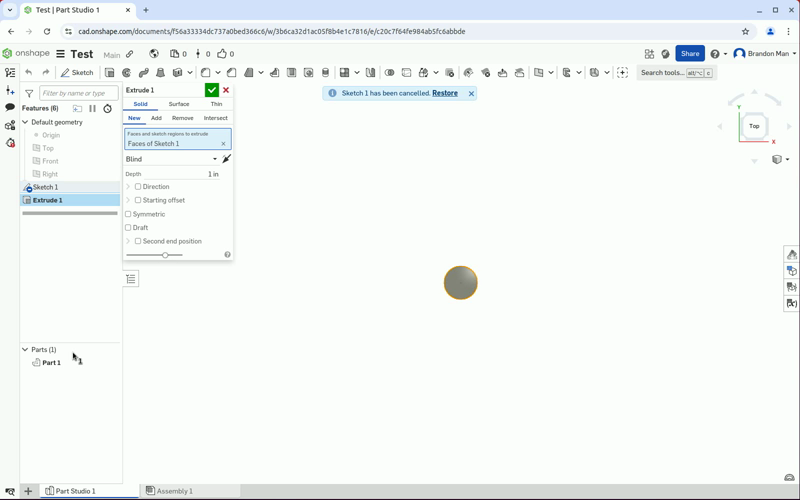
mouse_move(143, 106)
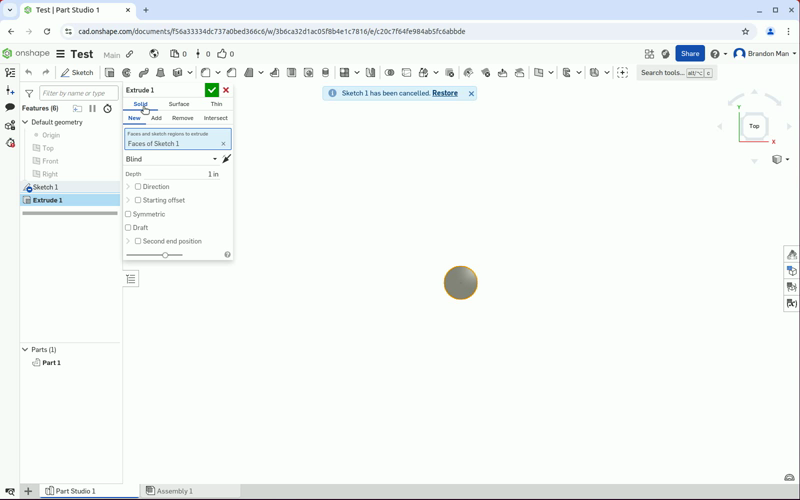
click(143, 106)
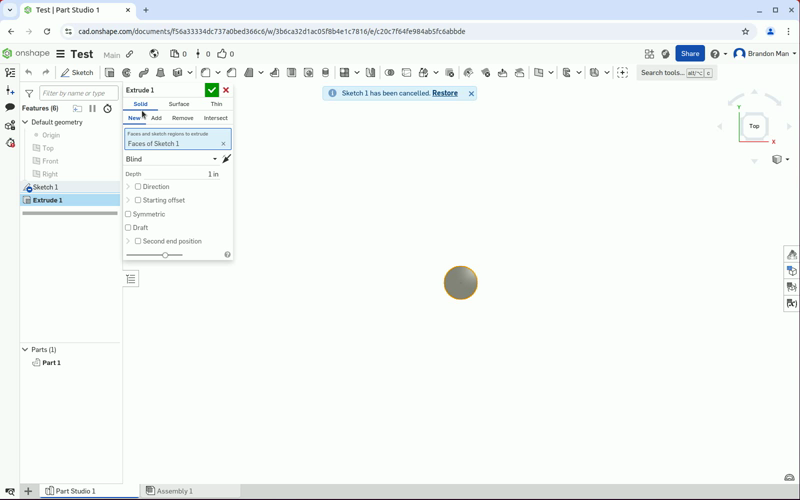
mouse_move(137, 120)
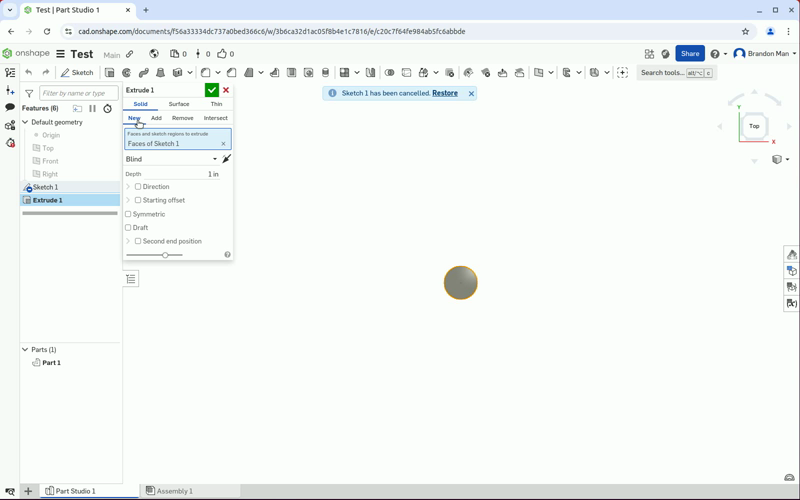
click(137, 120)
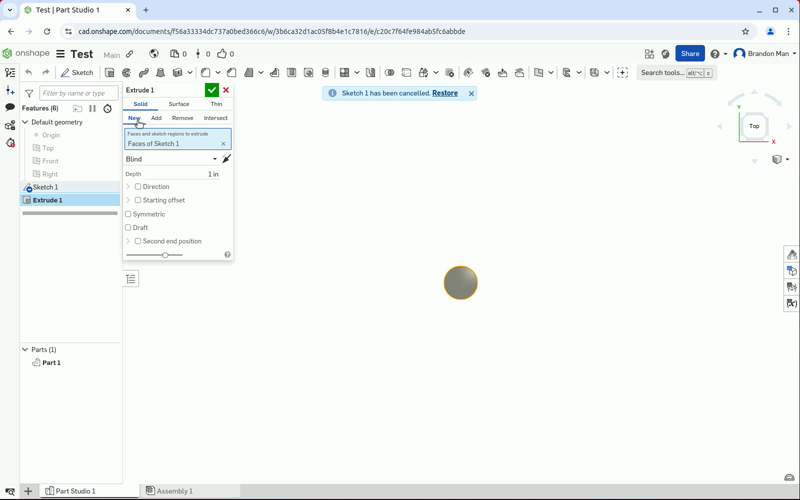
key(tab, 4)
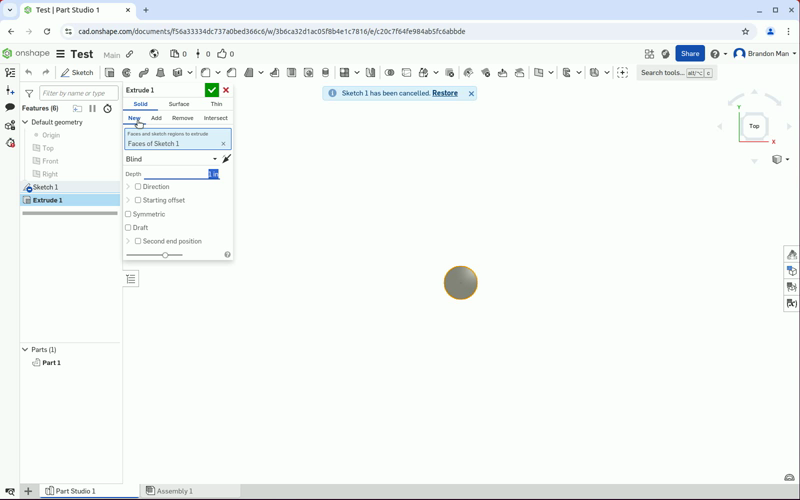
text(1.204)
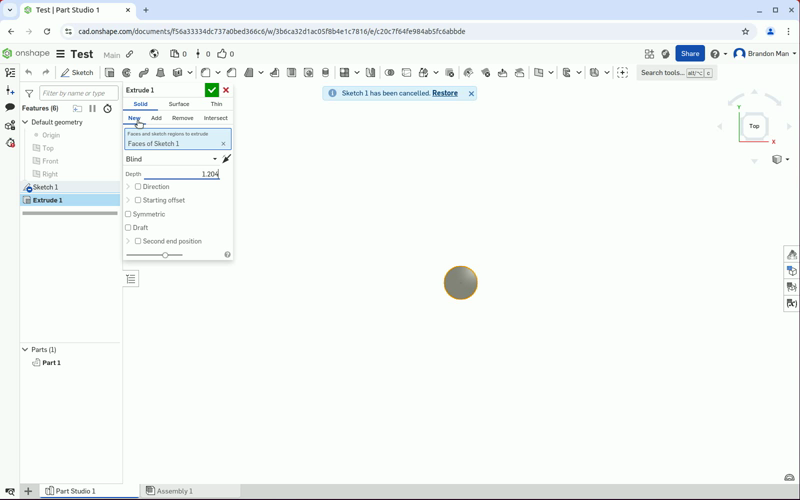
key(enter)
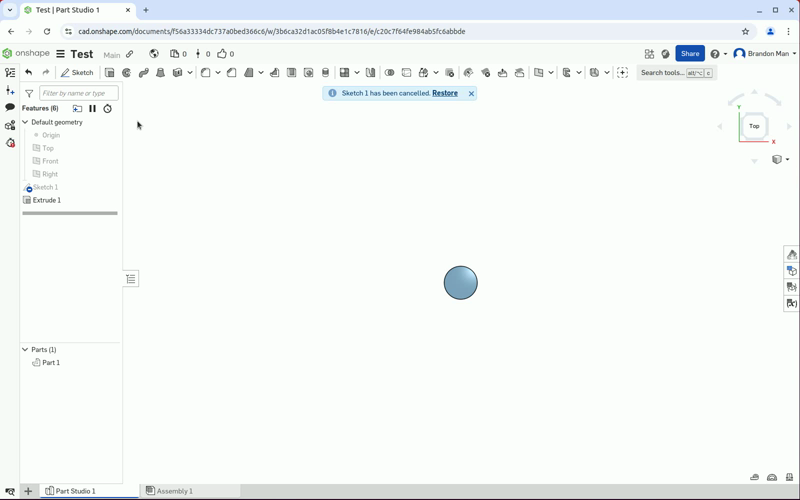
key(shift+h)
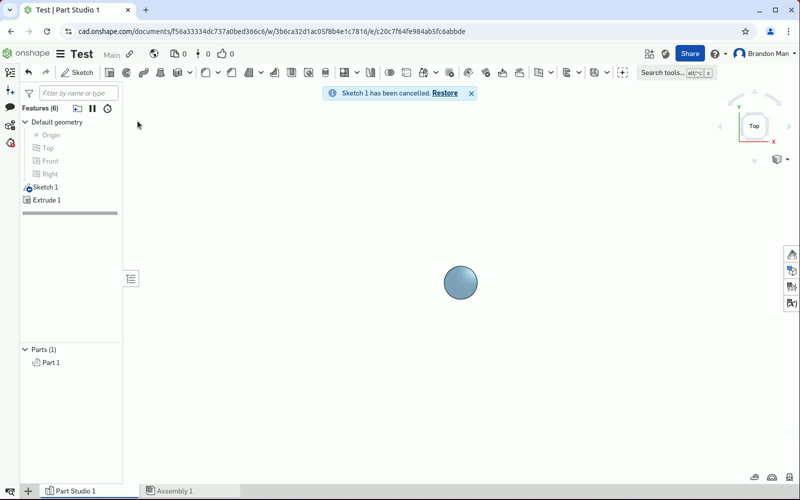
key(shift+h)
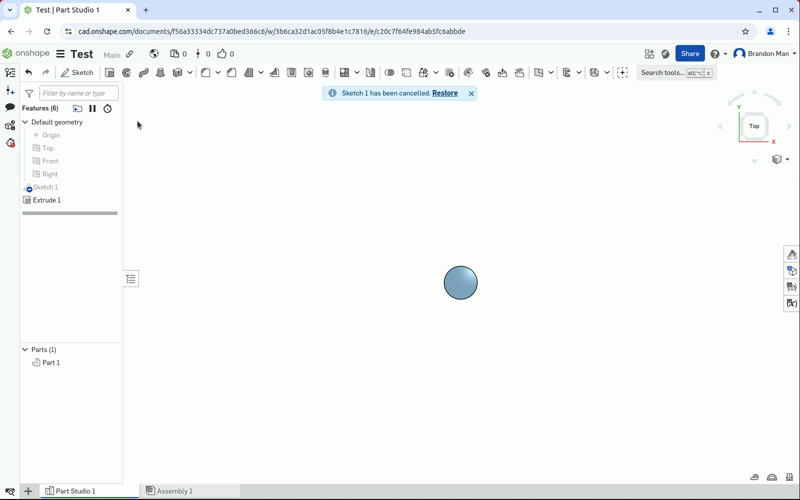
mouse_move(73, 189)
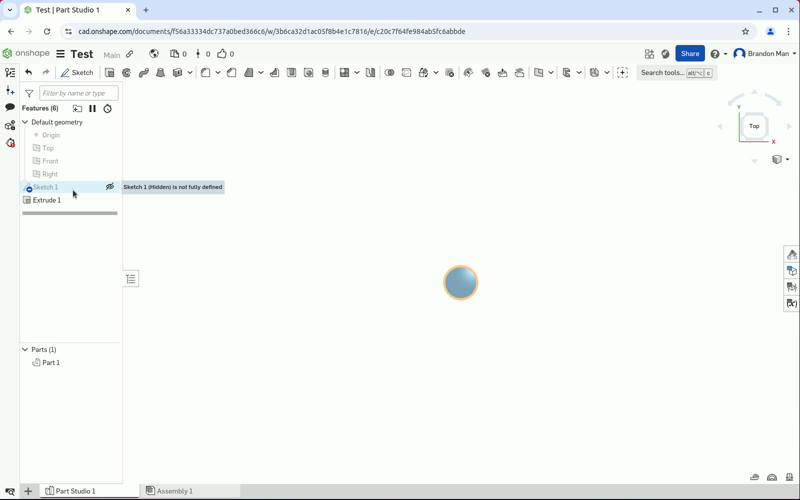
click(73, 189)
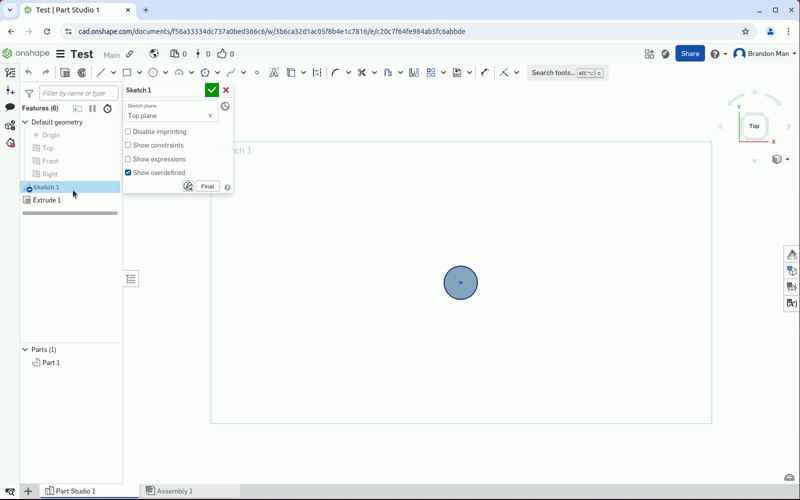
mouse_move(229, 92)
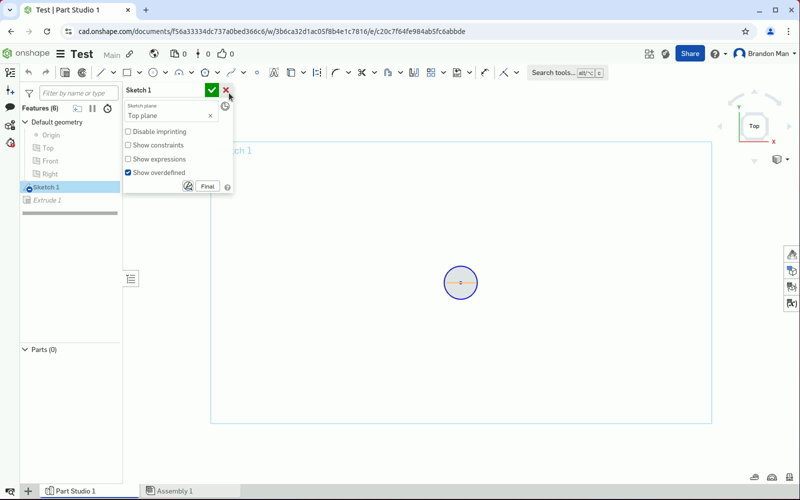
click(229, 92)
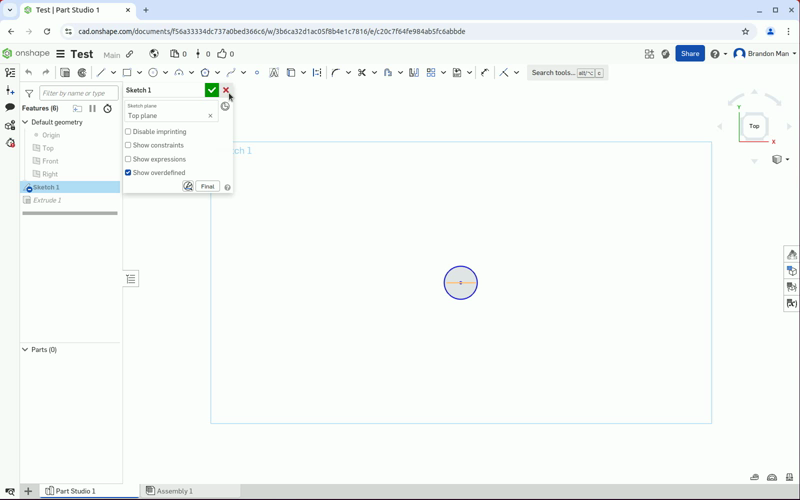
key(shift+s)
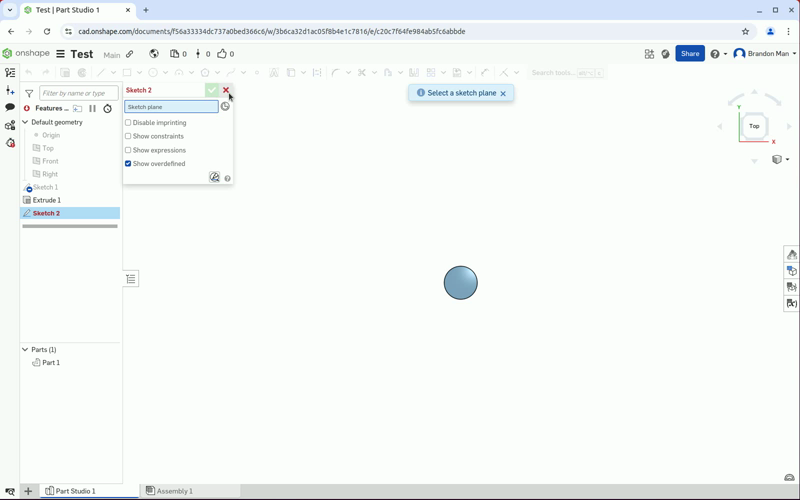
mouse_move(73, 150)
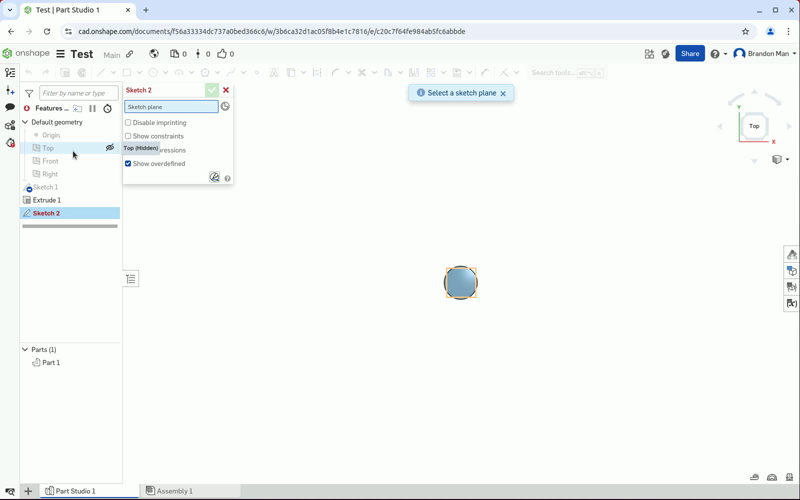
click(73, 150)
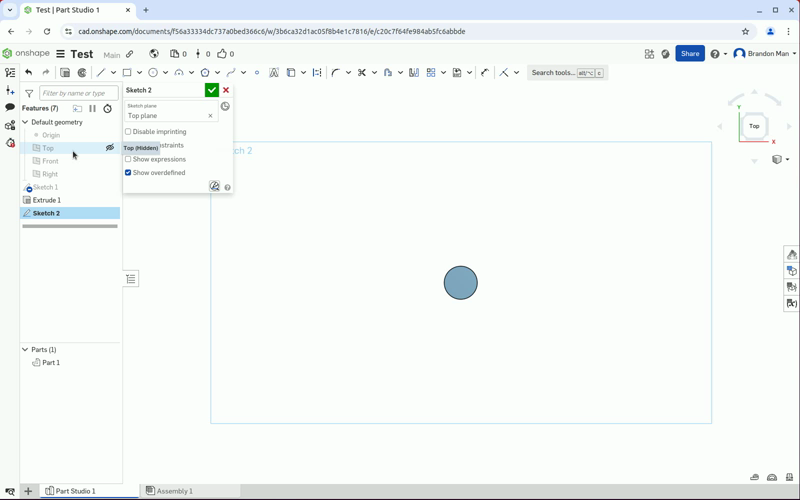
mouse_move(73, 352)
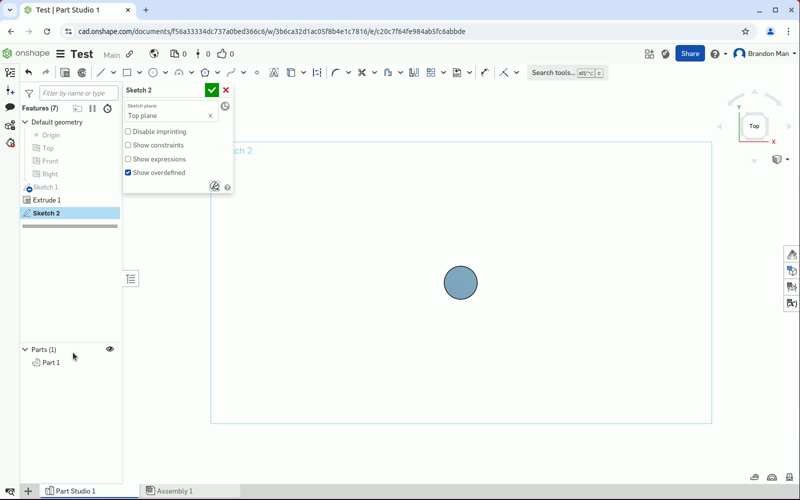
key(y)
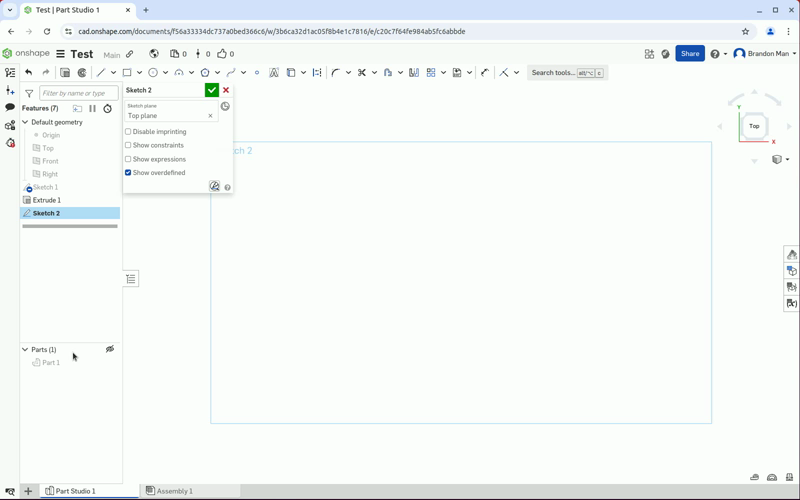
key(c)
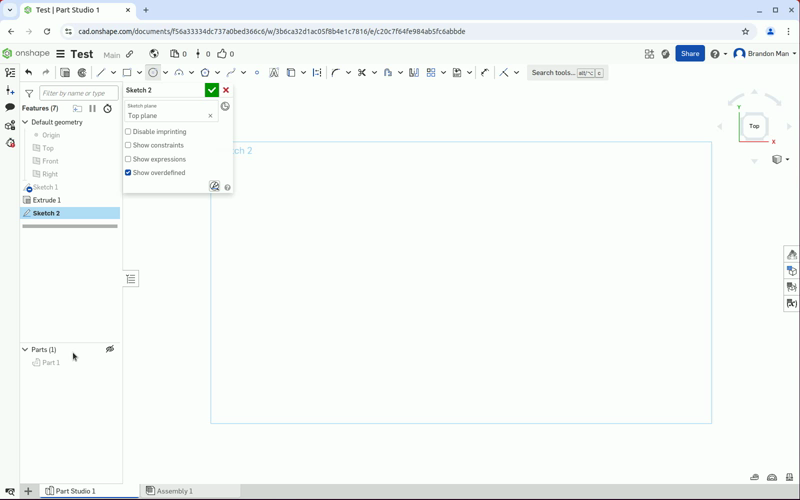
key_down(shift)
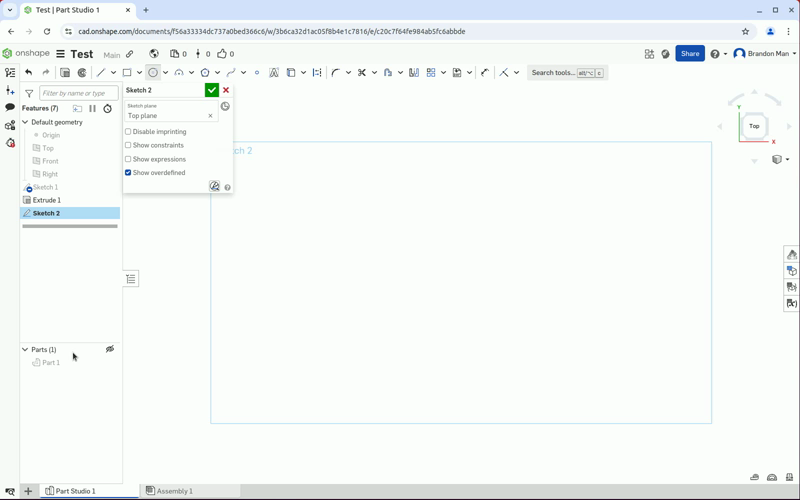
mouse_move(558, 282)
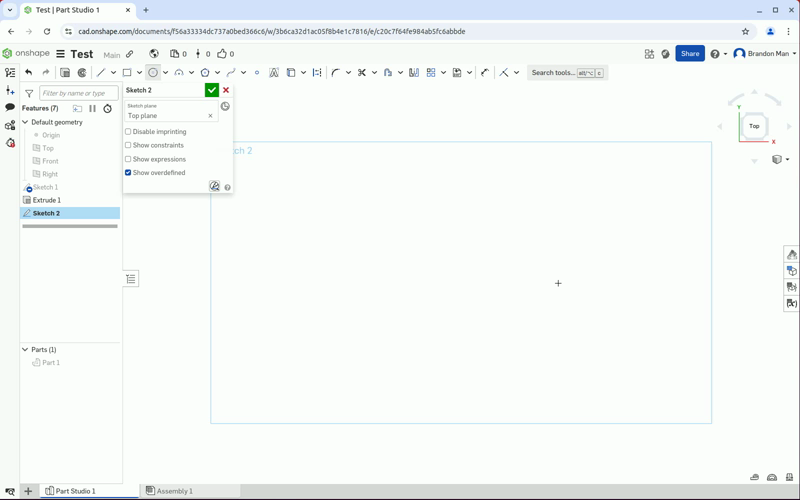
click(558, 282)
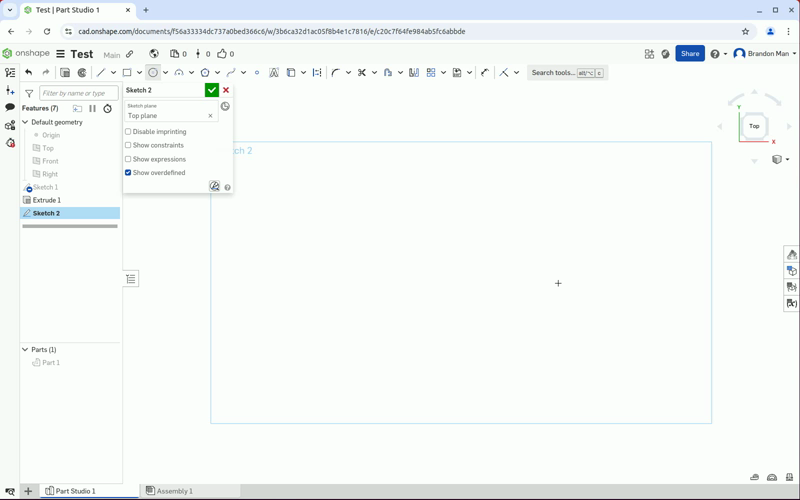
key_up(shift)
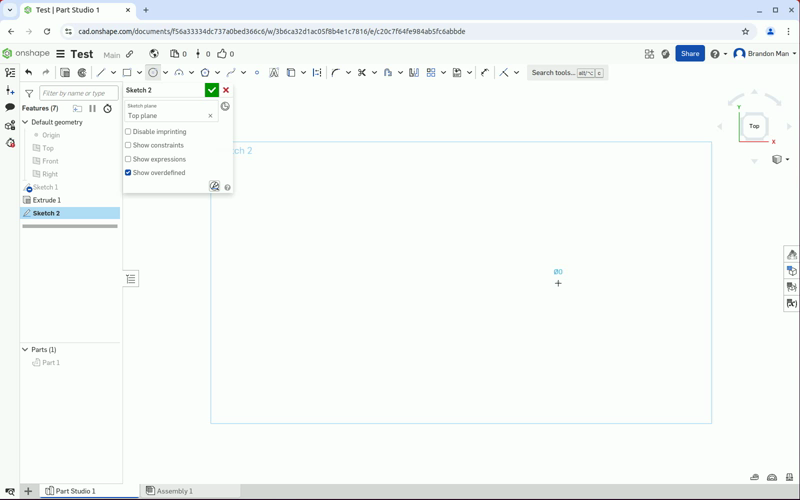
mouse_move(574, 282)
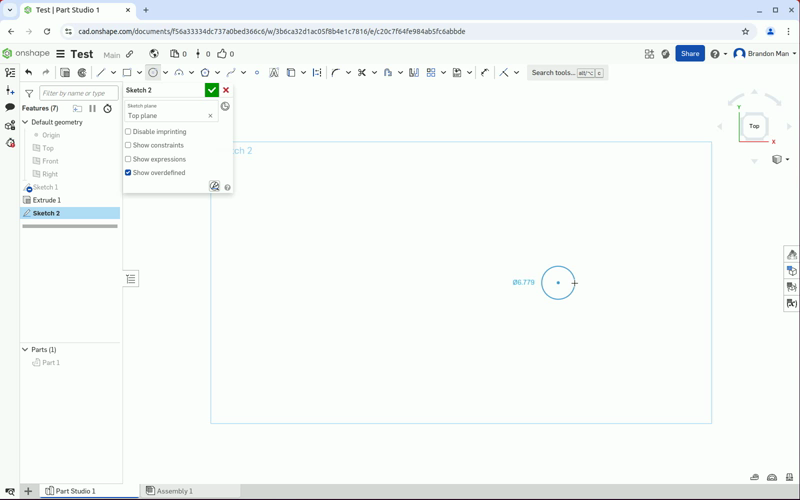
click(574, 282)
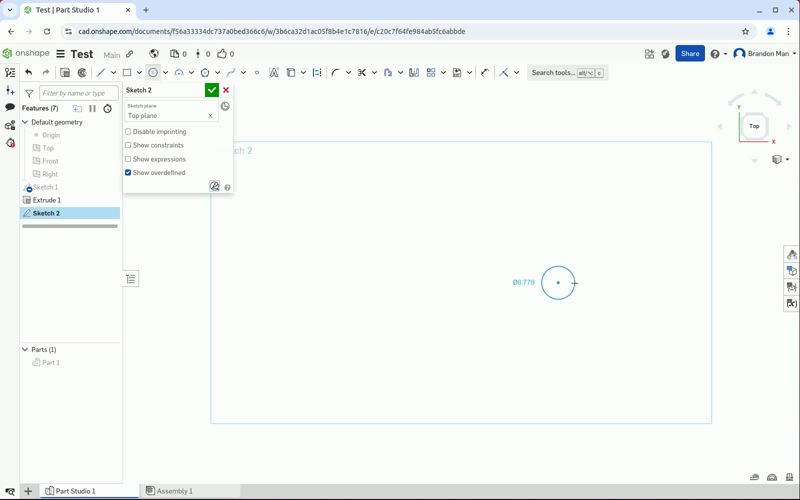
key(esc)
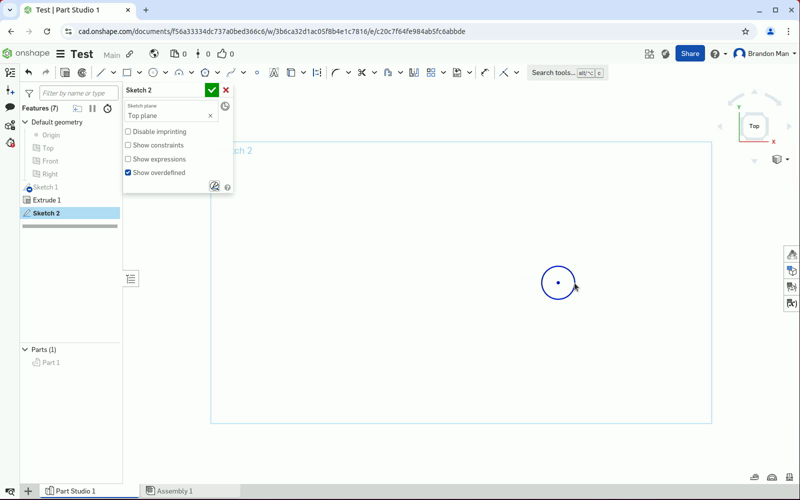
mouse_move(545, 280)
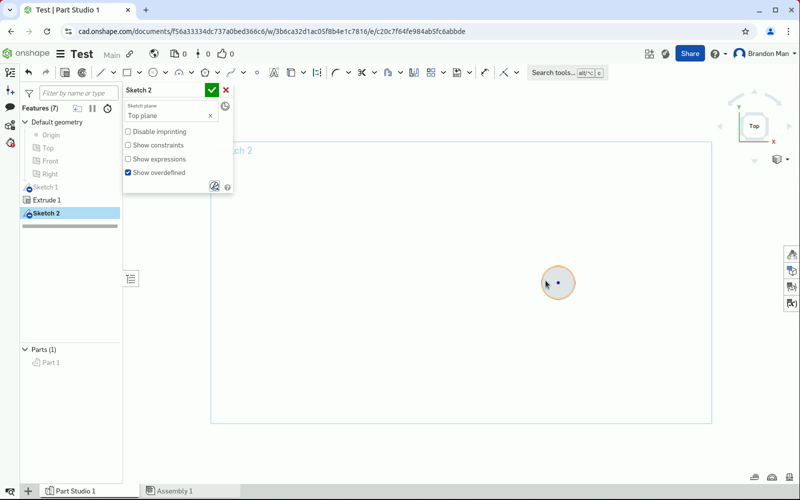
scroll(6)
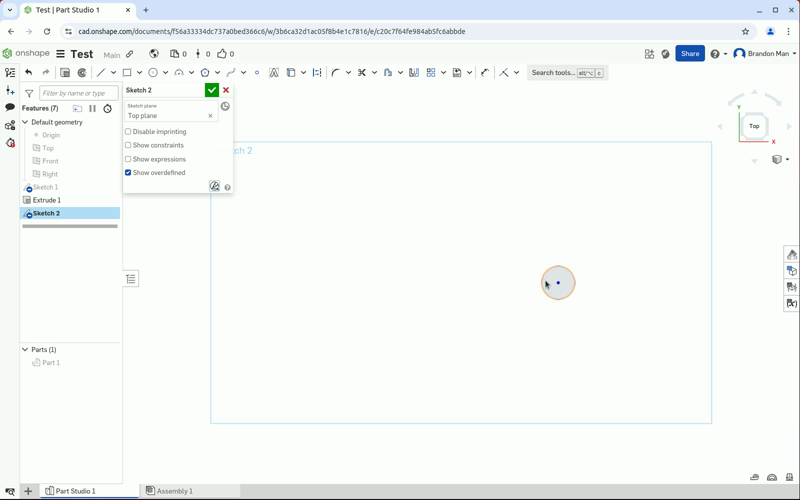
scroll(6)
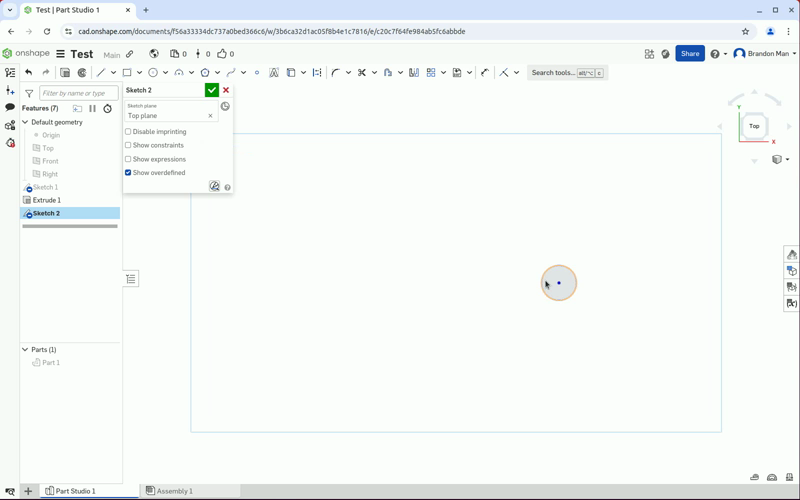
scroll(6)
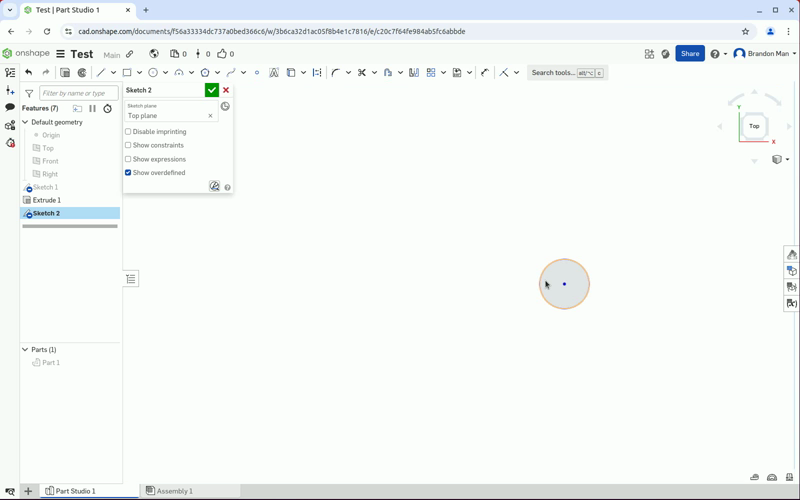
scroll(6)
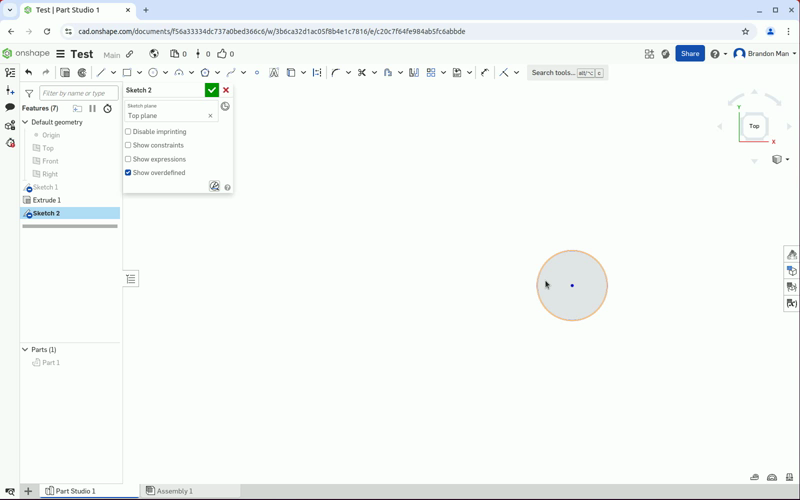
scroll(6)
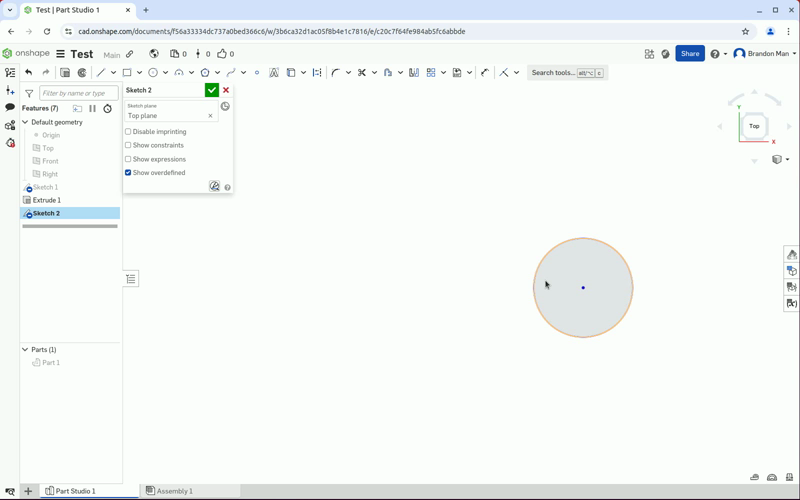
scroll(6)
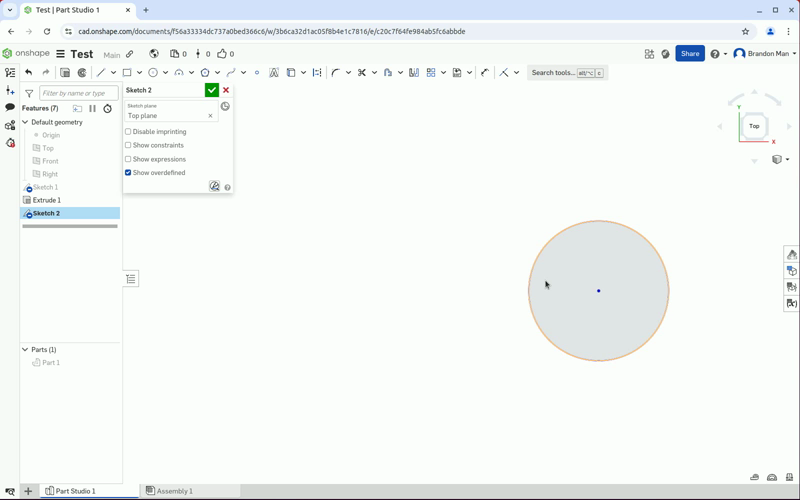
scroll(6)
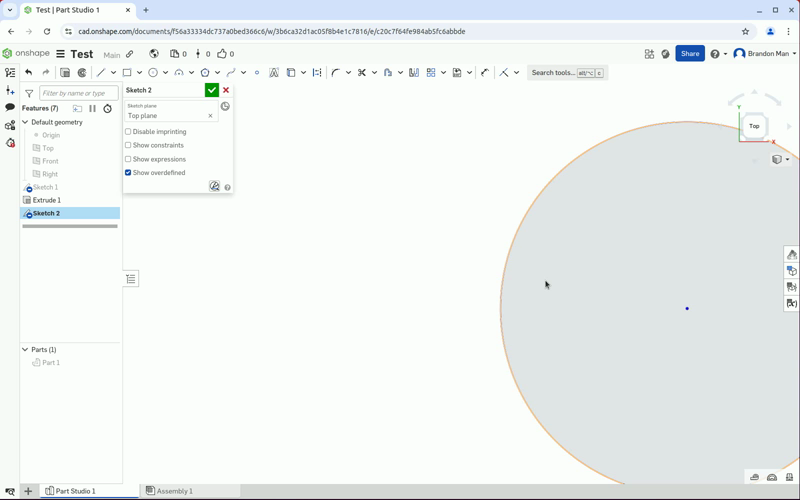
click(545, 280)
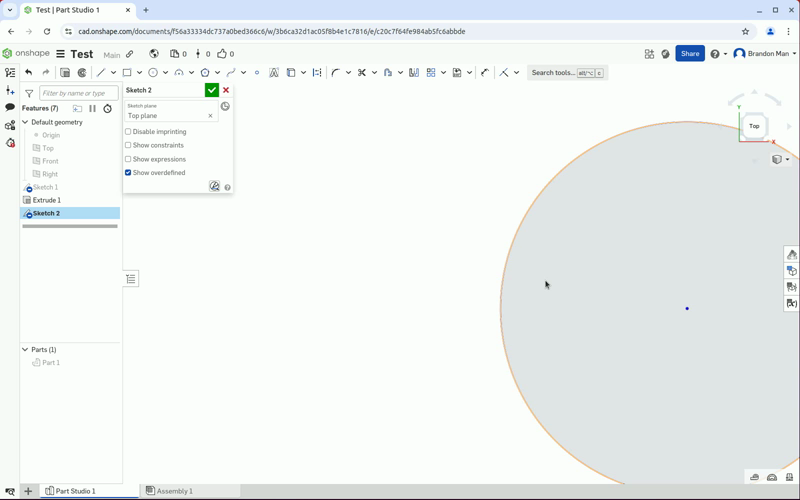
scroll(-6)
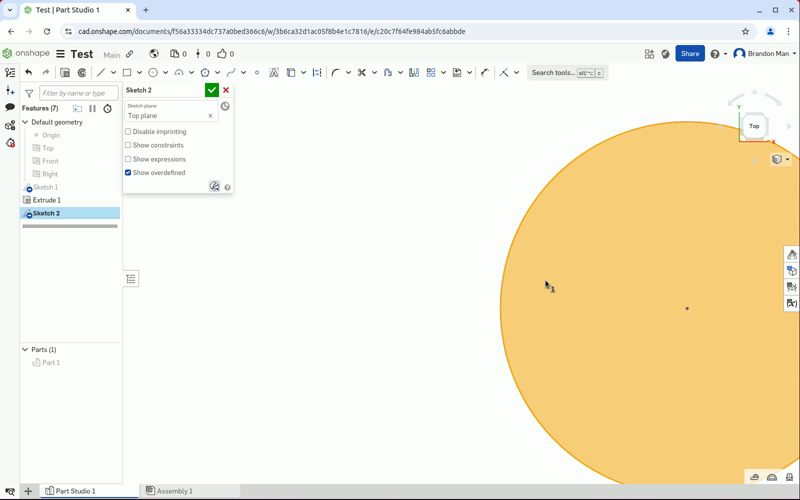
scroll(-6)
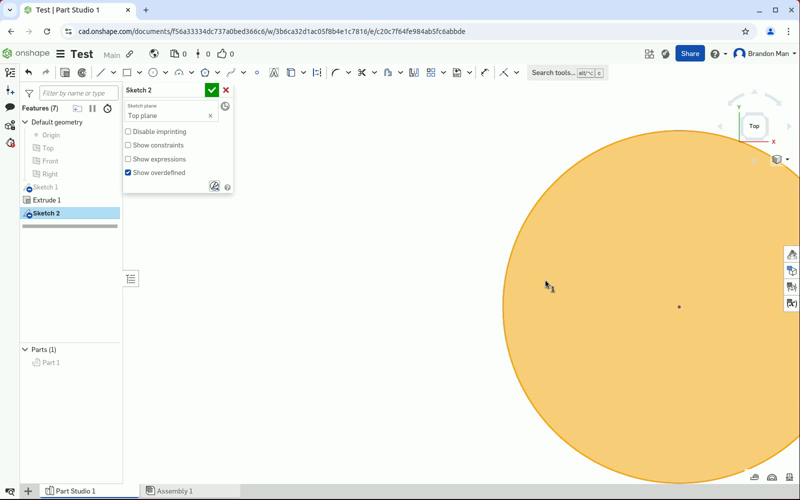
scroll(-6)
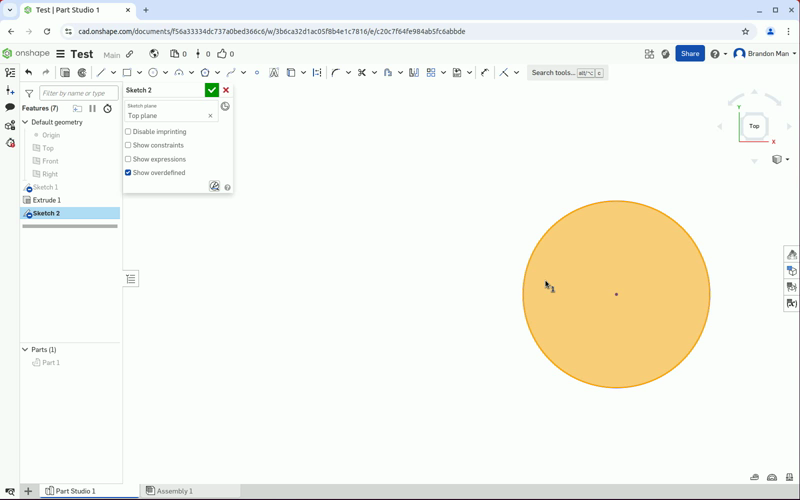
scroll(-6)
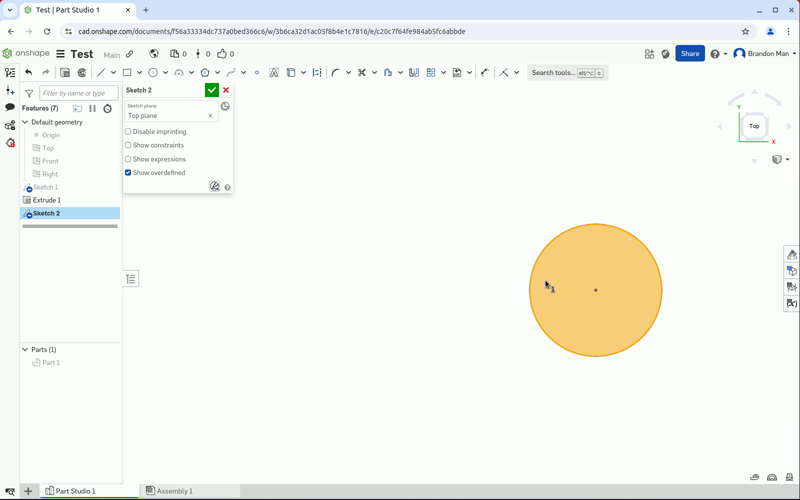
scroll(-6)
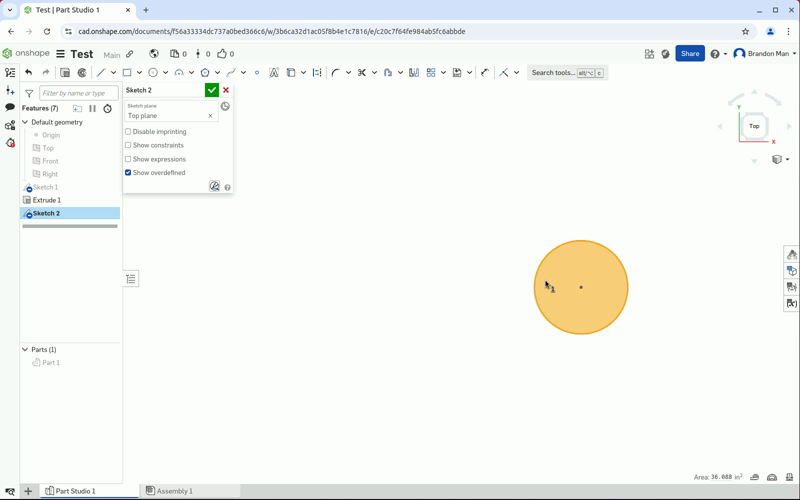
scroll(-6)
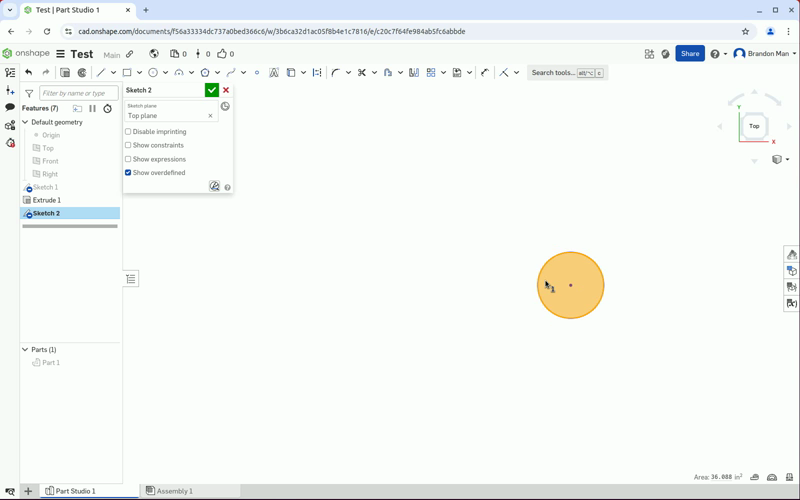
scroll(-6)
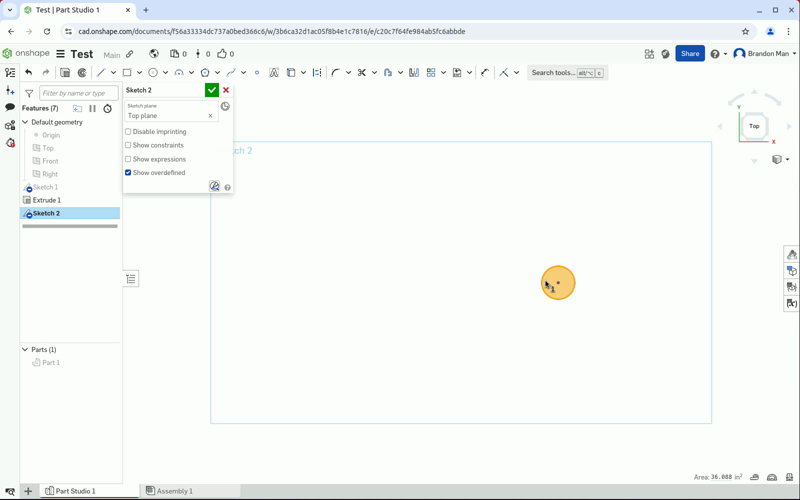
mouse_move(73, 352)
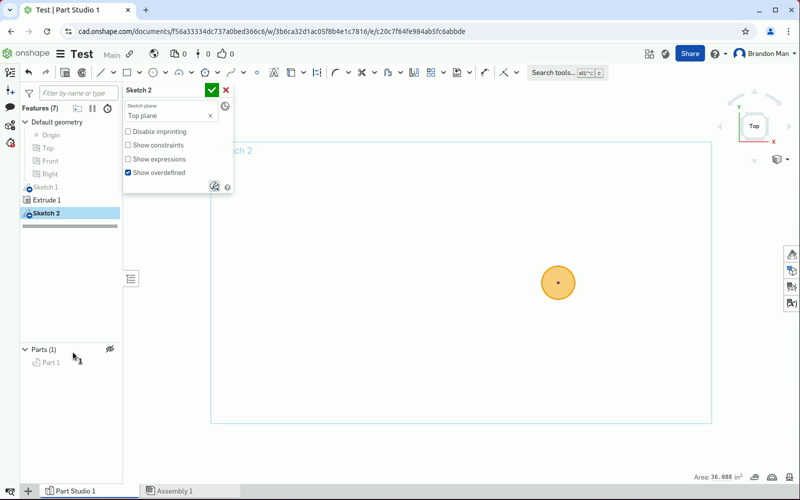
key(shift+y)
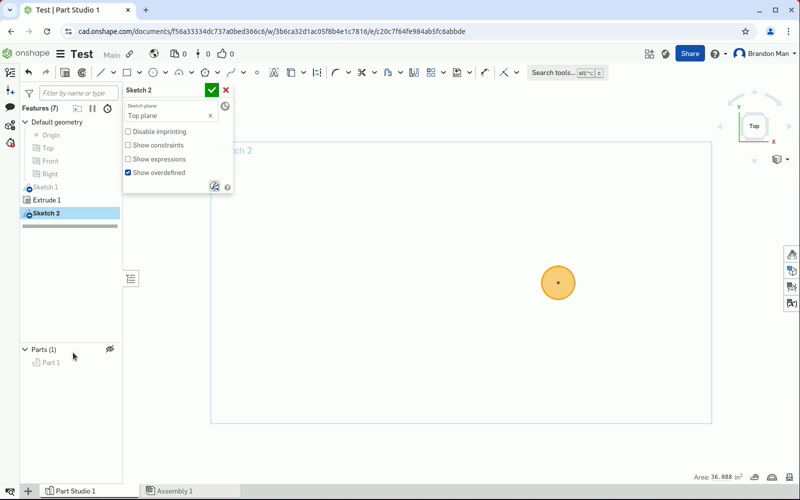
key(shift+e)
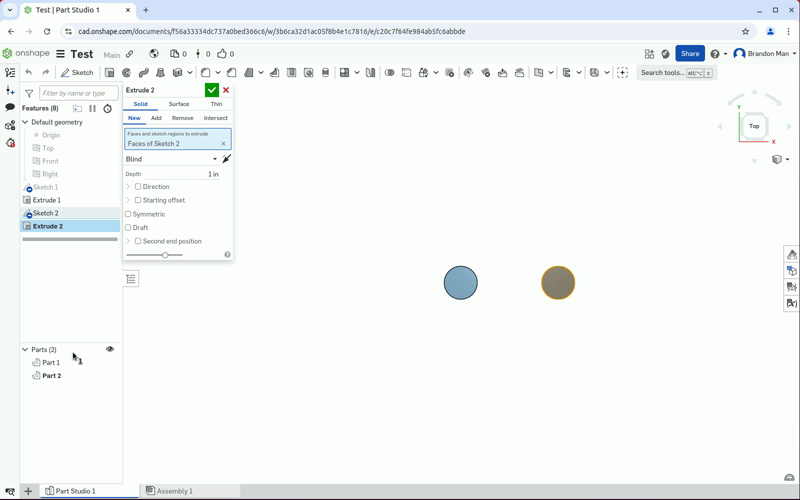
mouse_move(143, 106)
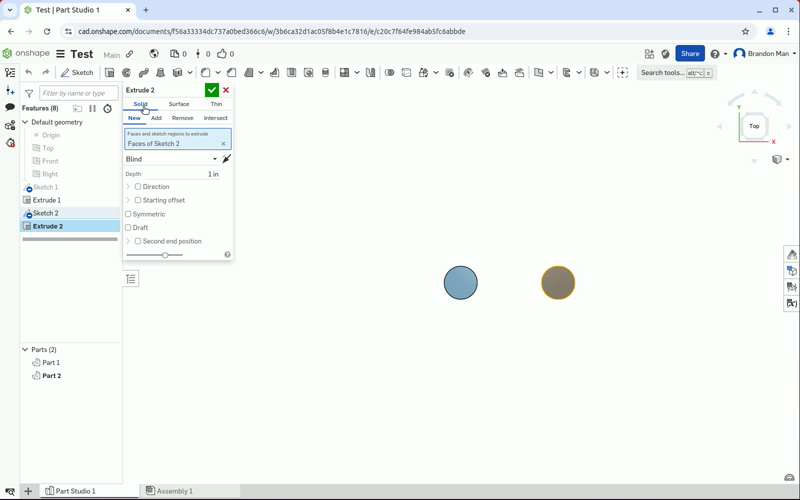
click(143, 106)
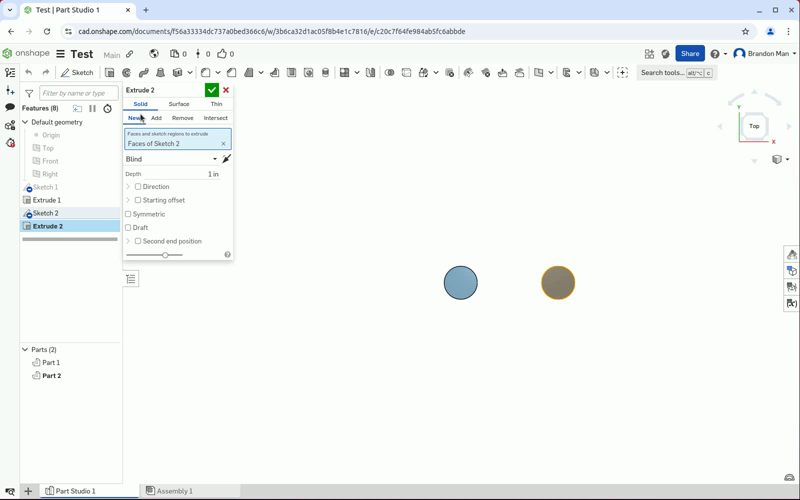
mouse_move(137, 120)
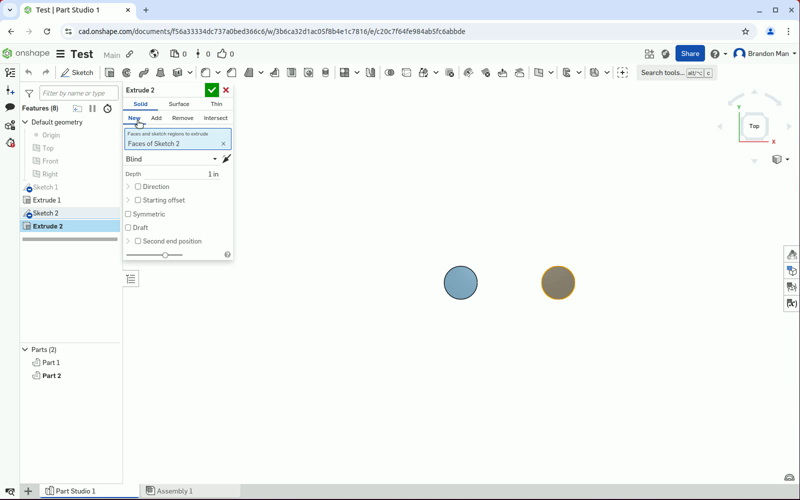
click(137, 120)
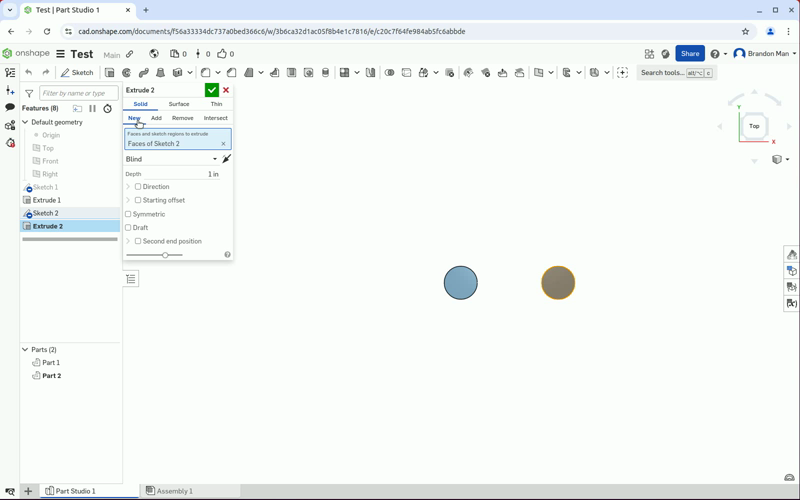
key(tab, 4)
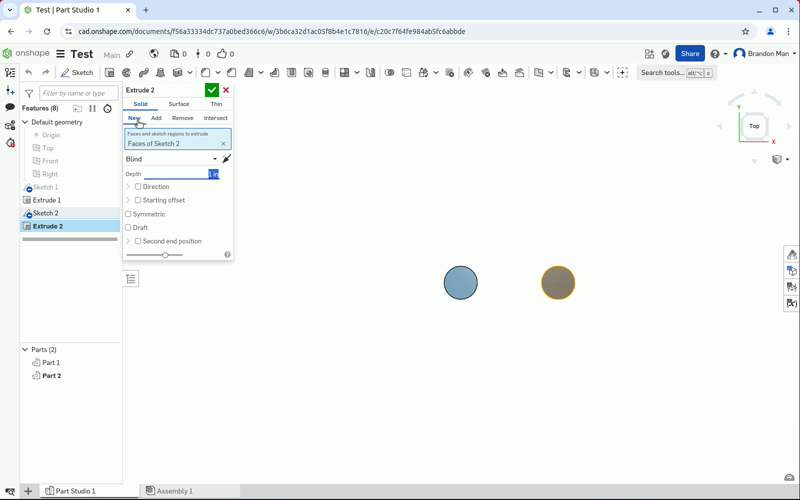
text(1.204)
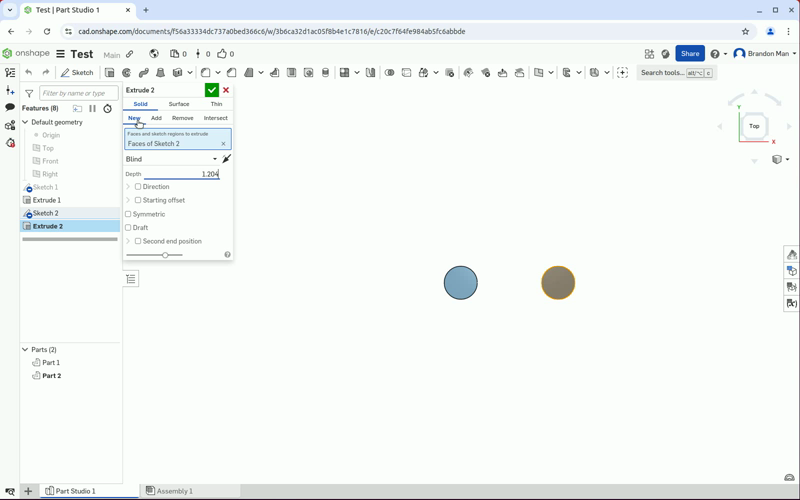
key(enter)
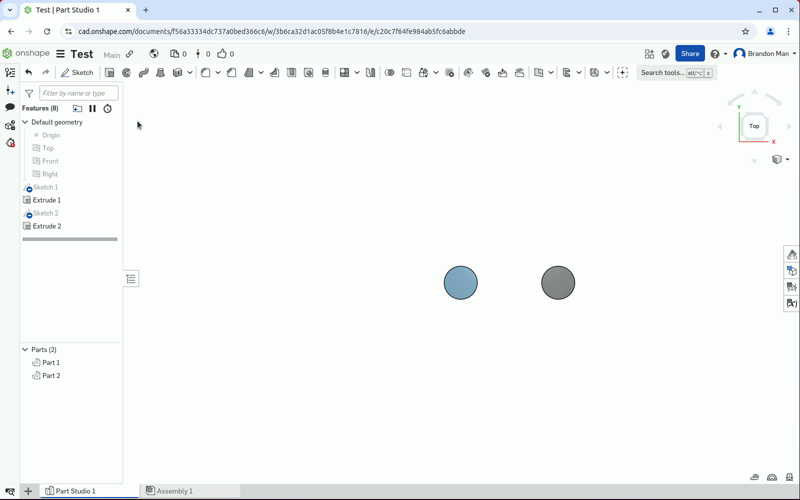
key(shift+h)
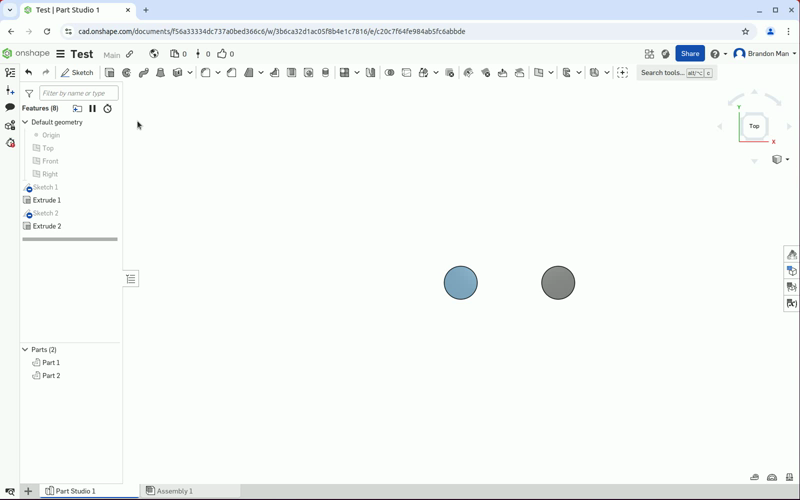
key(shift+h)
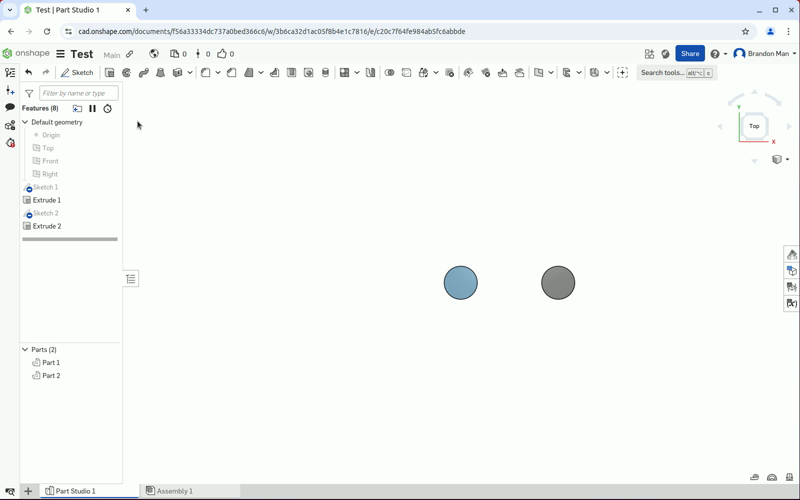
mouse_move(73, 189)
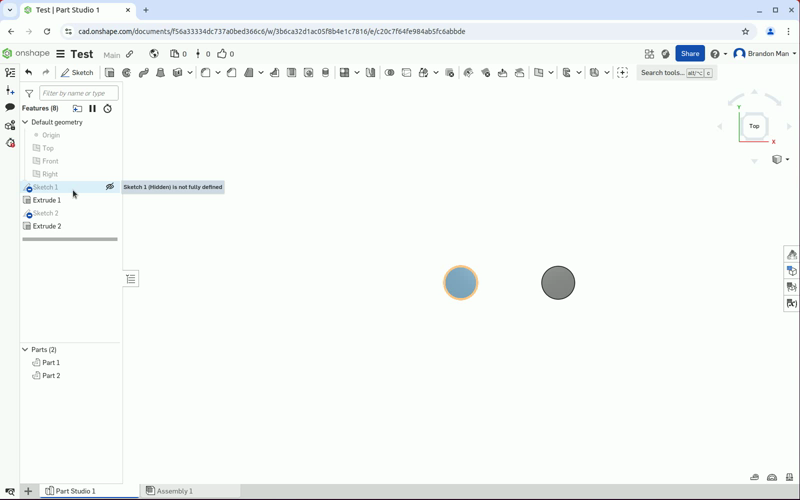
click(73, 189)
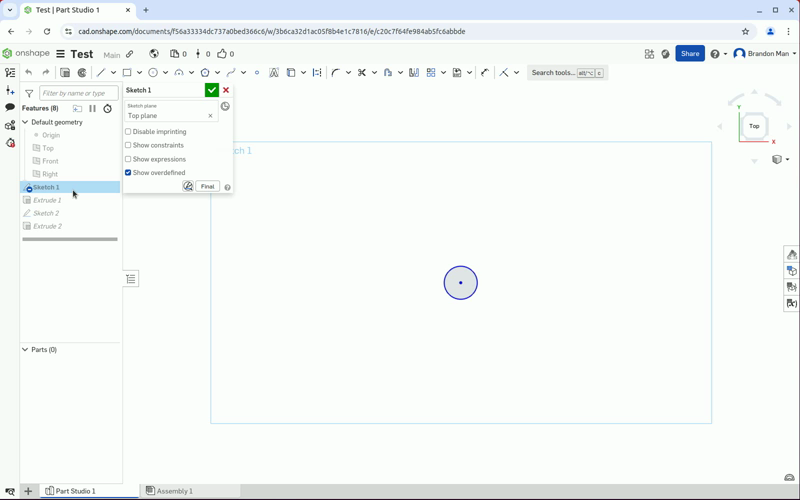
mouse_move(229, 92)
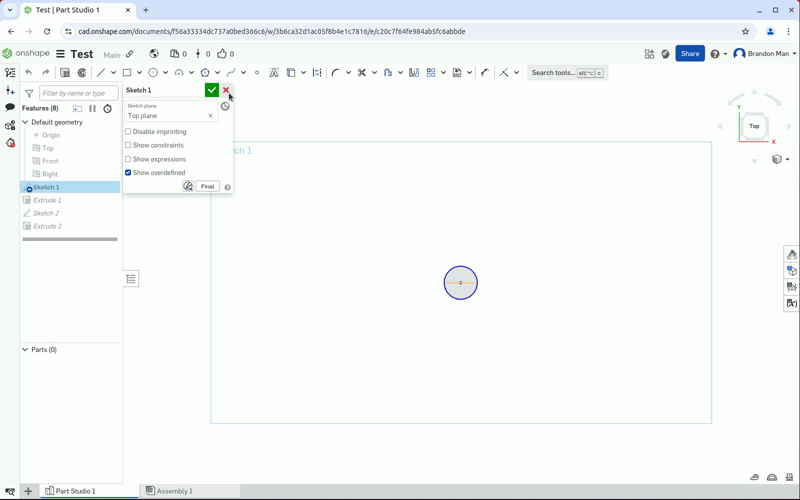
click(229, 92)
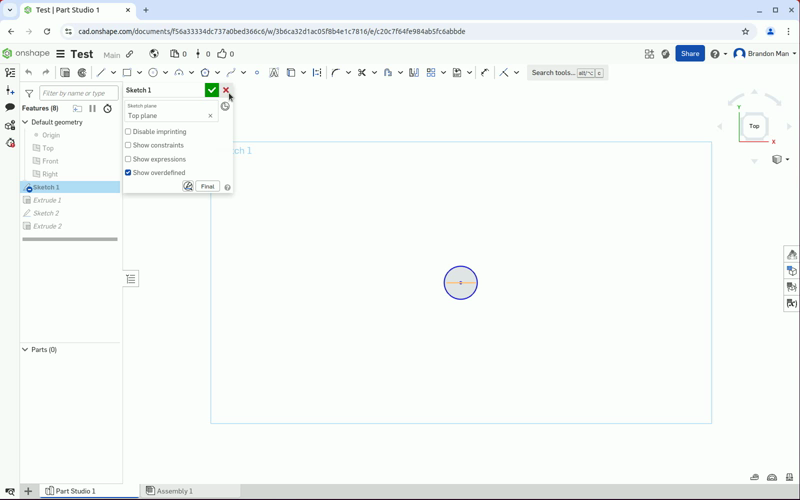
key(shift+s)
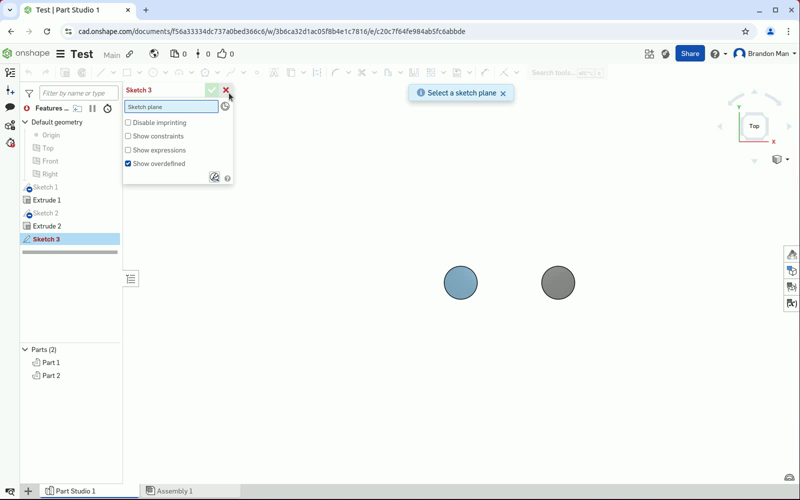
mouse_move(73, 150)
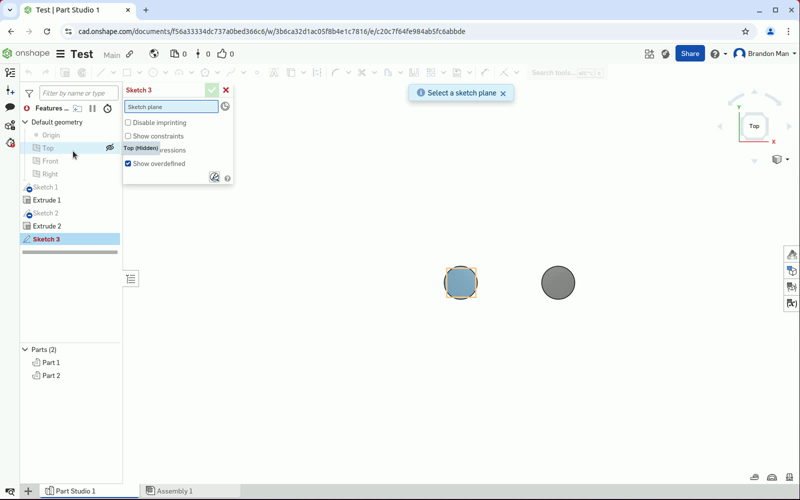
click(73, 150)
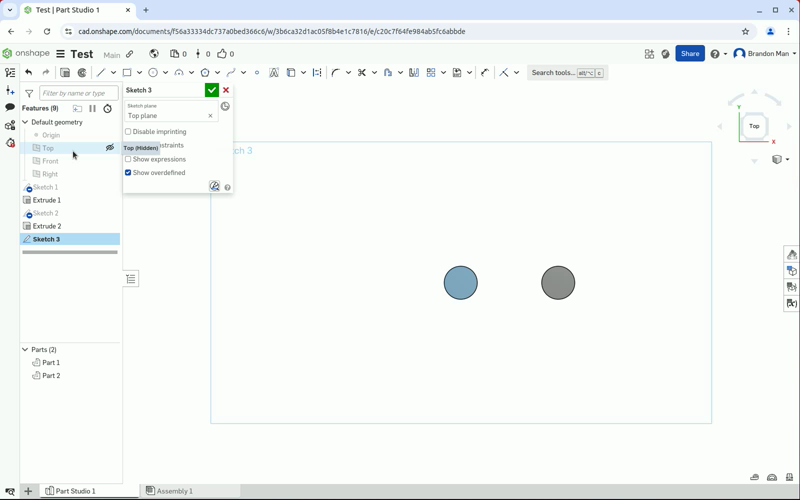
mouse_move(73, 352)
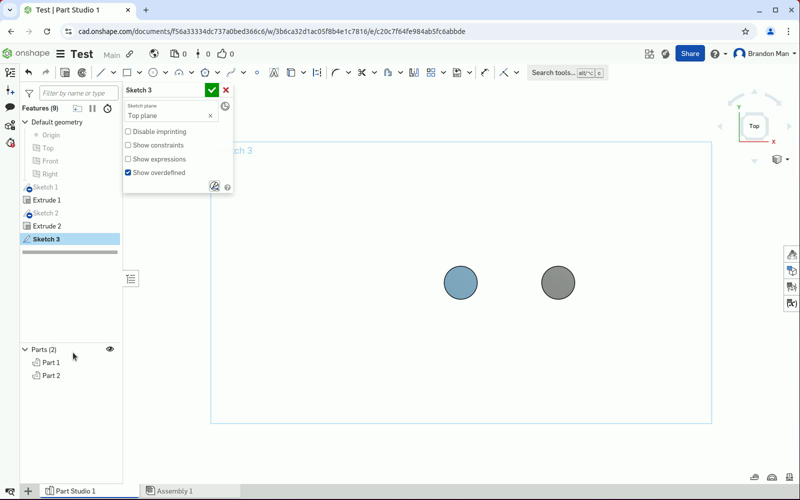
key(y)
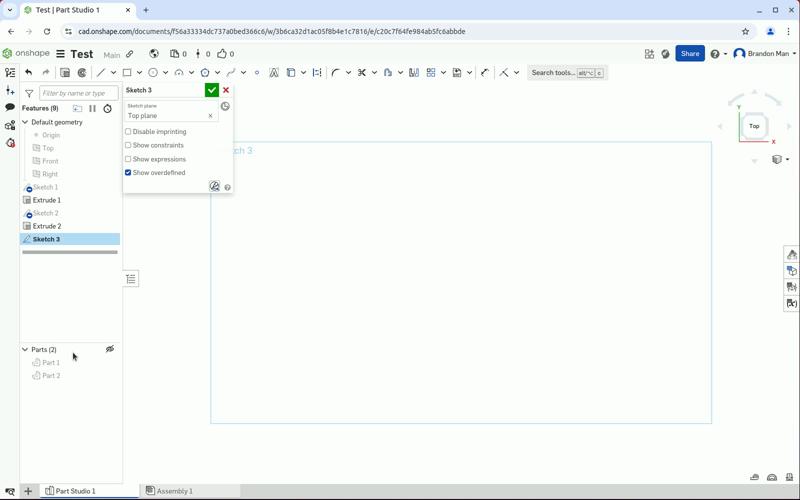
key(l)
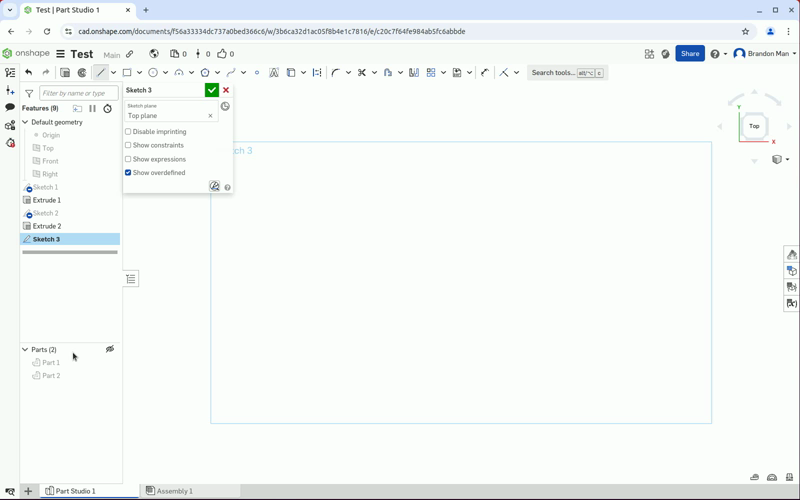
key_down(shift)
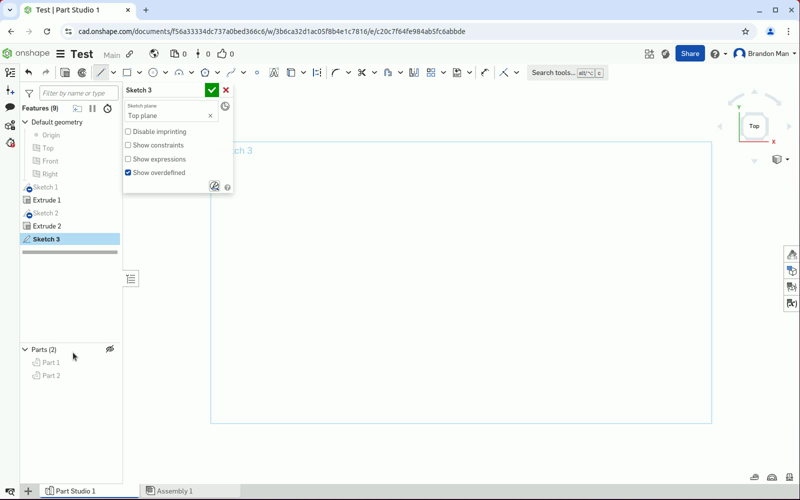
mouse_move(460, 299)
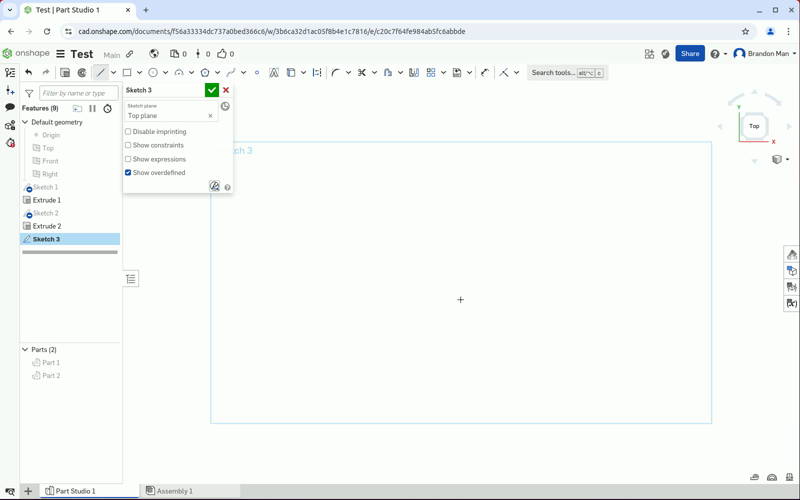
click(460, 299)
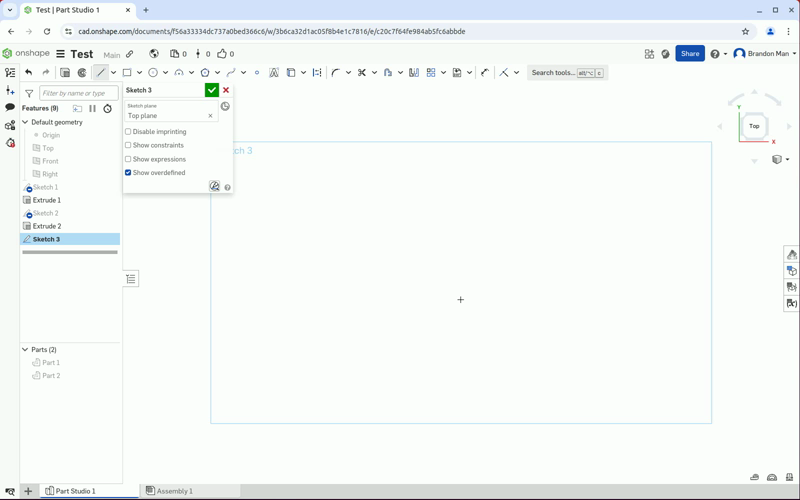
key_up(shift)
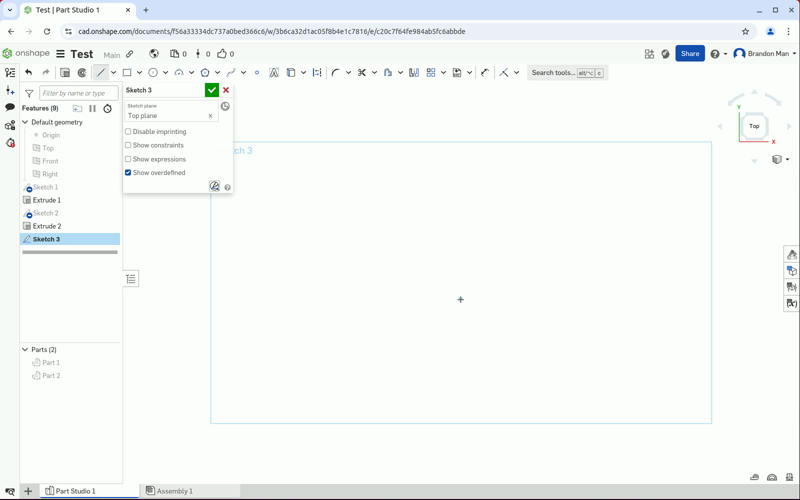
key_down(shift)
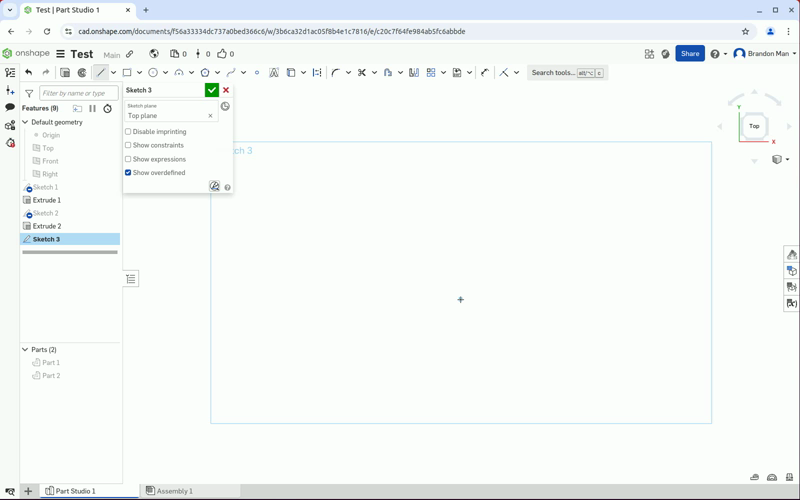
mouse_move(557, 299)
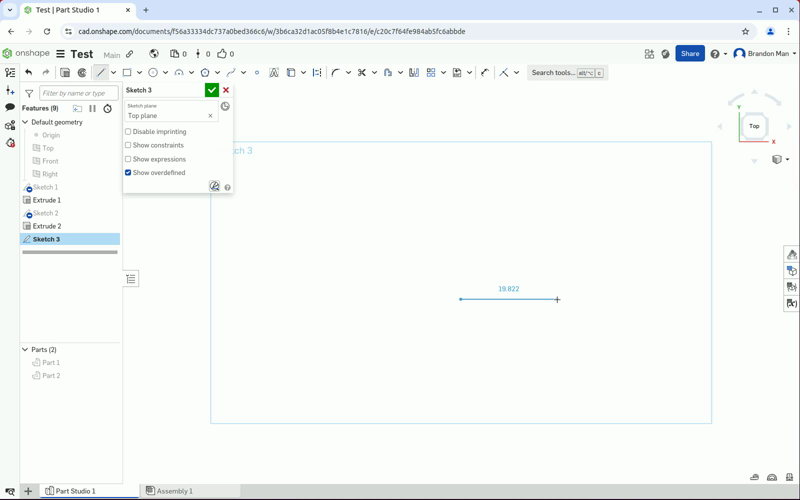
click(557, 299)
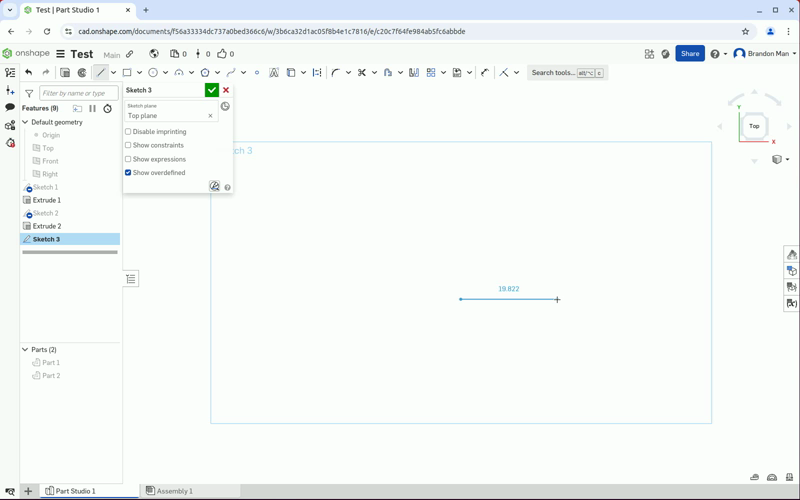
key_up(shift)
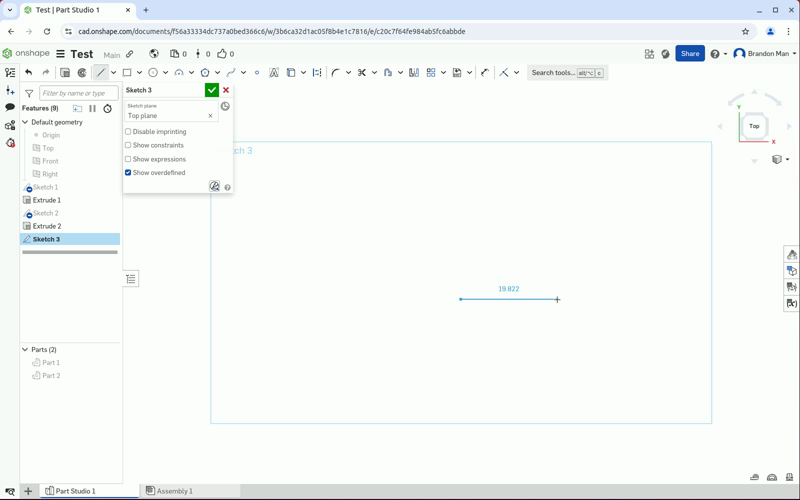
key(esc)
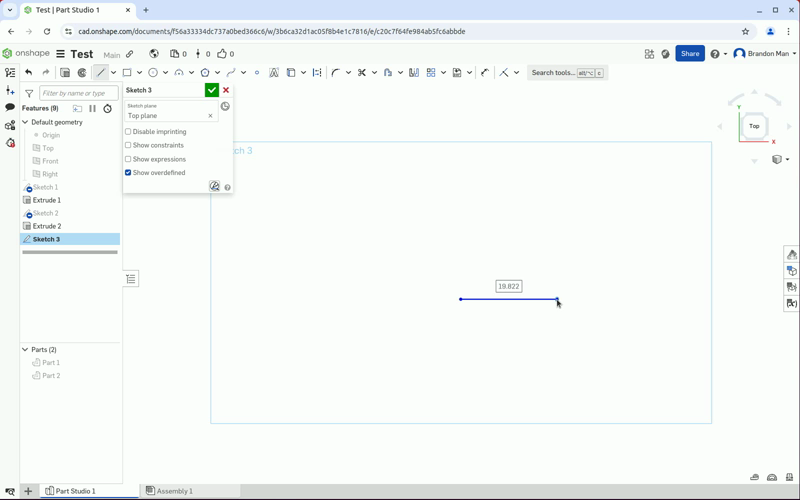
key(a)
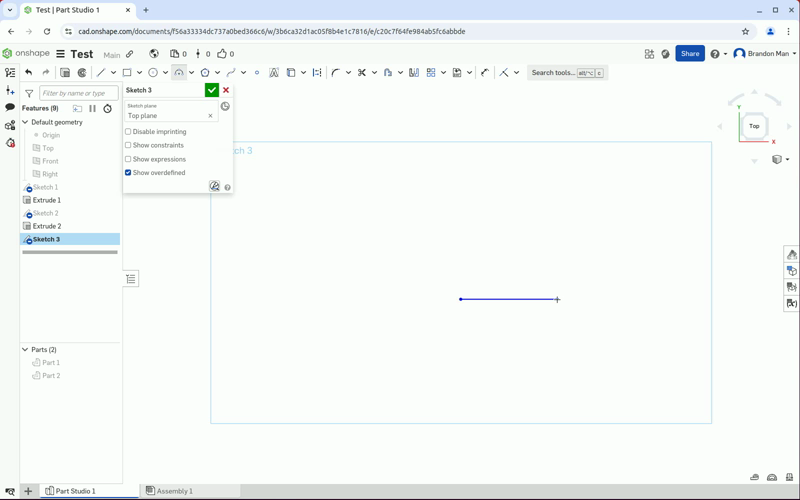
mouse_move(557, 299)
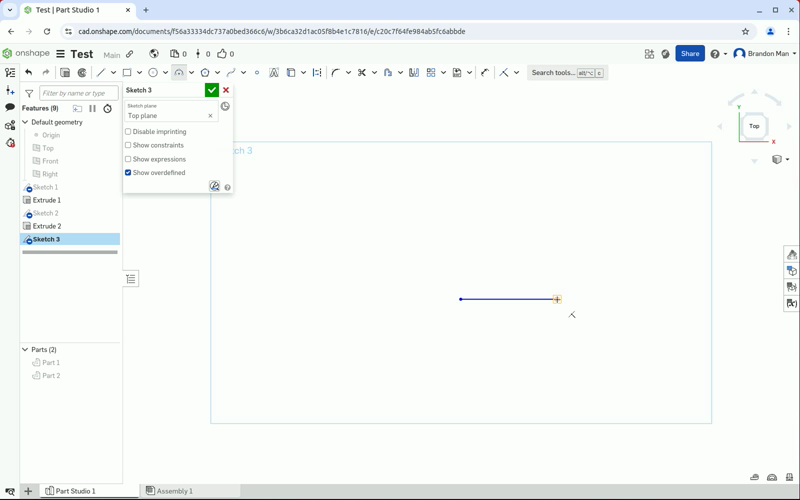
click(557, 299)
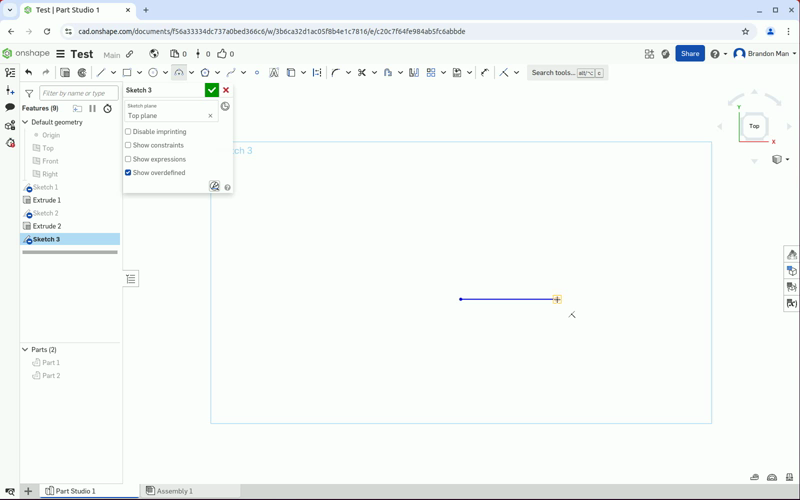
key_down(shift)
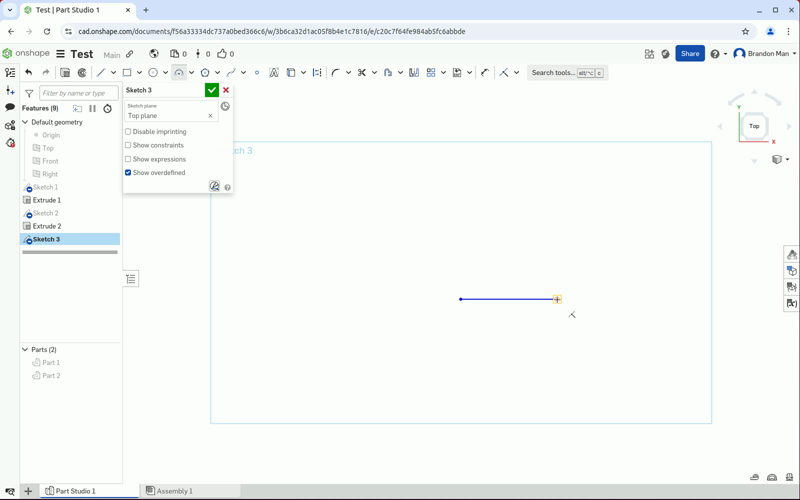
mouse_move(557, 266)
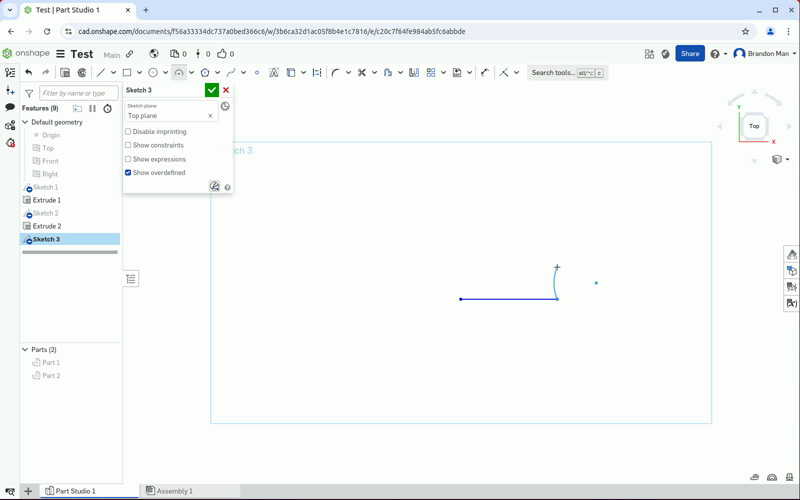
click(557, 266)
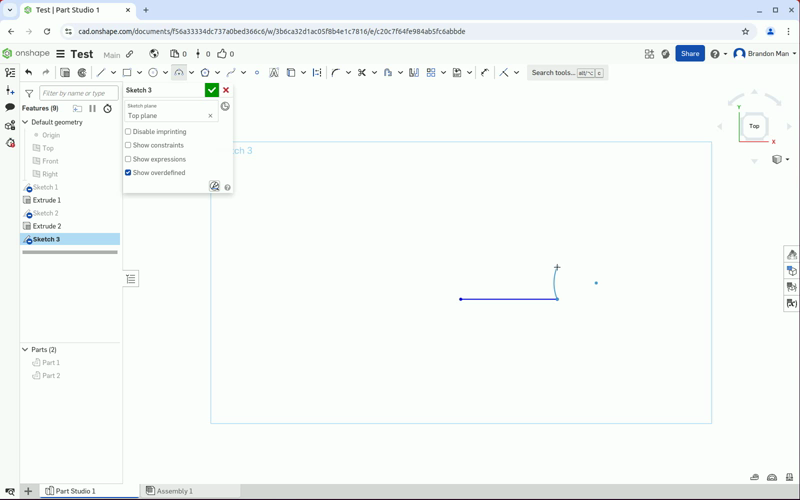
mouse_move(540, 282)
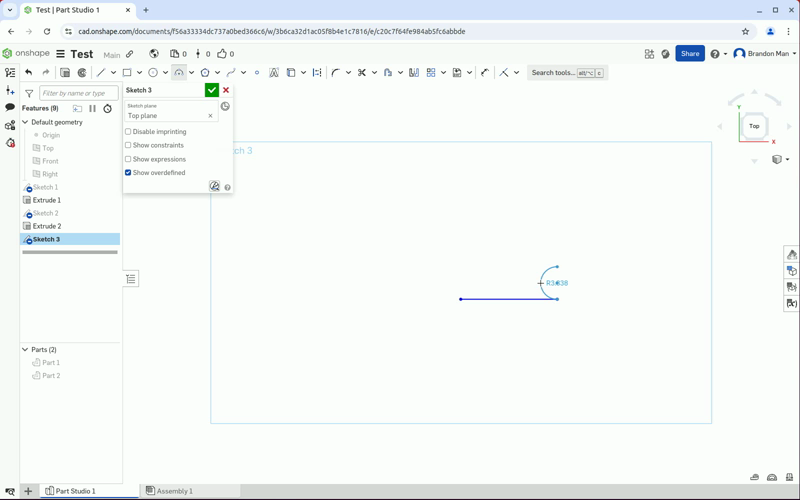
click(540, 282)
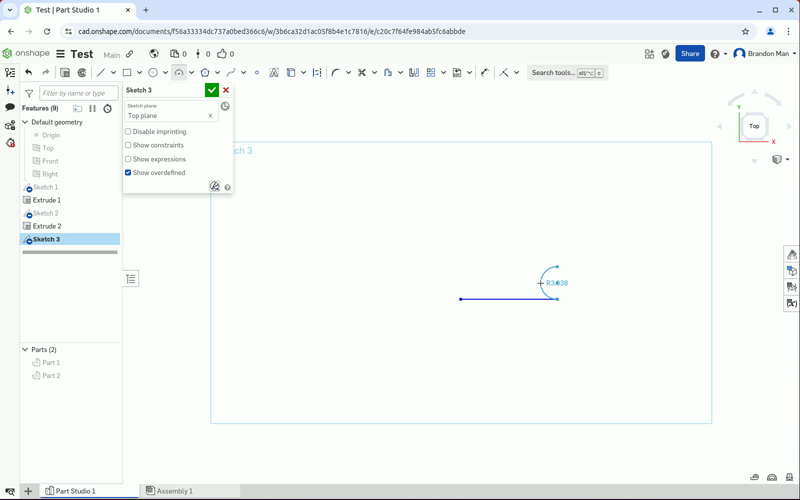
key_up(shift)
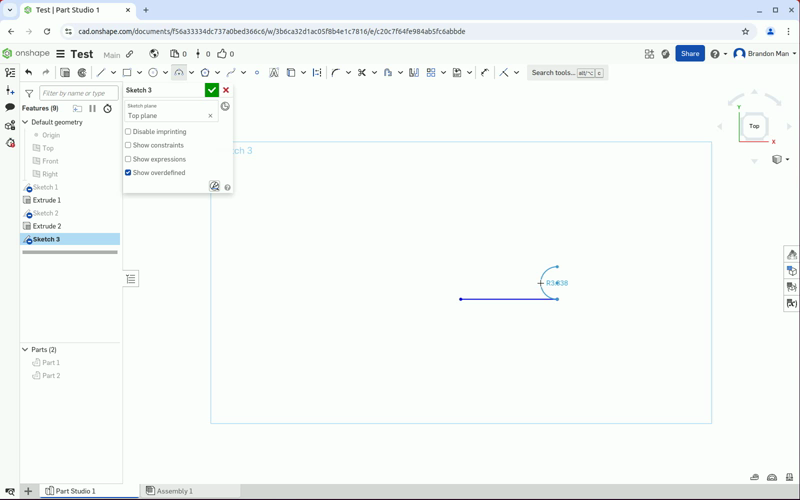
key(esc)
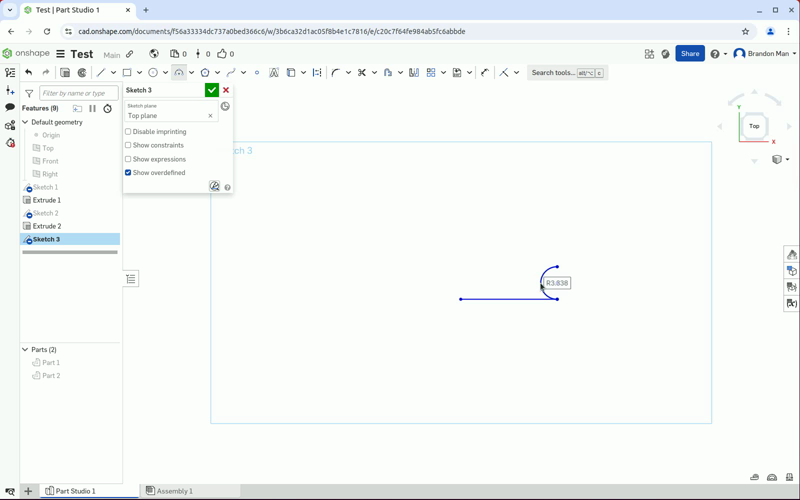
key(l)
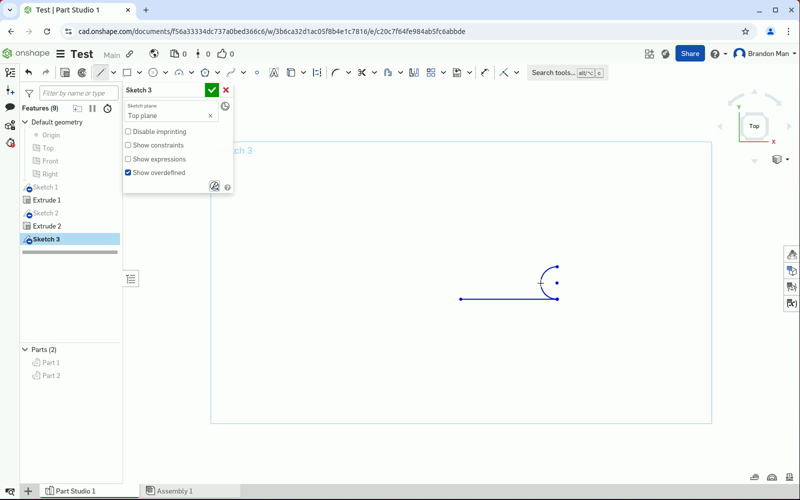
mouse_move(557, 266)
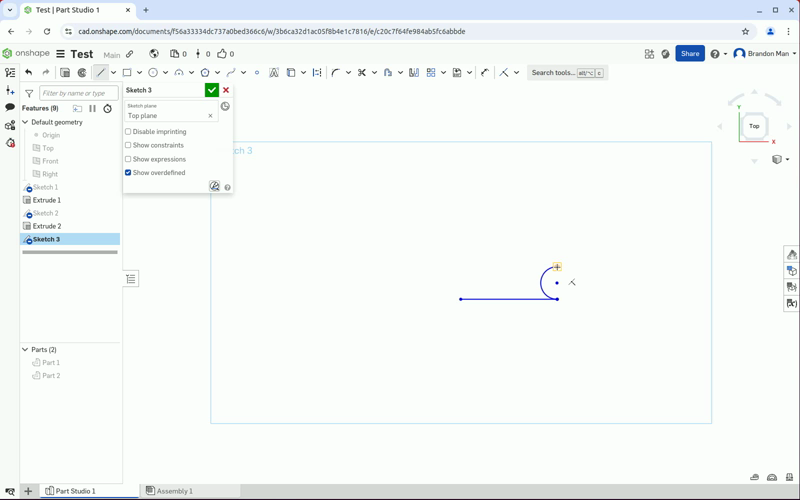
click(557, 266)
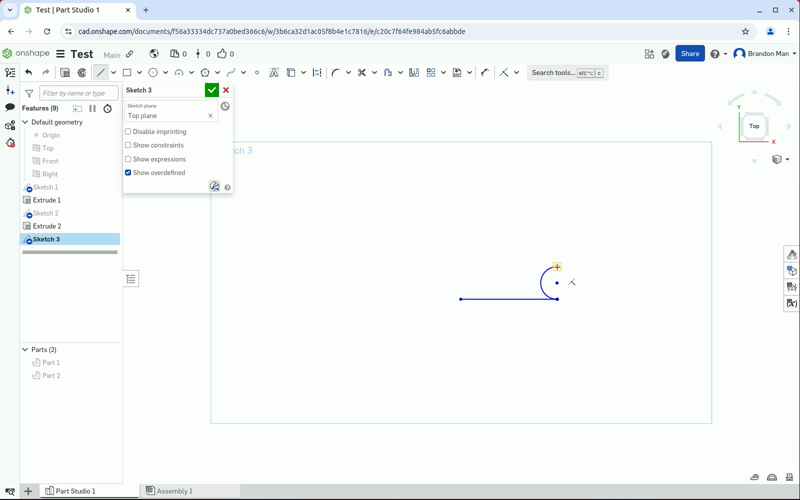
key_down(shift)
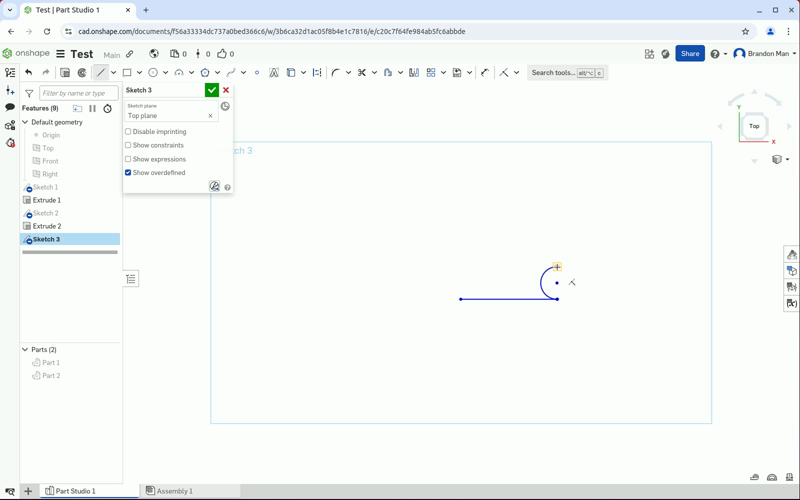
mouse_move(460, 266)
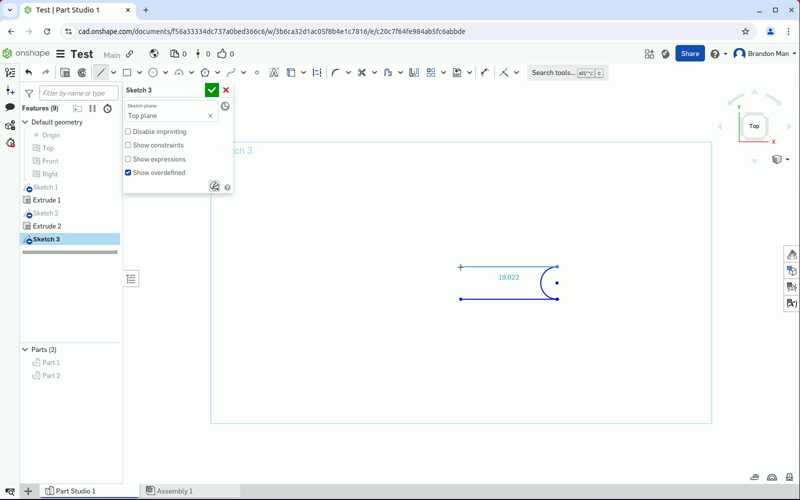
click(460, 266)
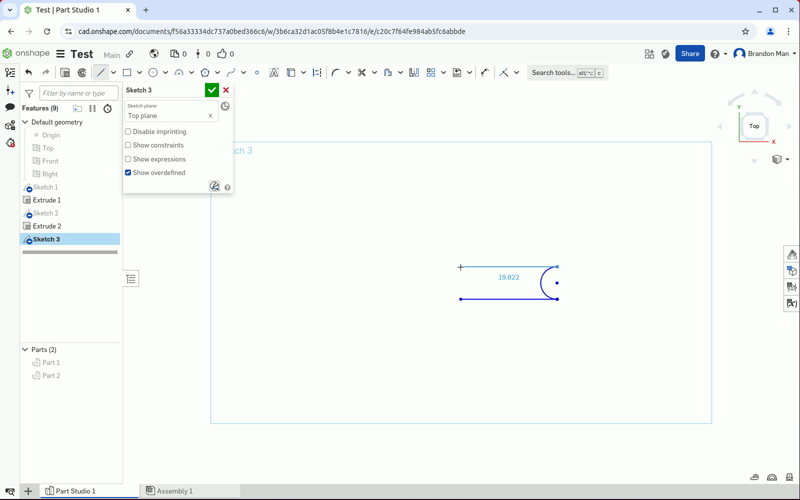
key_up(shift)
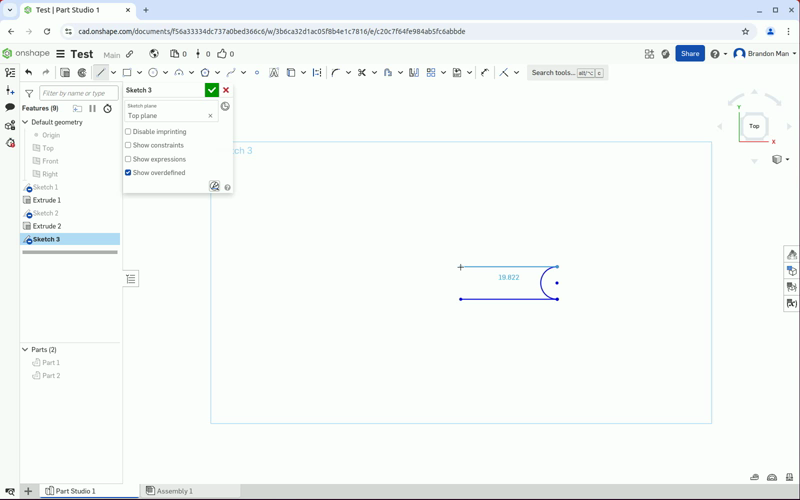
key(esc)
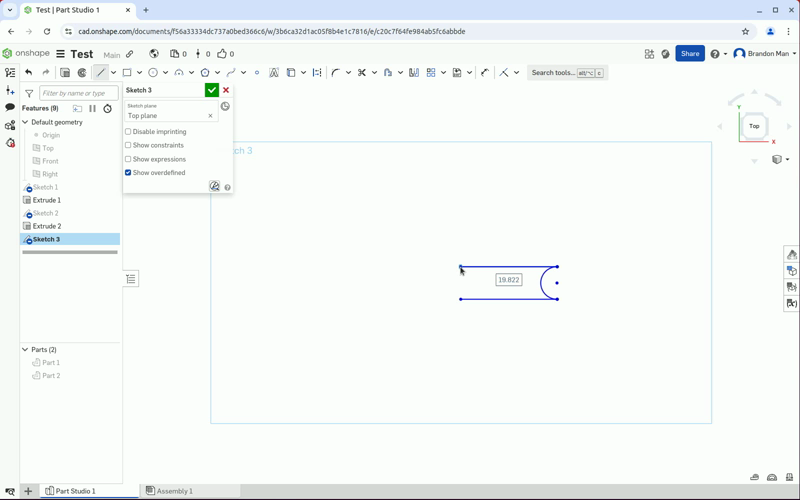
key(a)
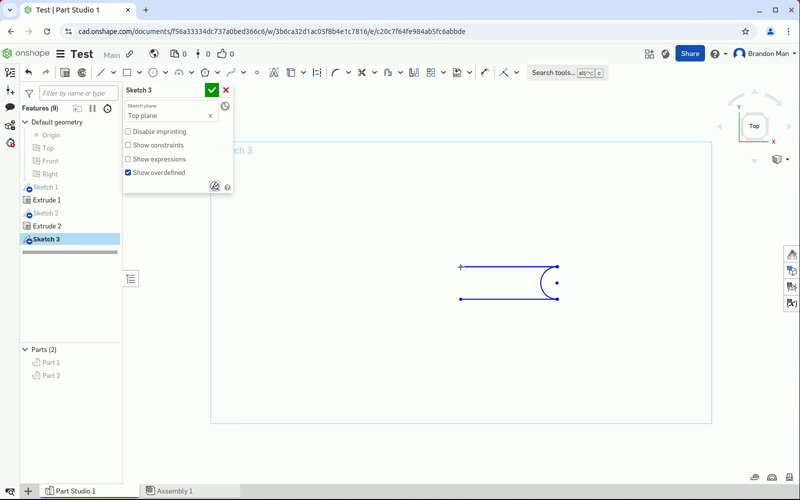
mouse_move(460, 266)
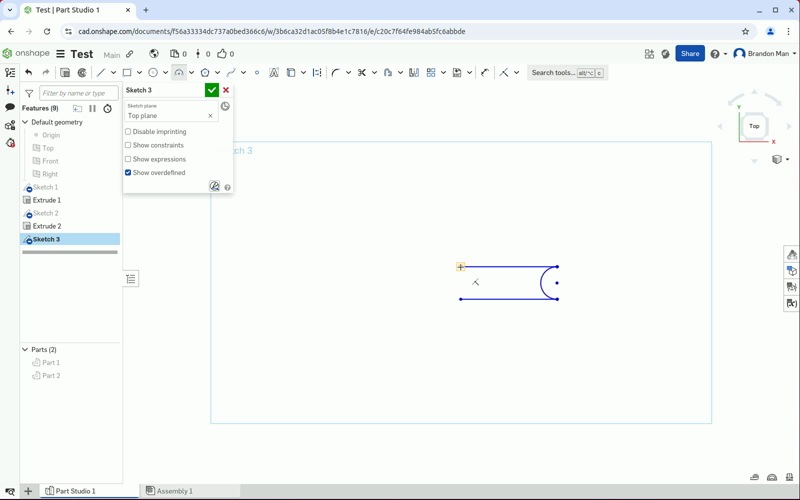
click(460, 266)
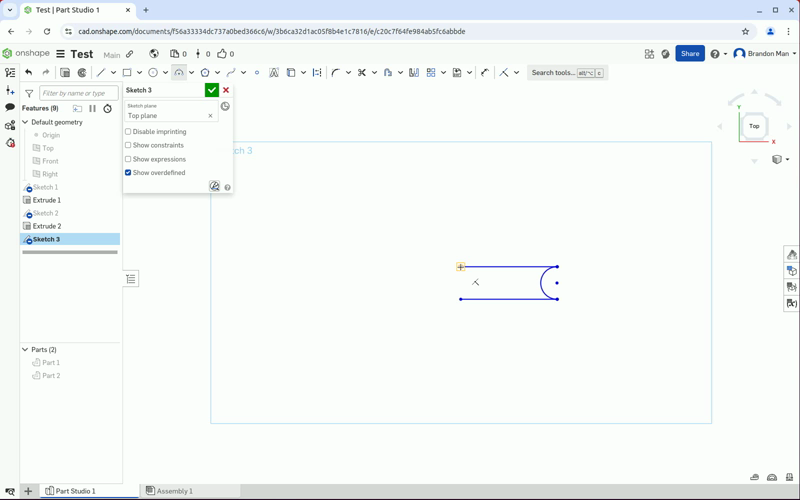
mouse_move(460, 299)
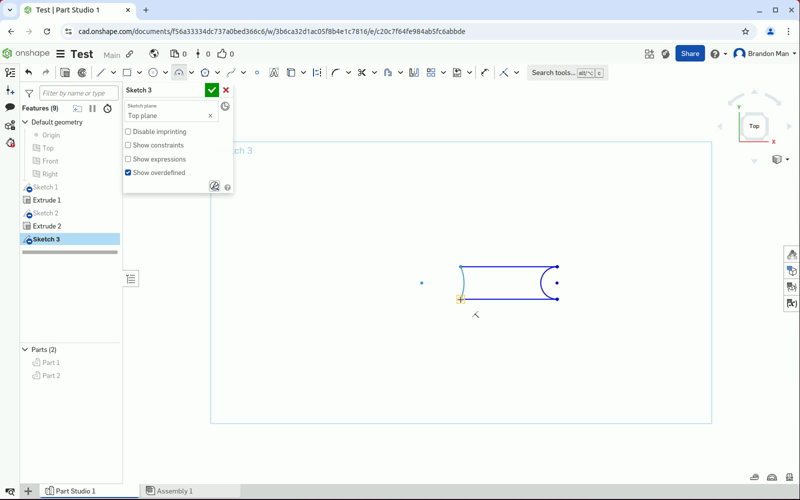
click(460, 299)
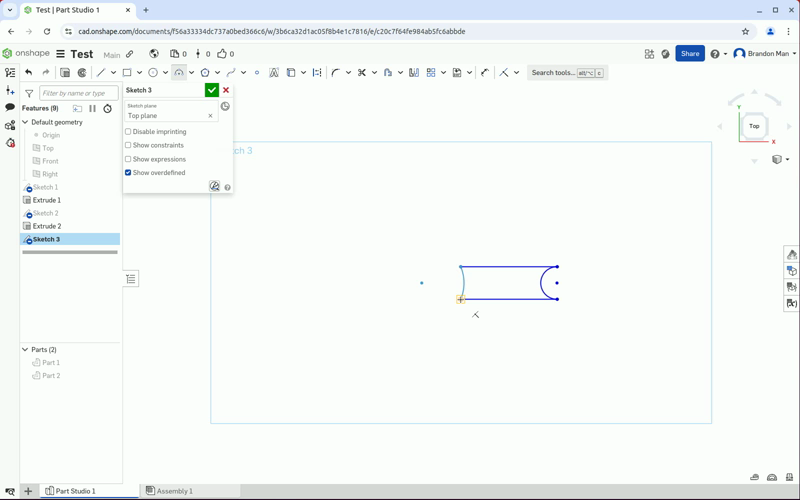
key_down(shift)
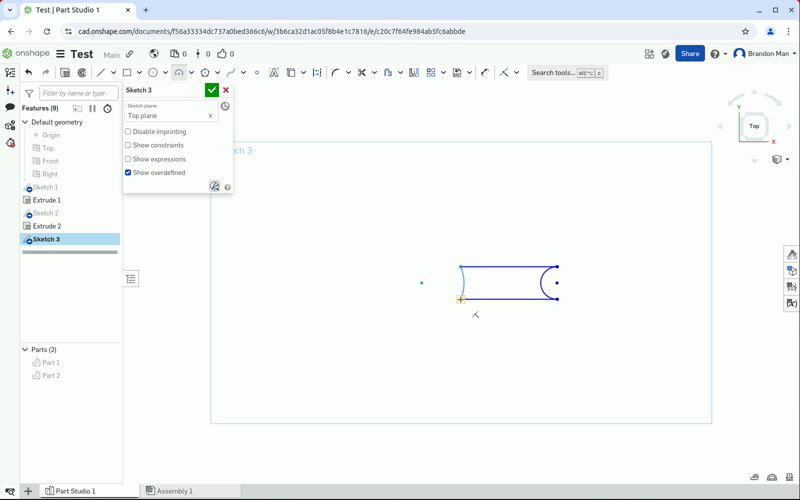
mouse_move(477, 282)
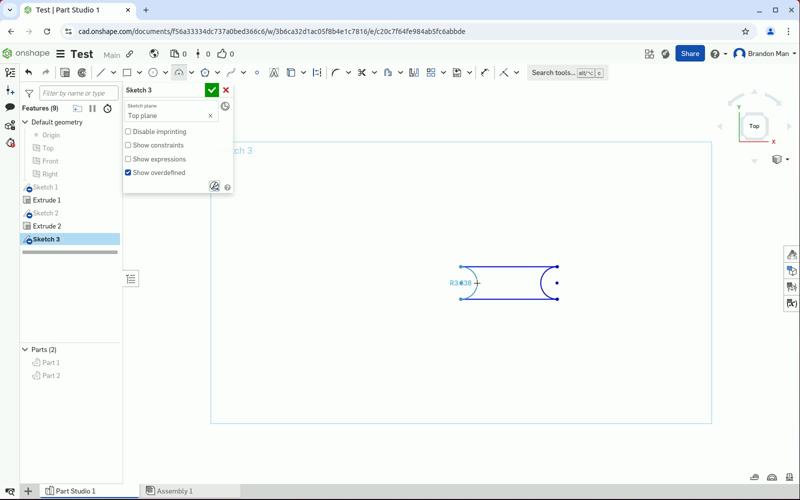
click(477, 282)
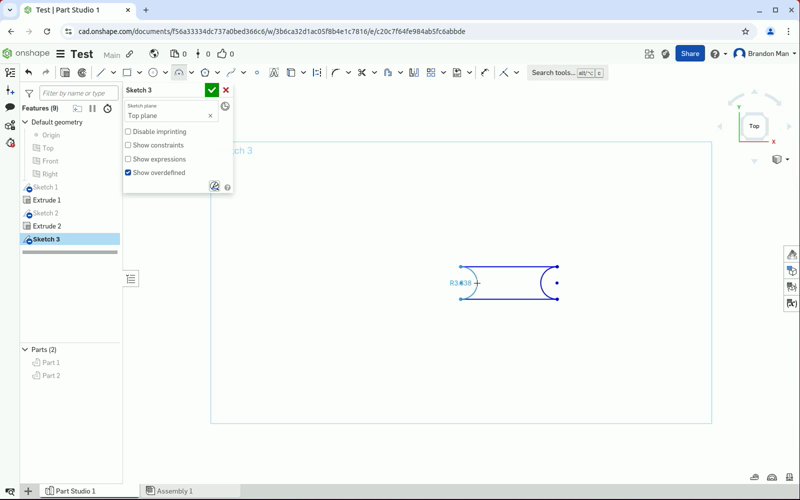
key_up(shift)
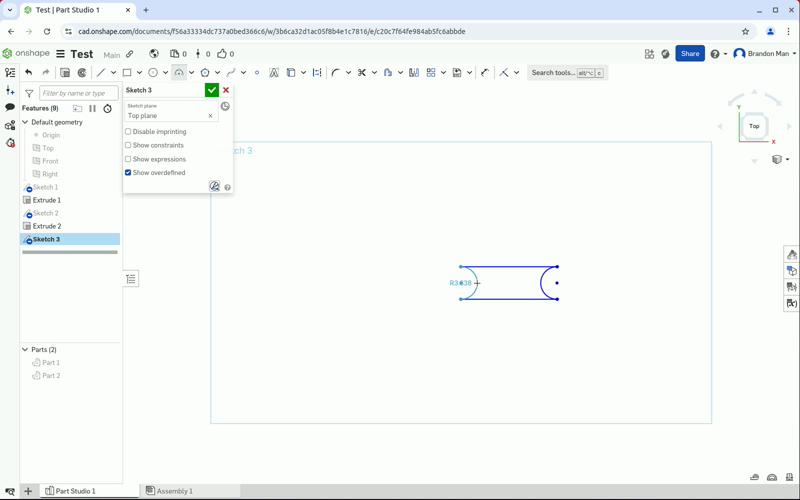
key(esc)
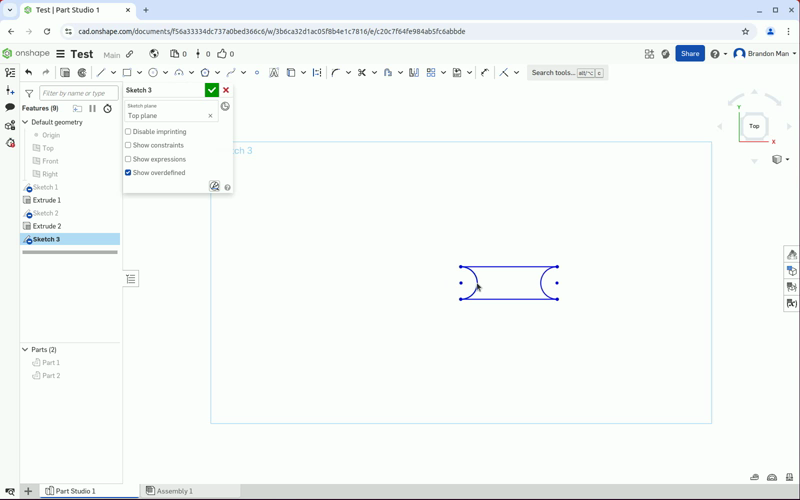
mouse_move(507, 292)
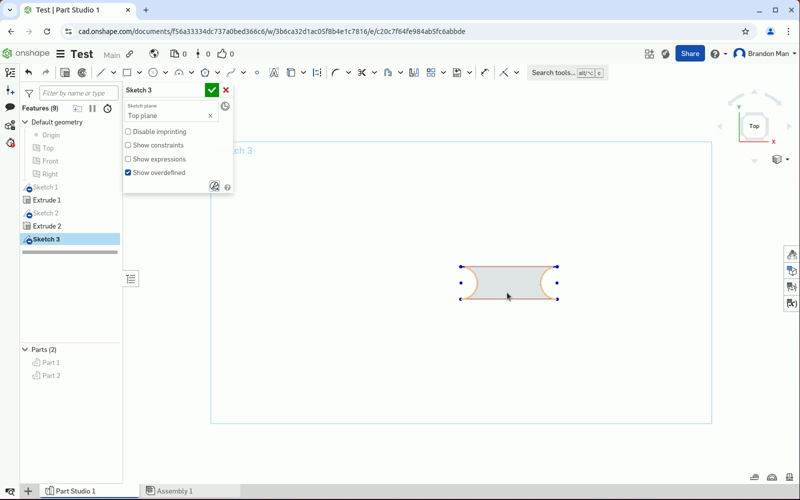
scroll(6)
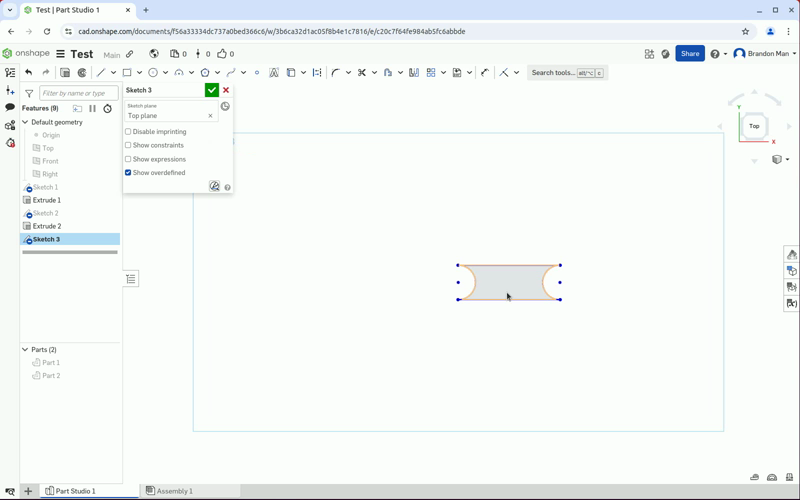
scroll(6)
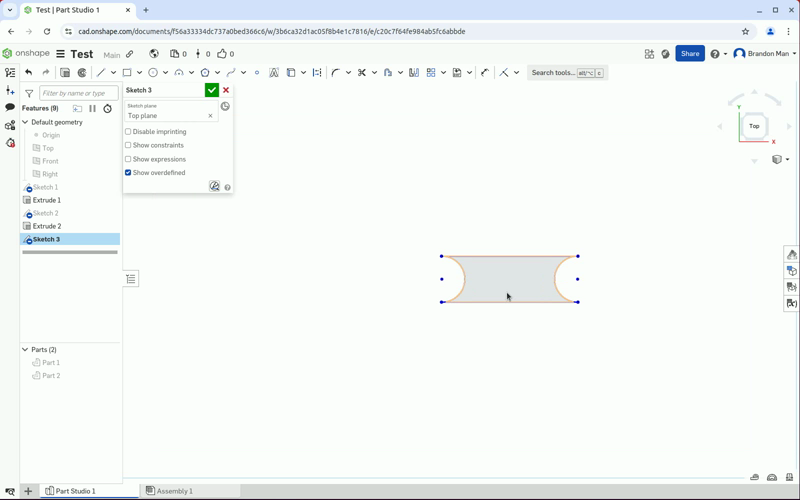
scroll(6)
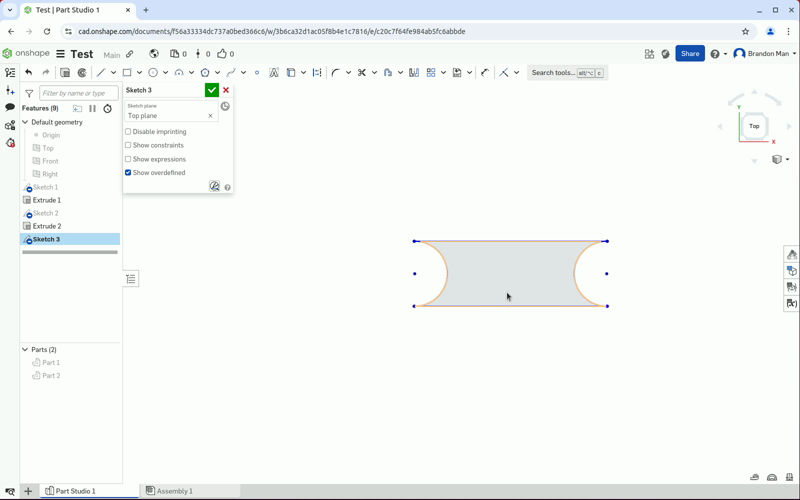
scroll(6)
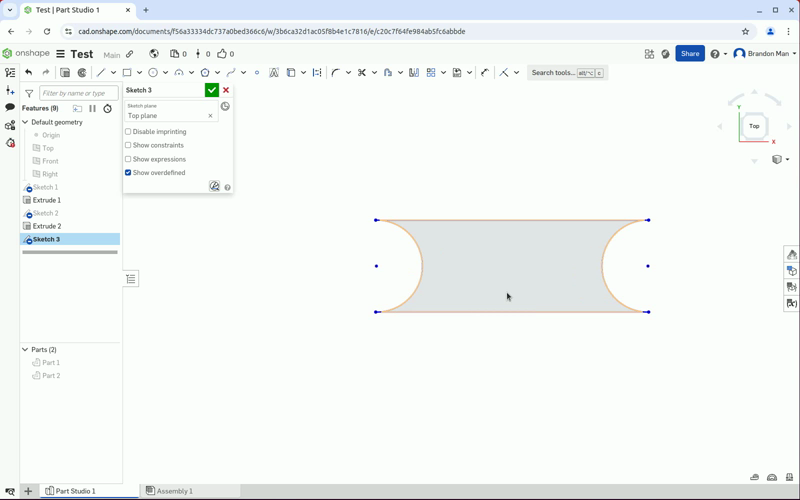
scroll(6)
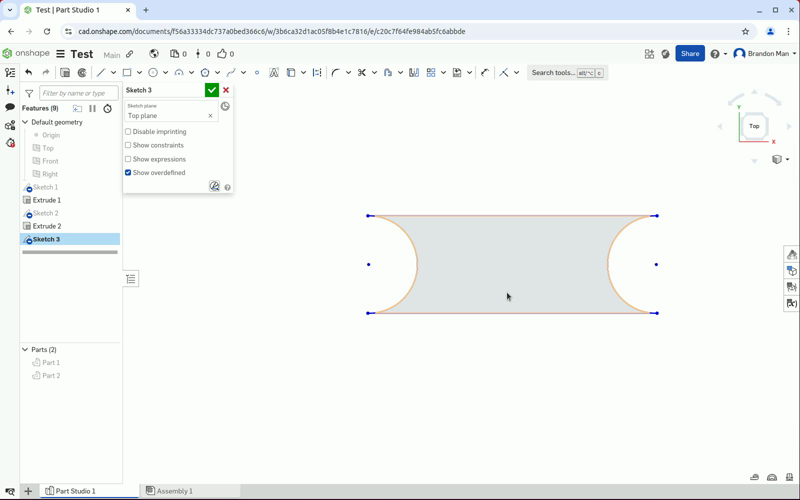
scroll(6)
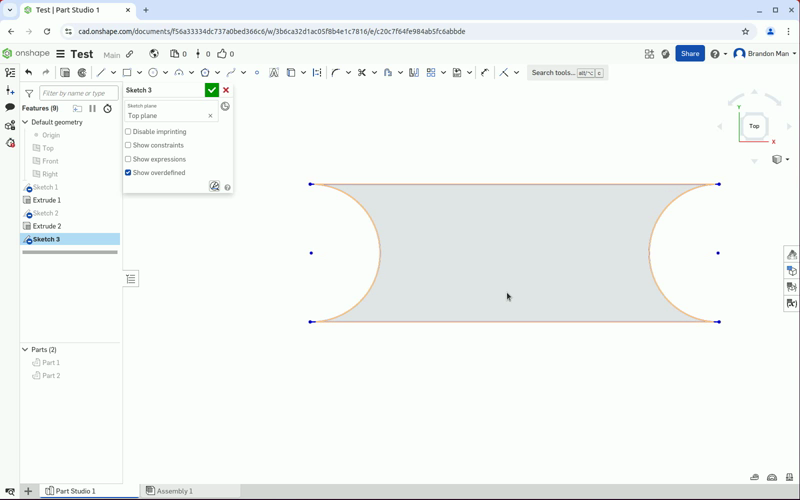
scroll(6)
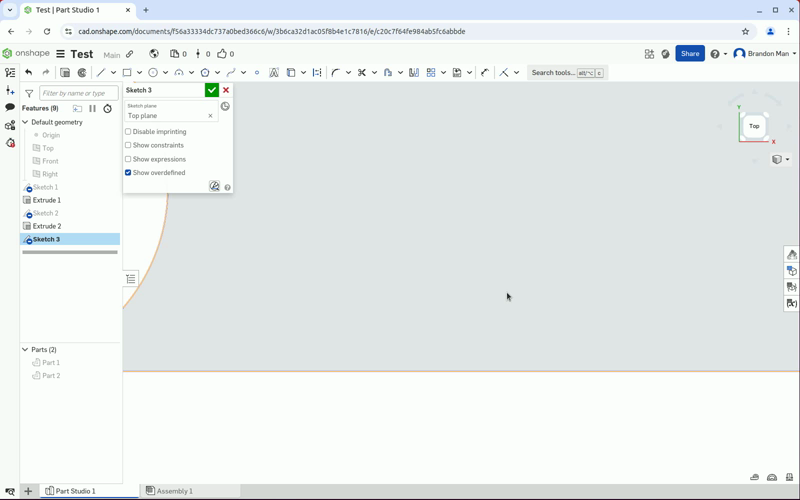
click(507, 292)
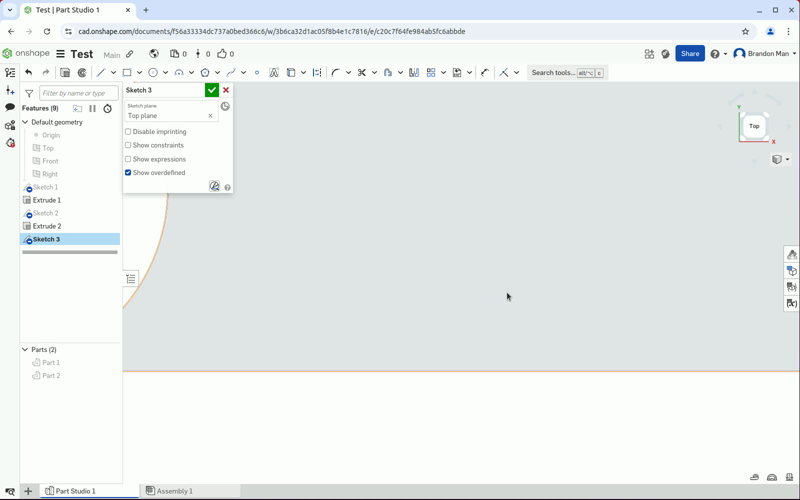
scroll(-6)
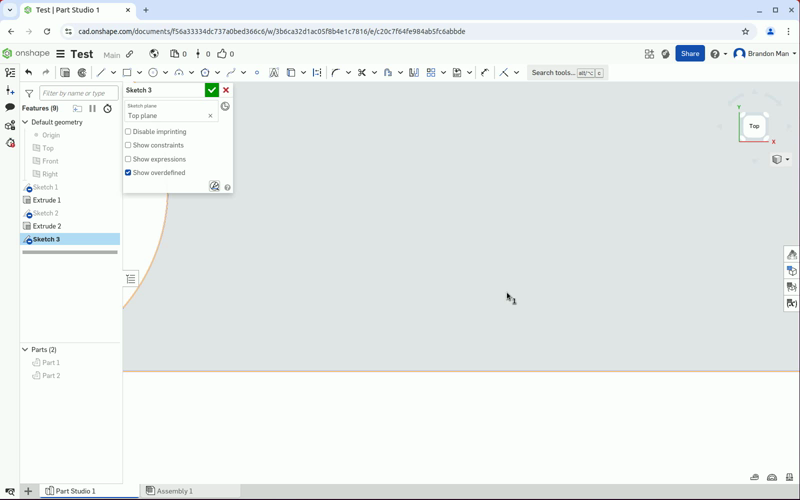
scroll(-6)
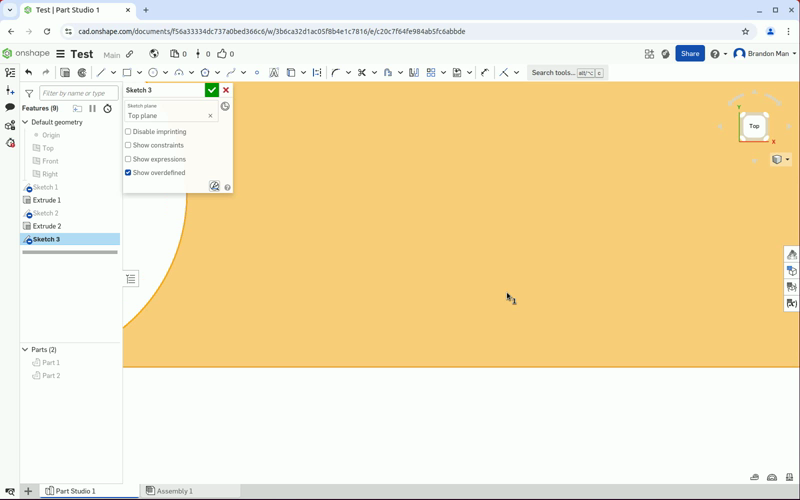
scroll(-6)
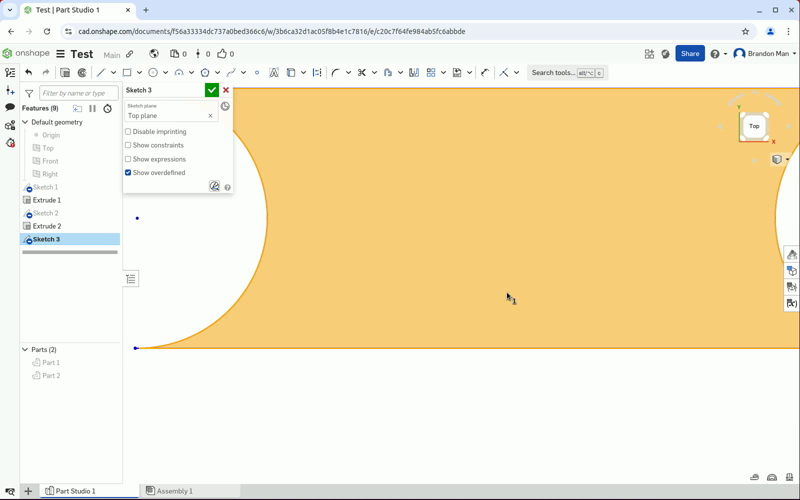
scroll(-6)
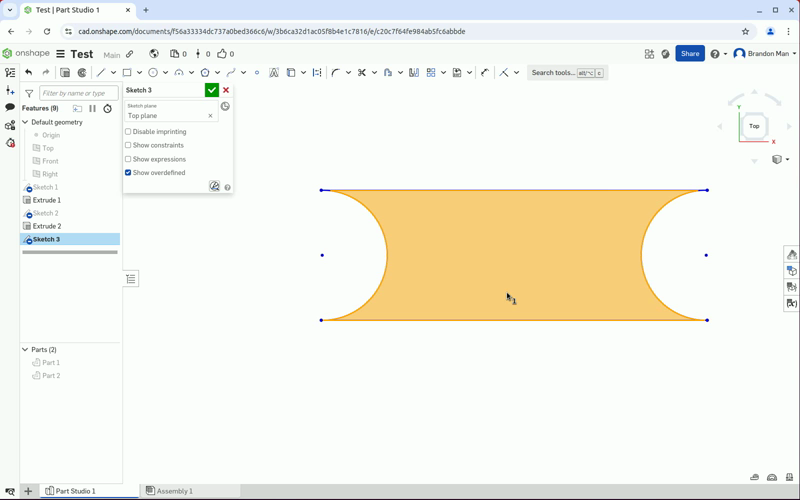
scroll(-6)
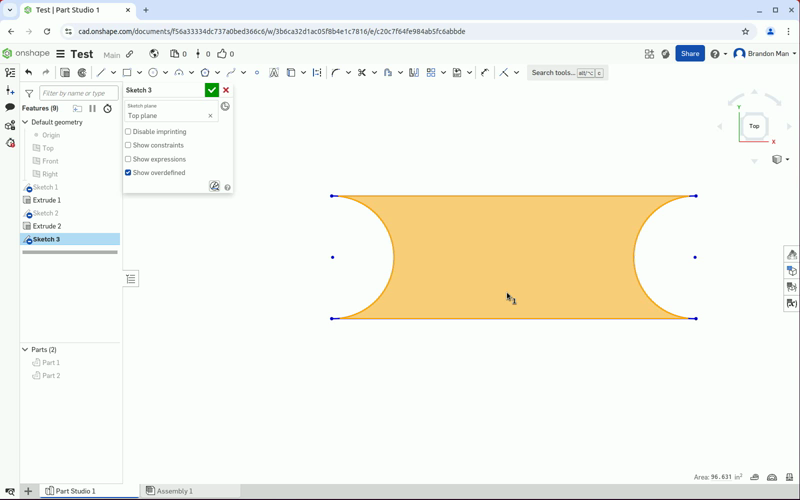
scroll(-6)
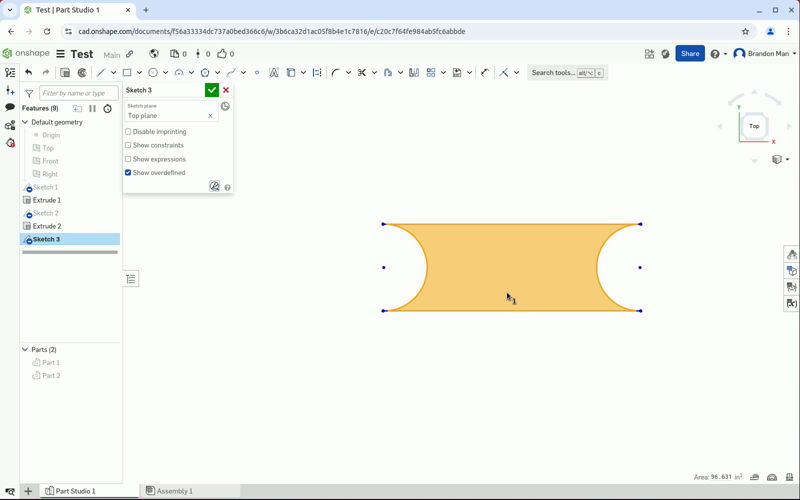
scroll(-6)
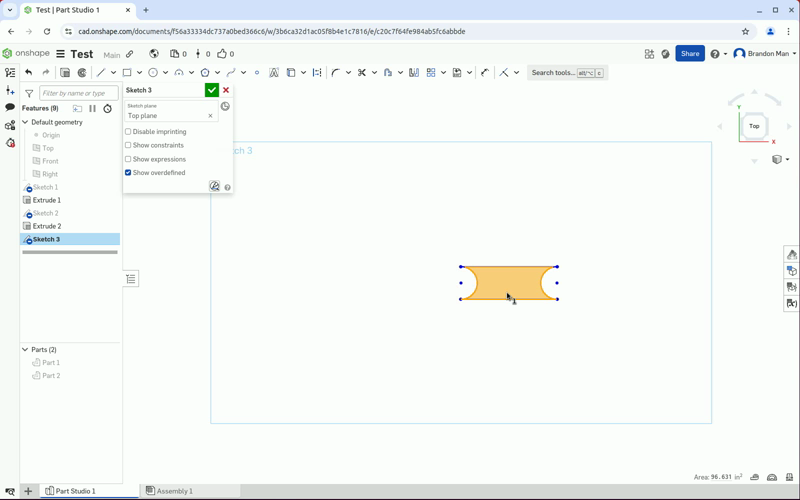
mouse_move(73, 352)
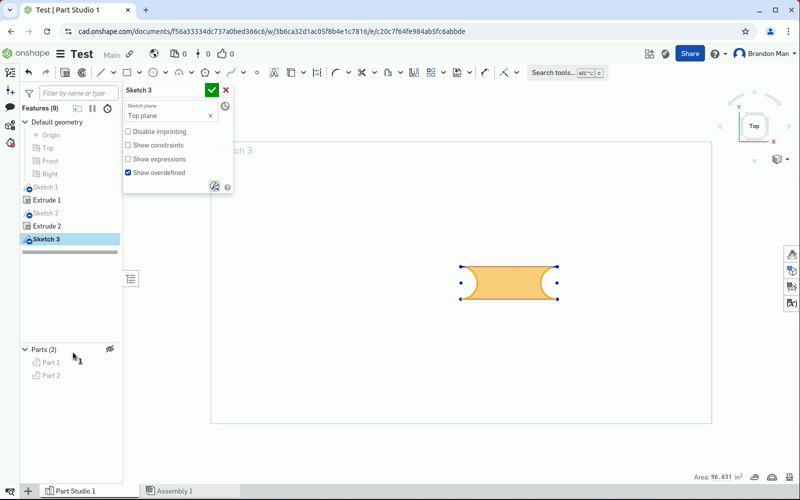
key(shift+y)
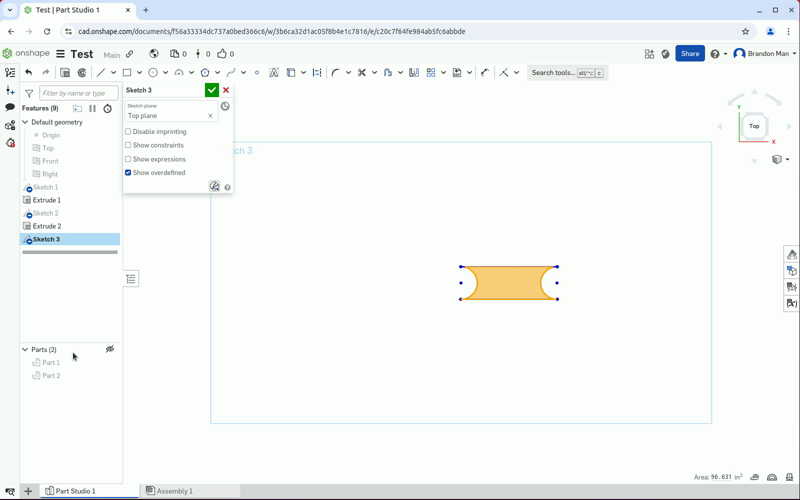
key(shift+e)
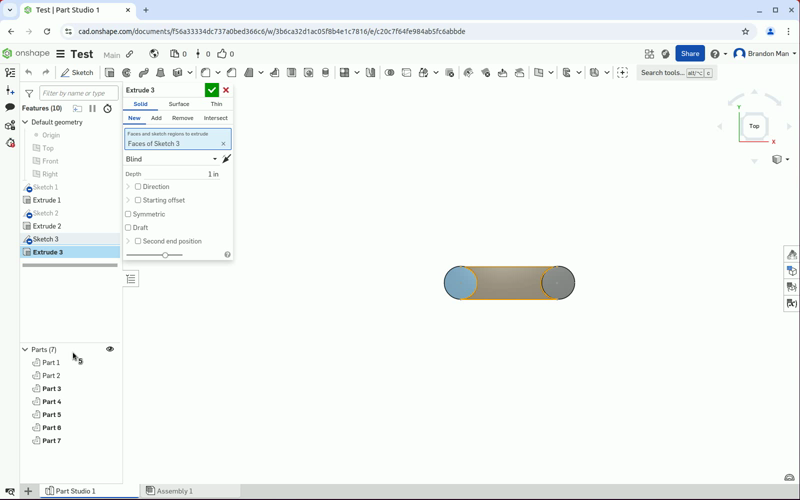
mouse_move(143, 106)
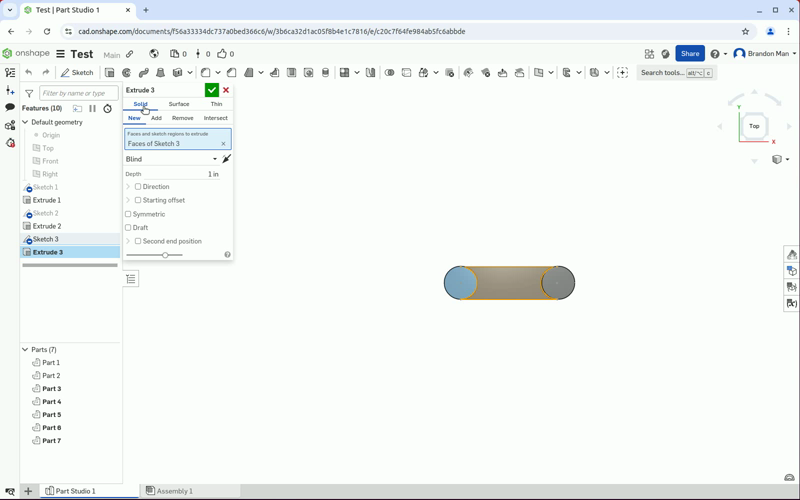
click(143, 106)
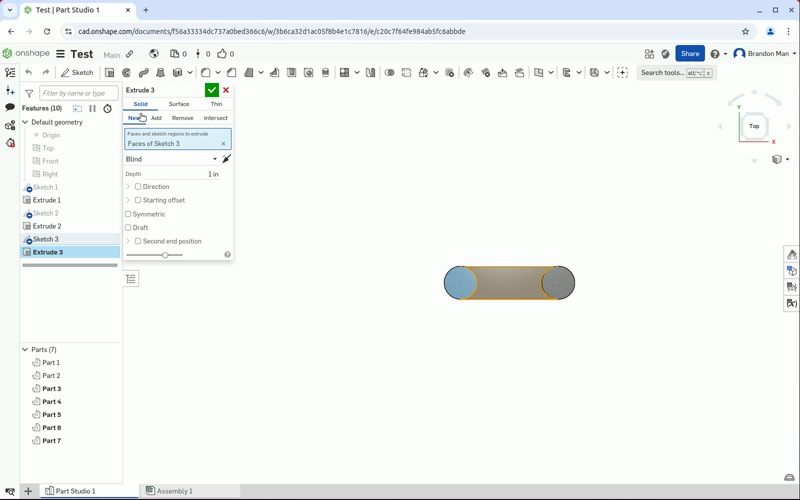
mouse_move(137, 120)
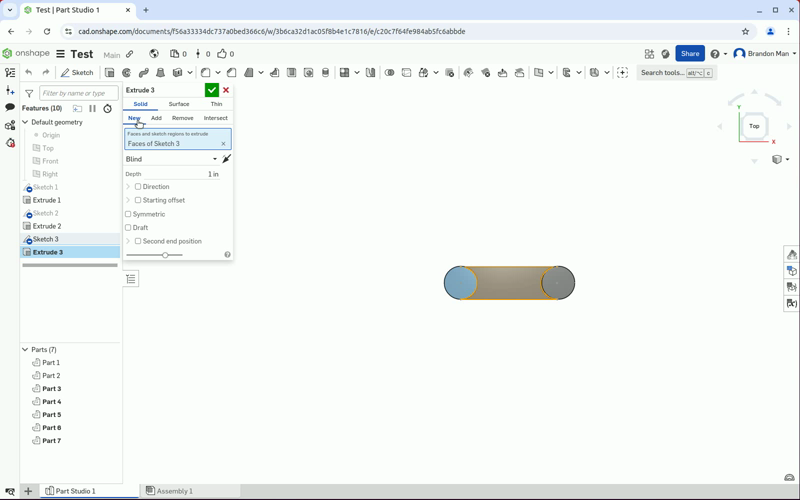
click(137, 120)
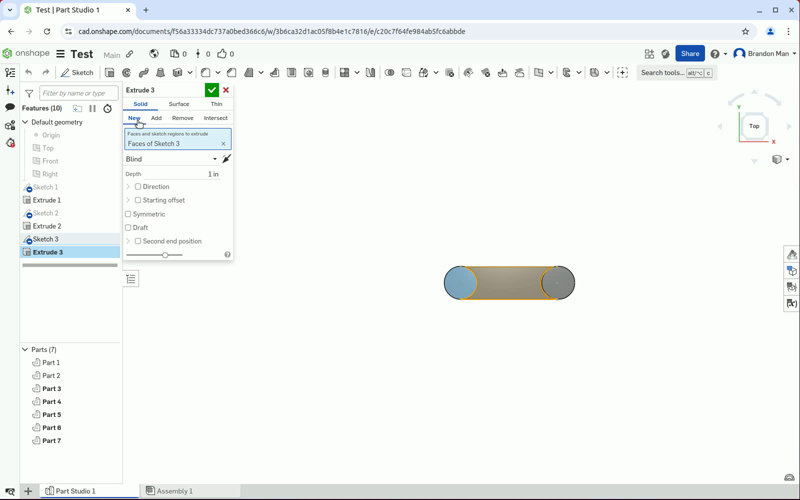
key(tab, 4)
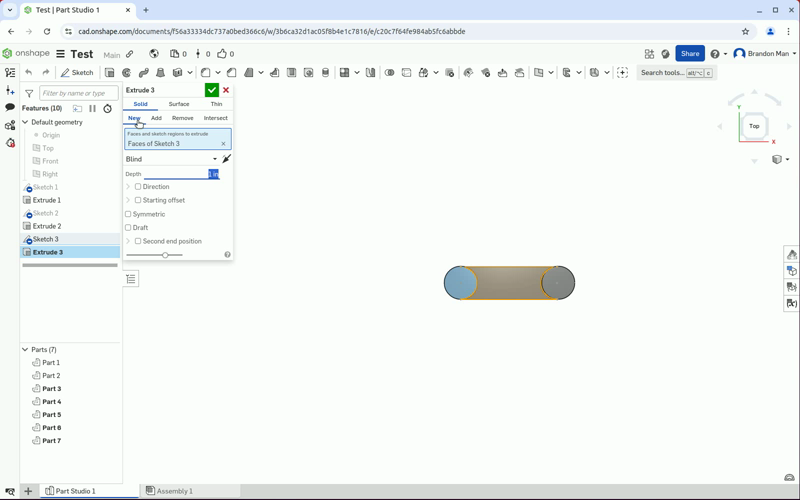
text(1.204)
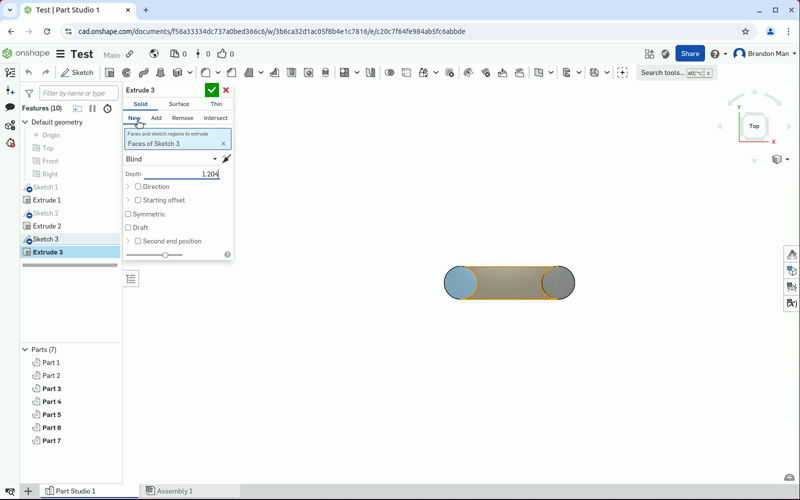
key(enter)
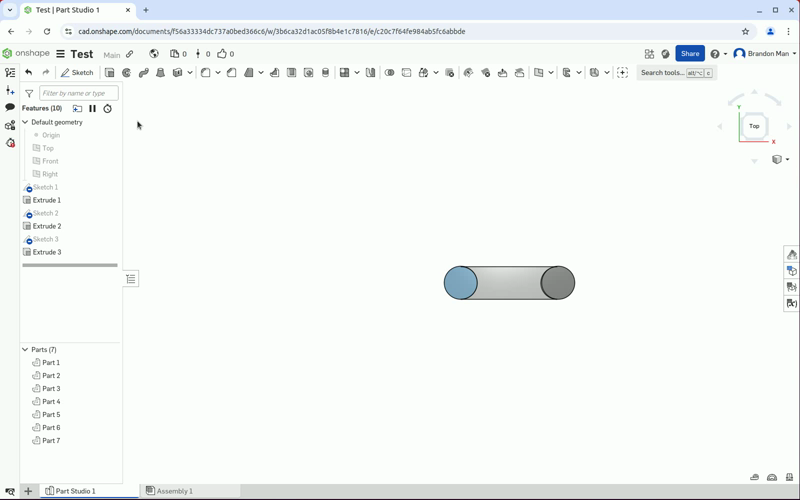
key(shift+h)
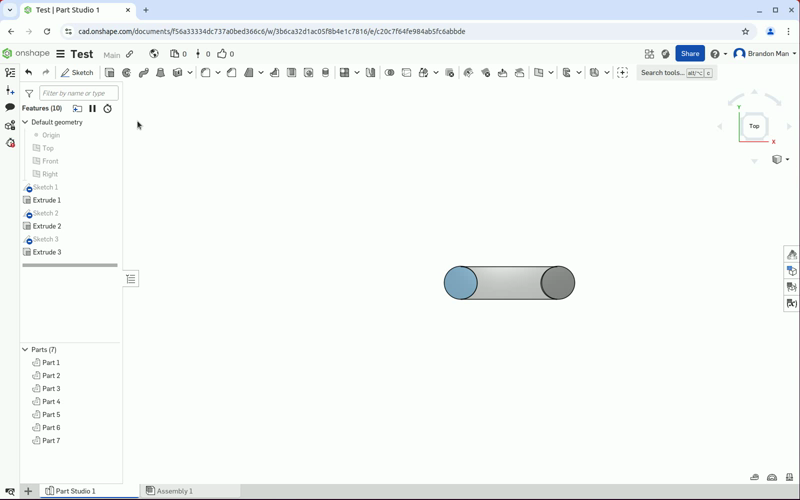
key(shift+h)
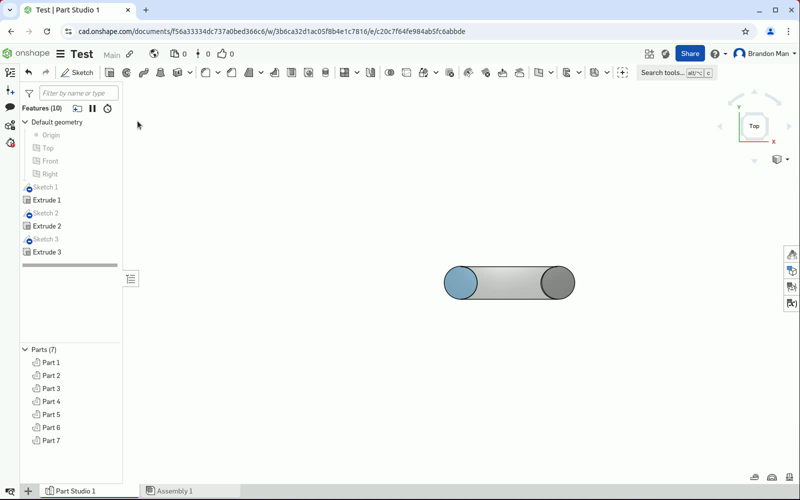
mouse_move(73, 189)
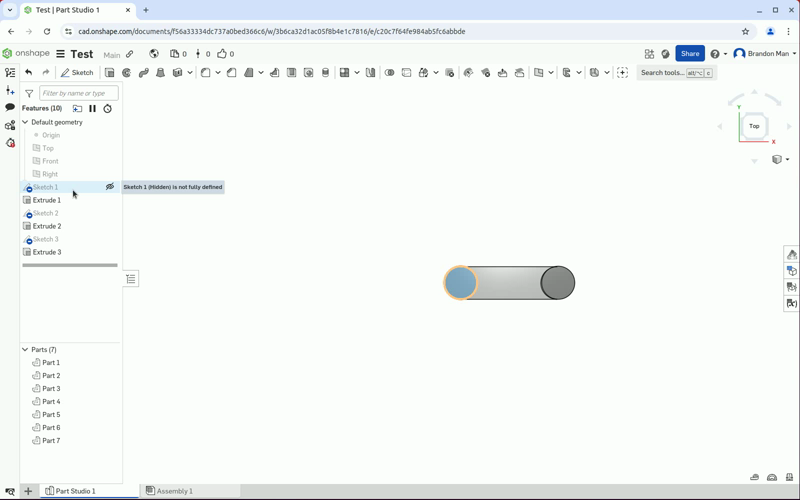
click(73, 189)
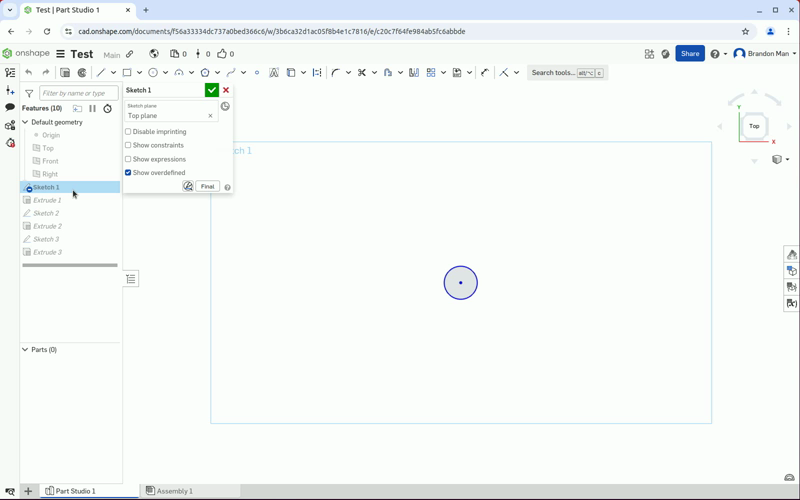
mouse_move(229, 92)
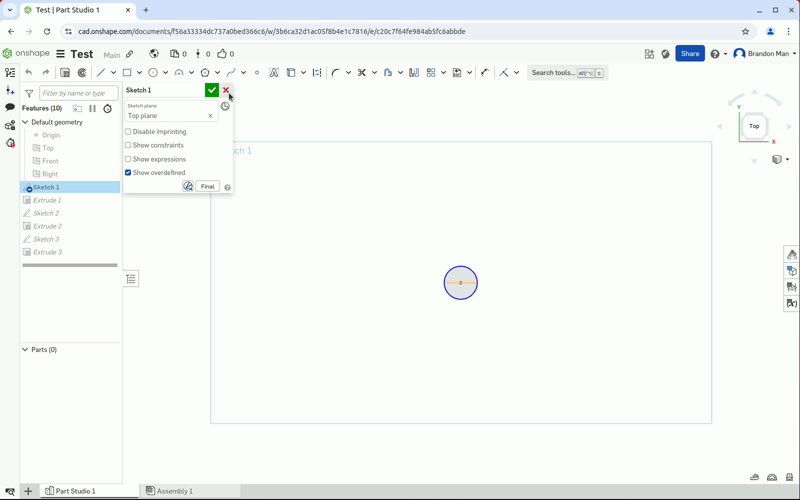
click(229, 92)
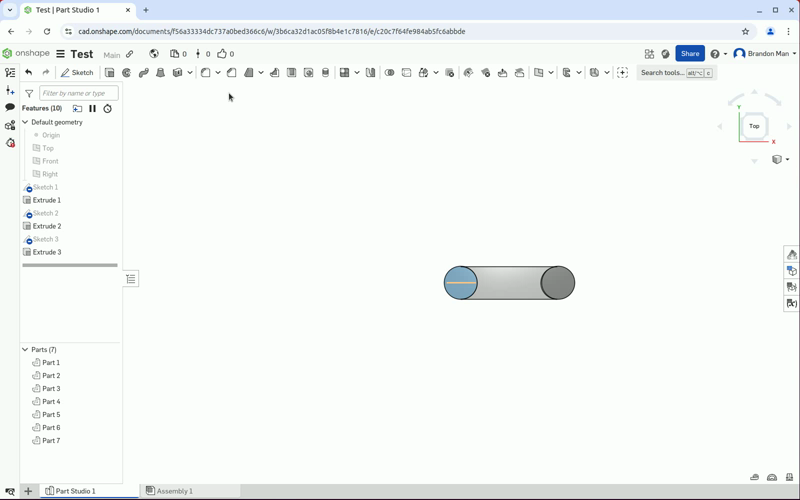
mouse_move(541, 75)
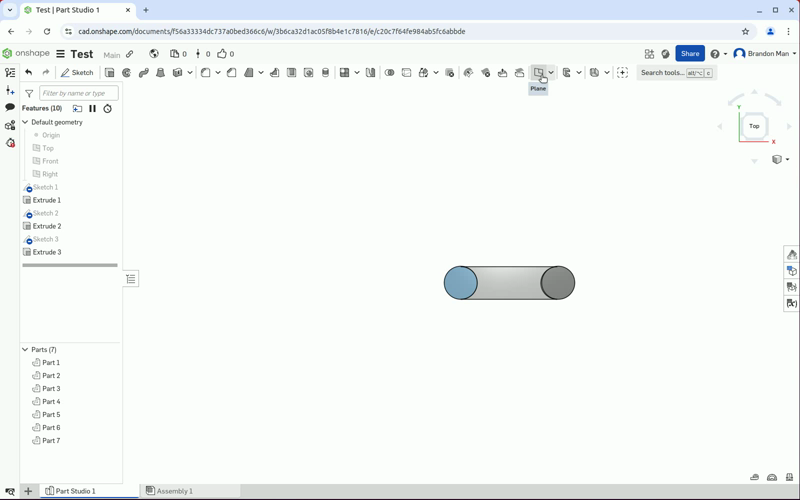
click(541, 75)
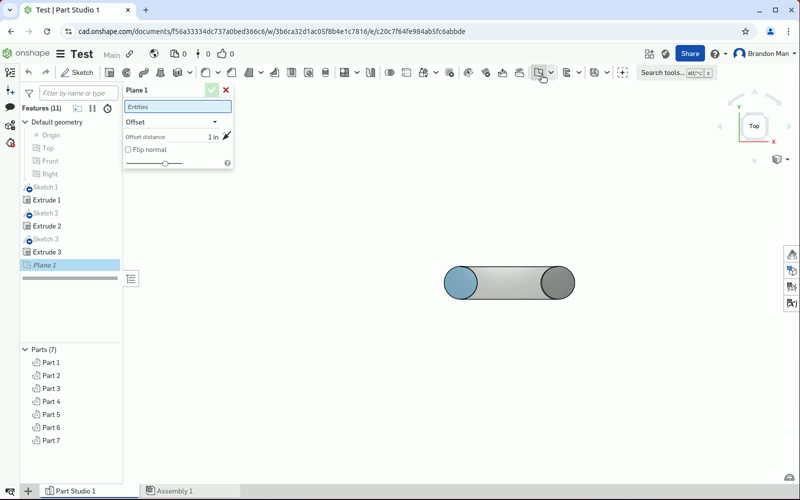
mouse_move(73, 150)
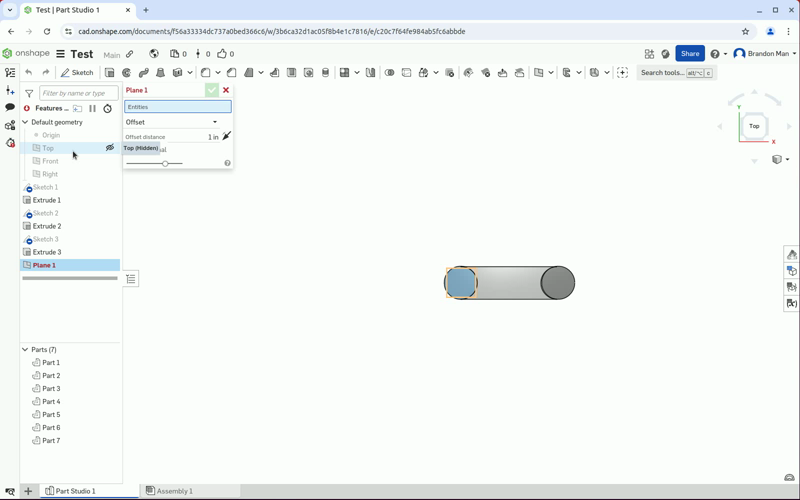
click(73, 150)
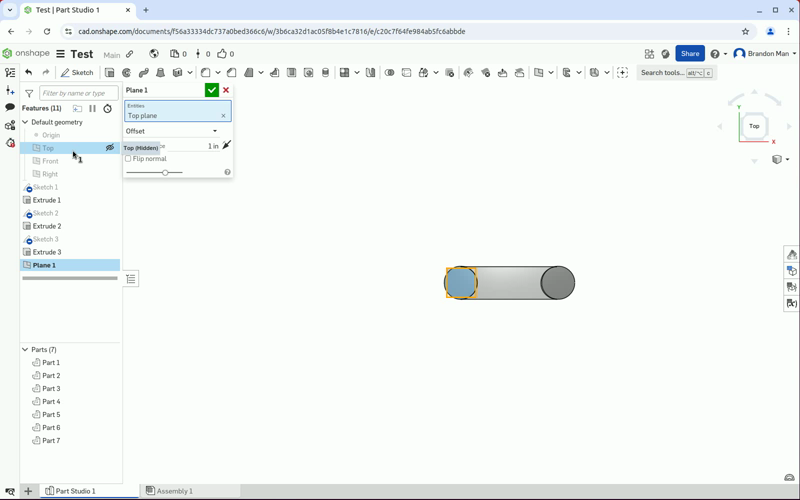
key(tab, 2)
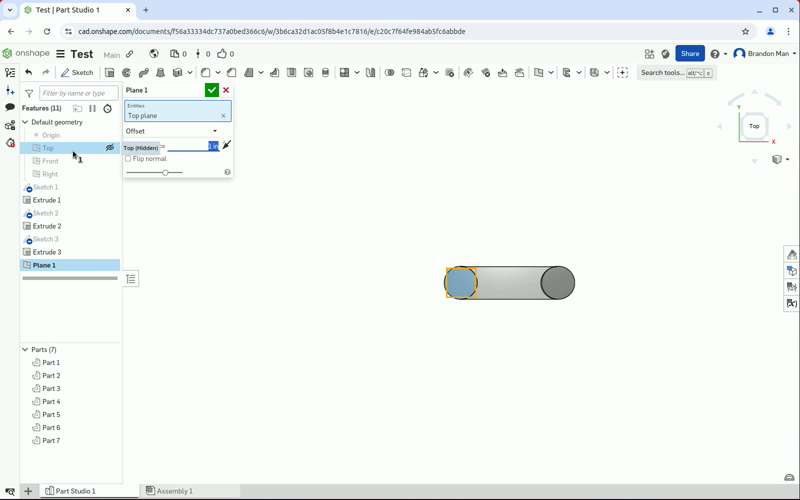
text(1.202)
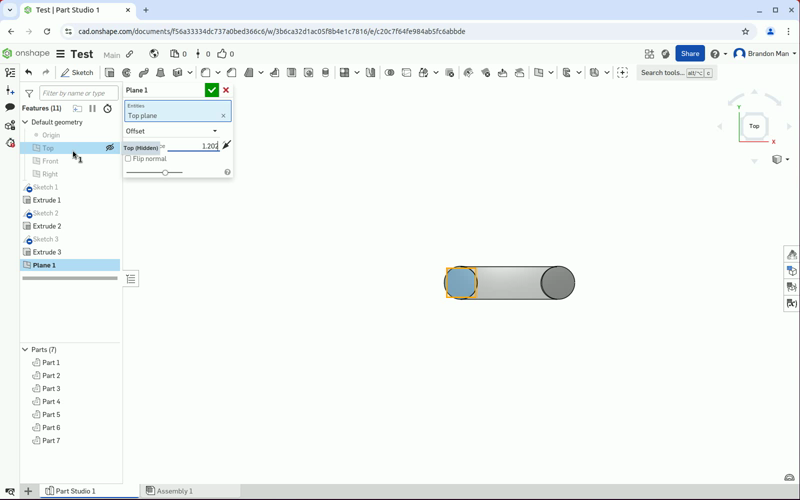
key(enter, 2)
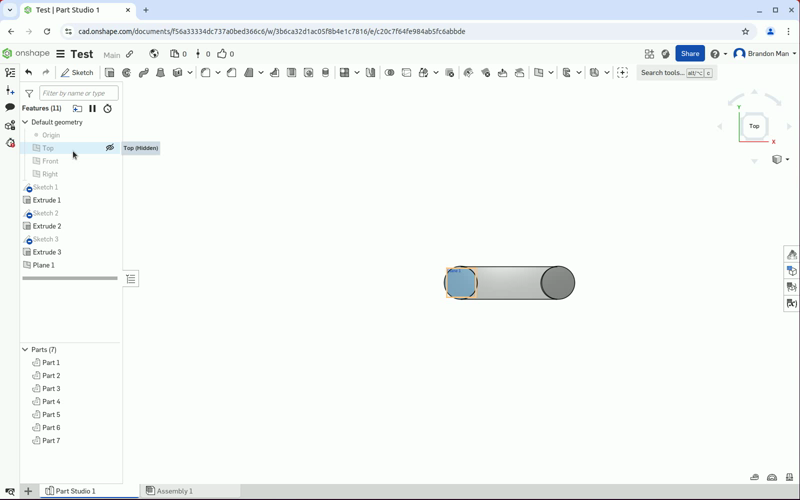
key(shift+s)
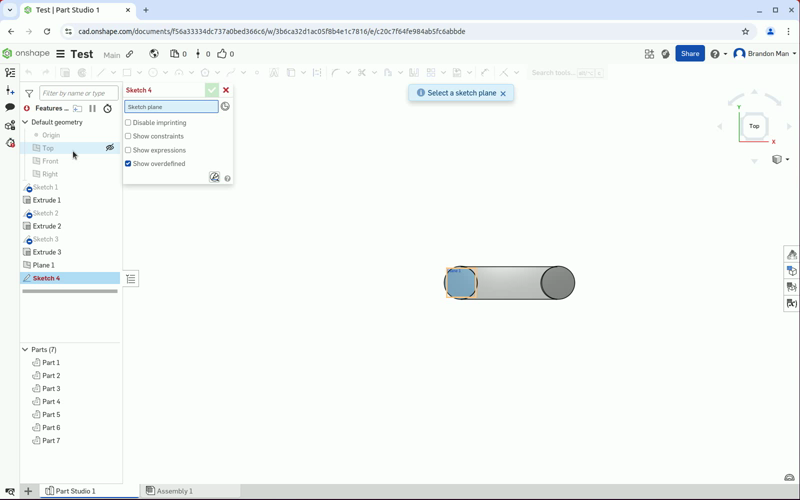
mouse_move(73, 267)
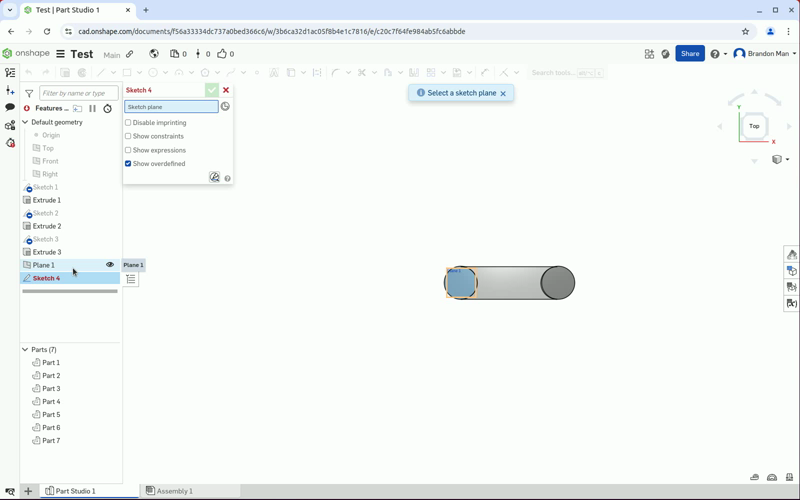
click(73, 267)
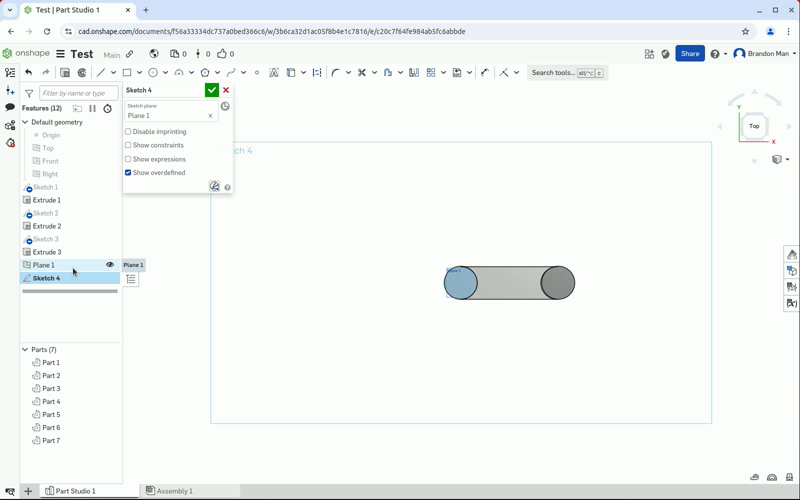
mouse_move(73, 352)
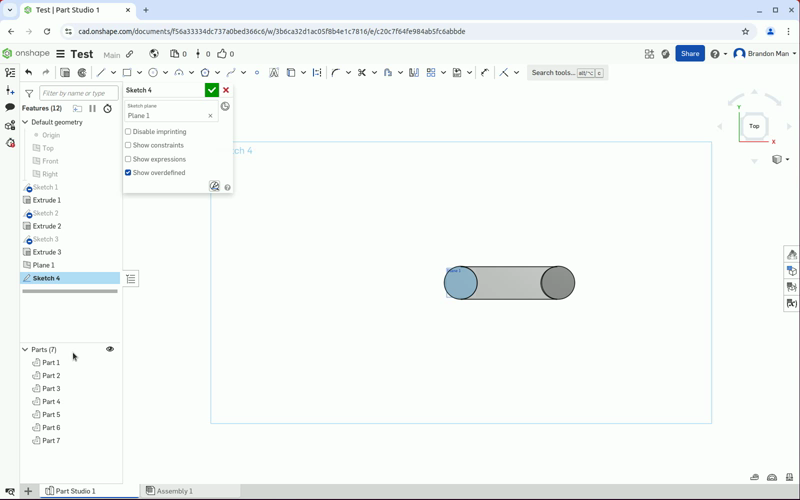
key(y)
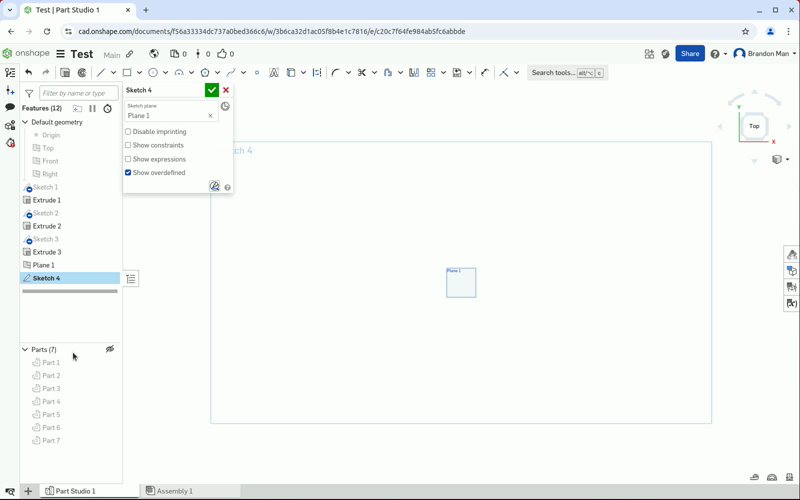
key(c)
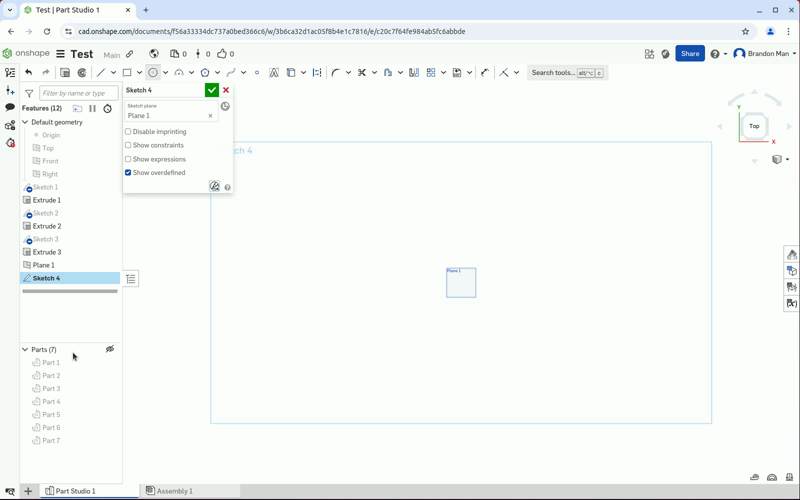
key_down(shift)
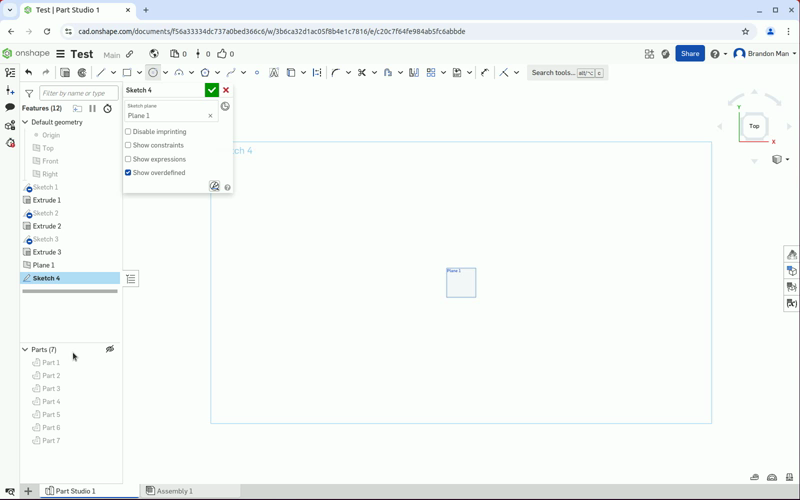
mouse_move(558, 282)
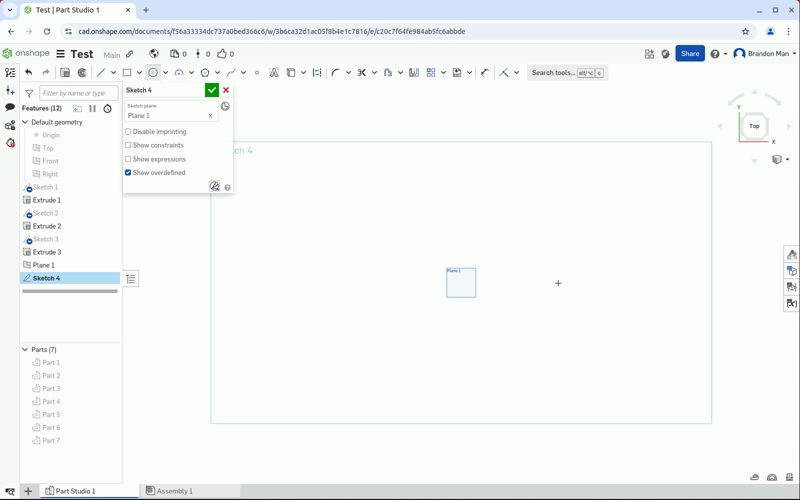
click(558, 282)
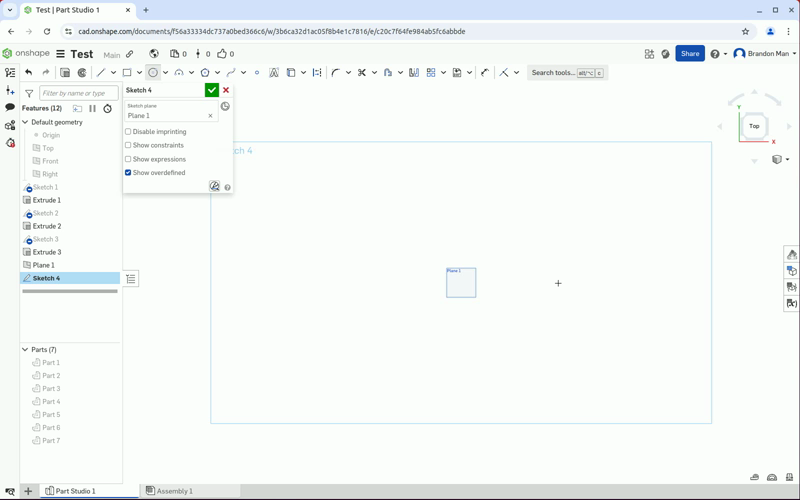
key_up(shift)
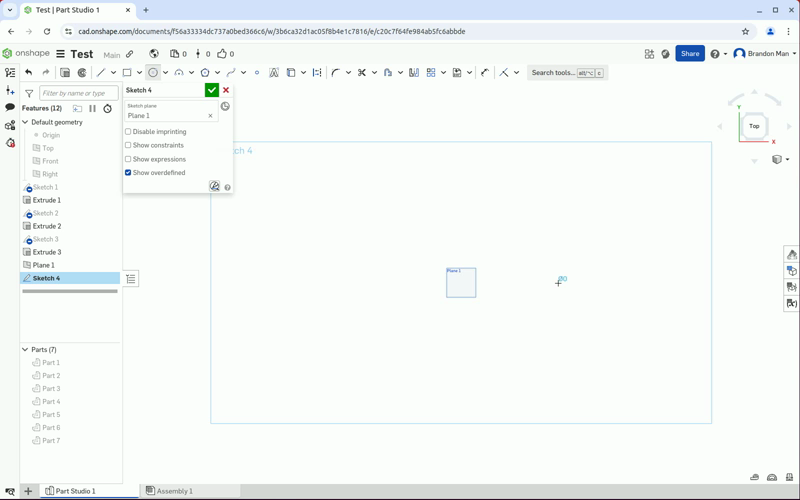
mouse_move(564, 282)
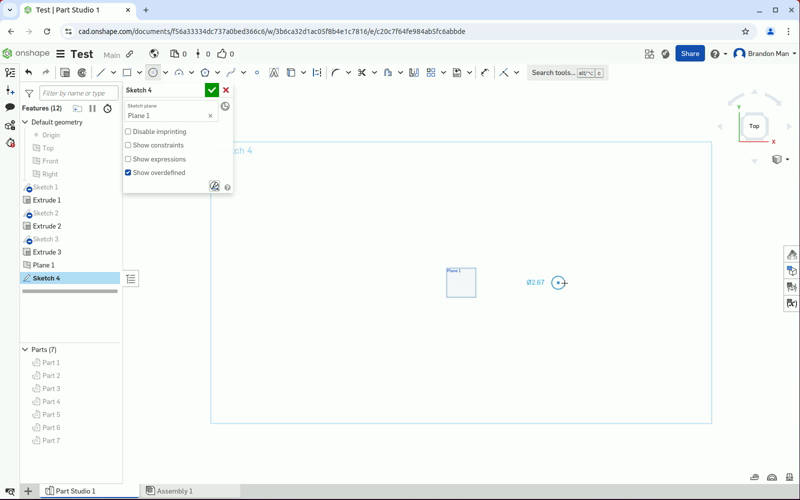
click(564, 282)
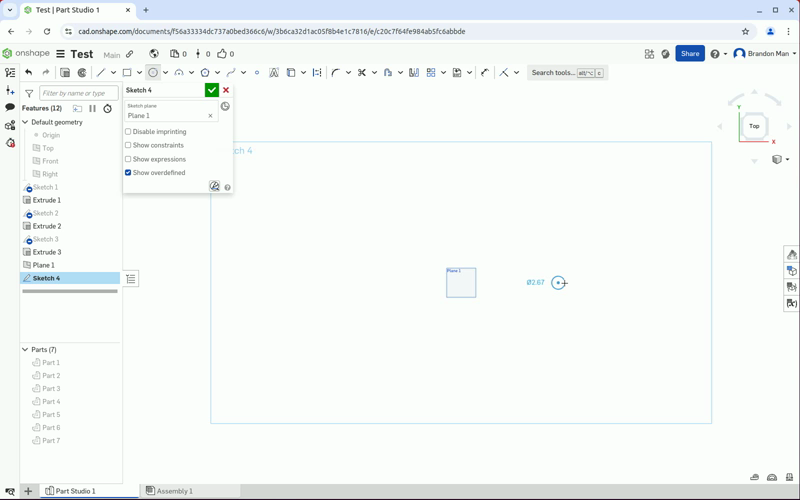
key(esc)
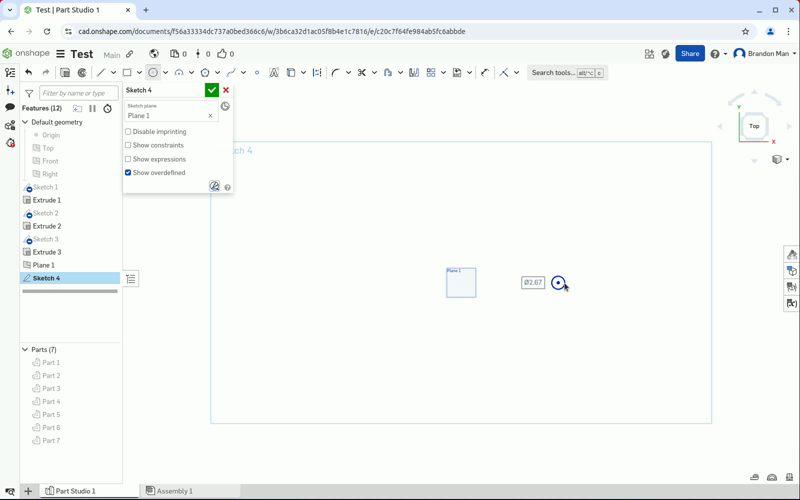
mouse_move(563, 285)
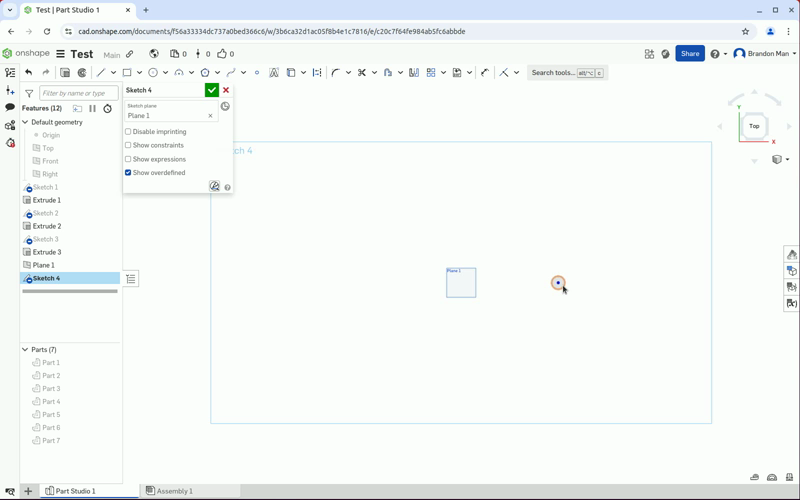
scroll(6)
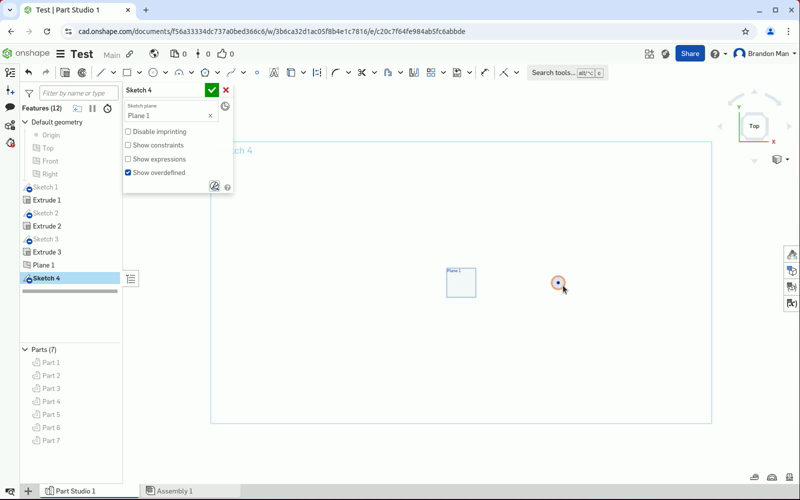
scroll(6)
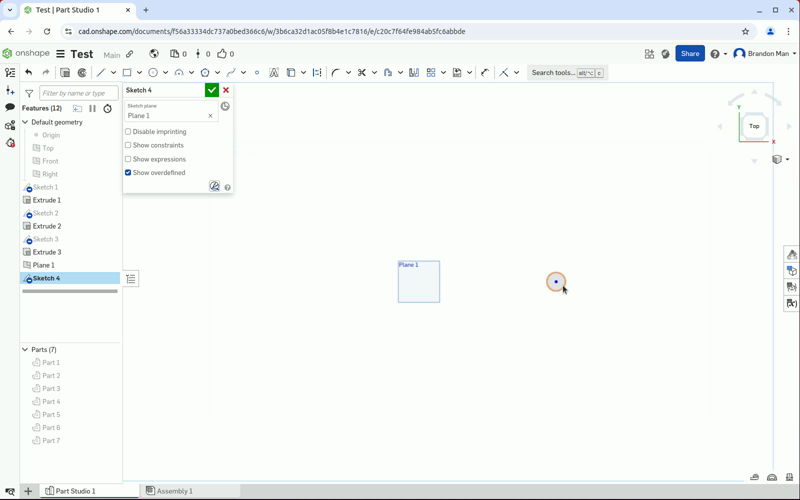
scroll(6)
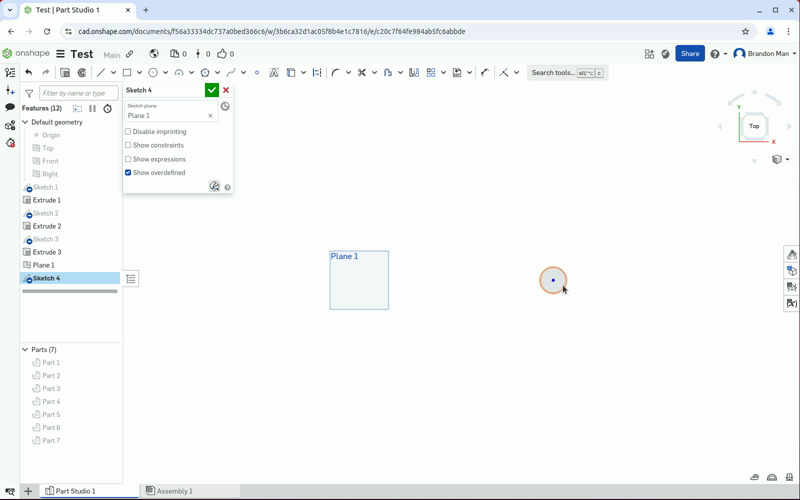
scroll(6)
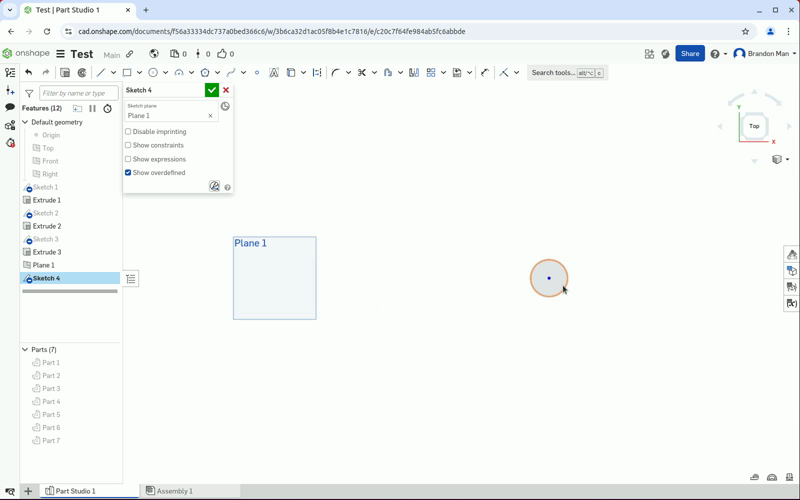
scroll(6)
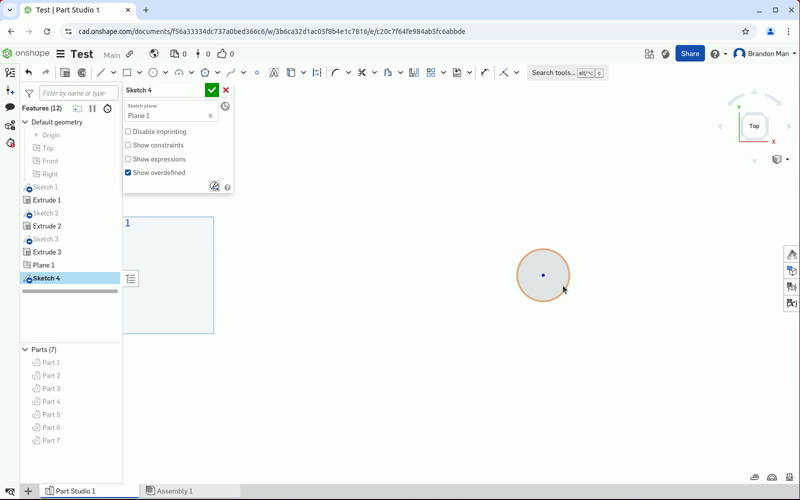
scroll(6)
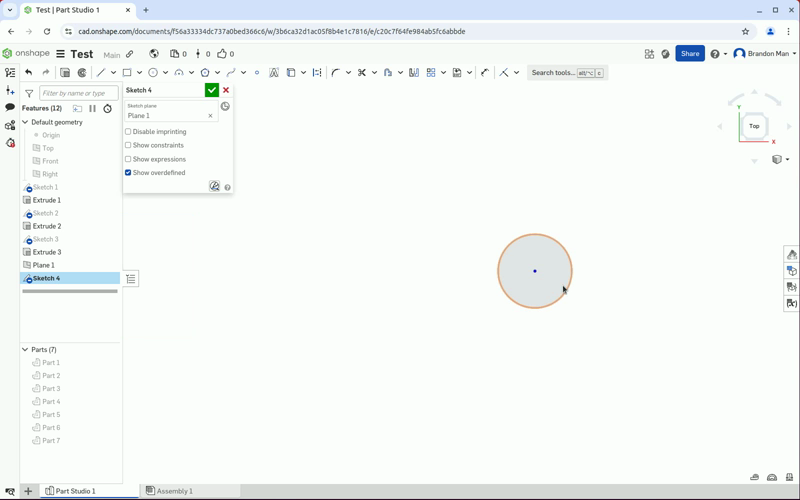
scroll(6)
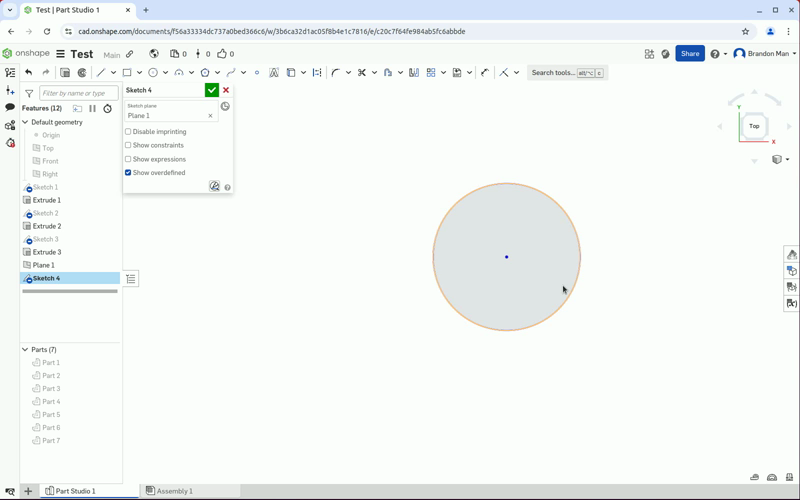
click(563, 285)
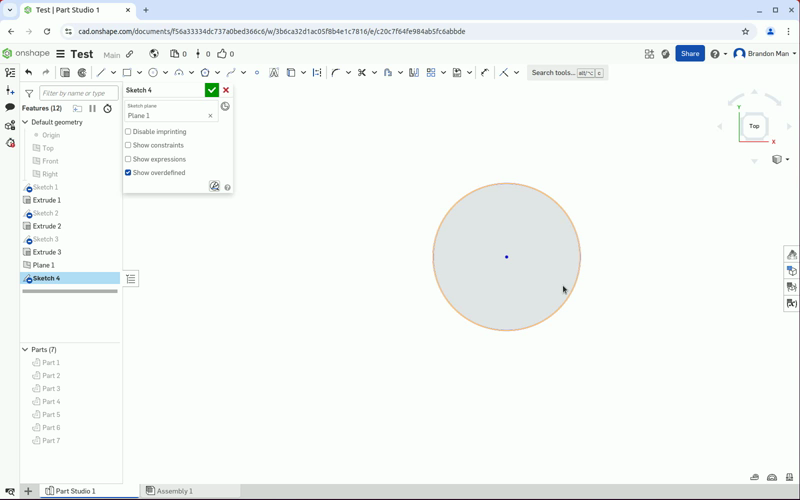
scroll(-6)
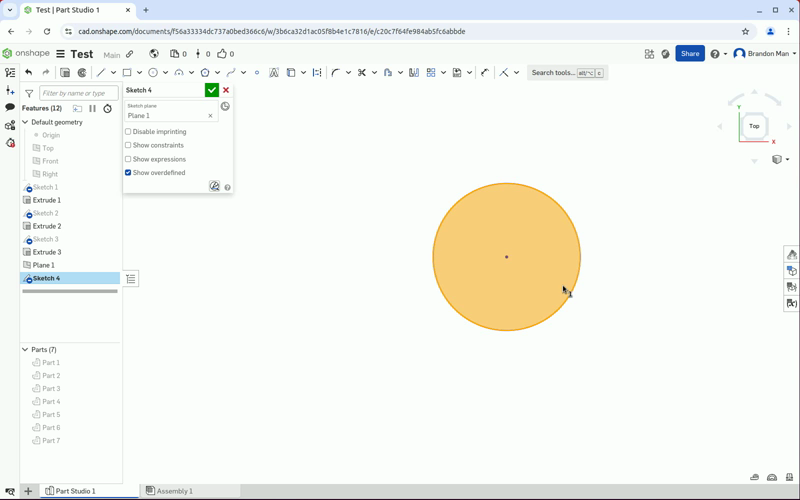
scroll(-6)
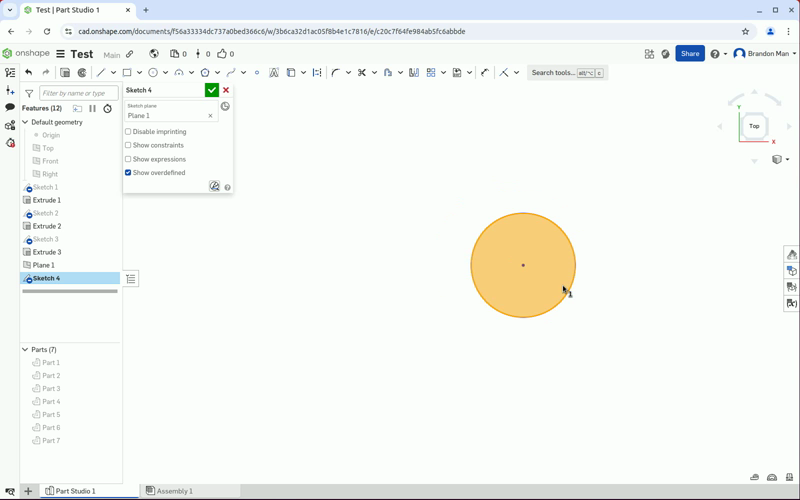
scroll(-6)
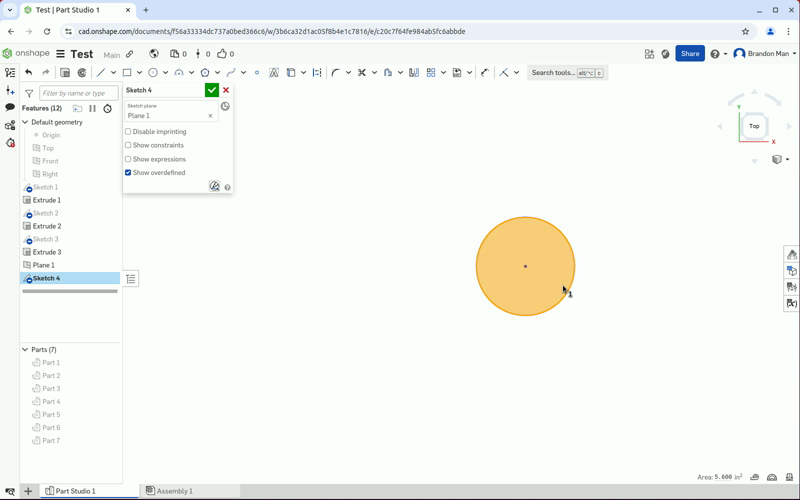
scroll(-6)
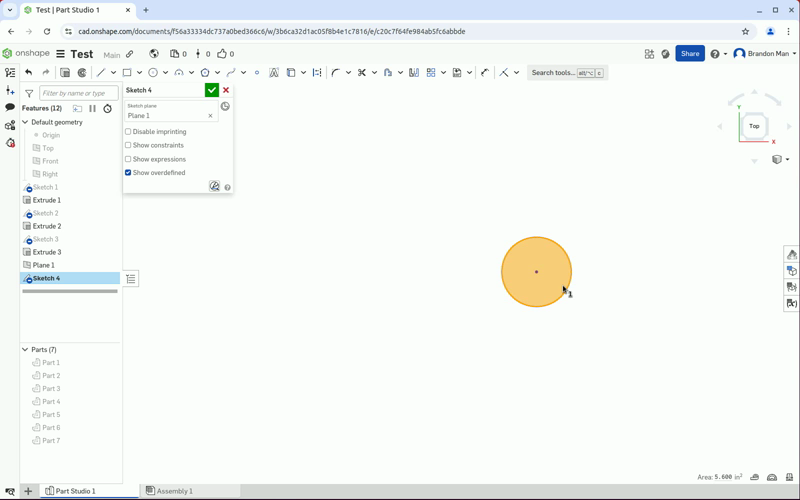
scroll(-6)
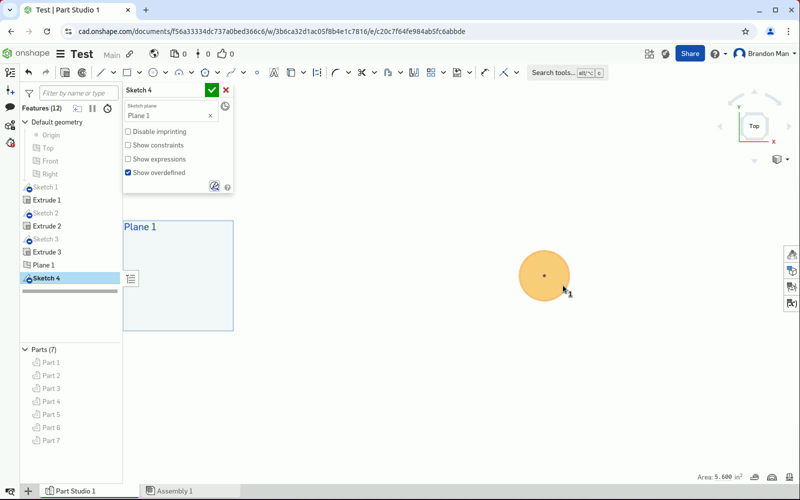
scroll(-6)
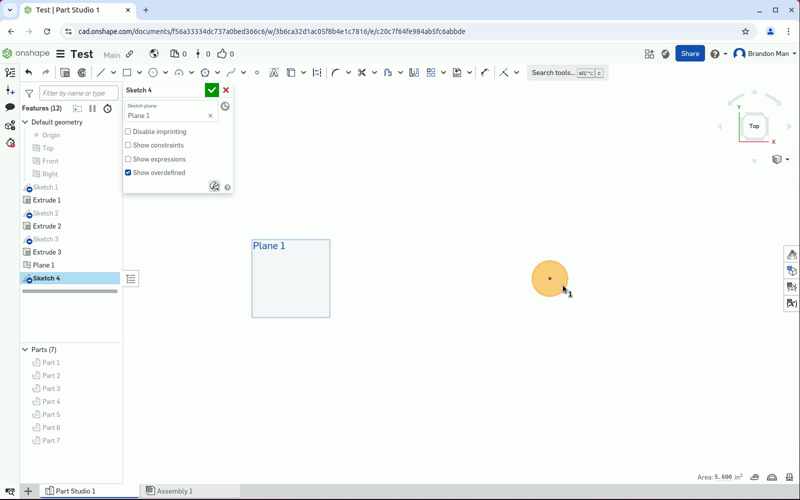
scroll(-6)
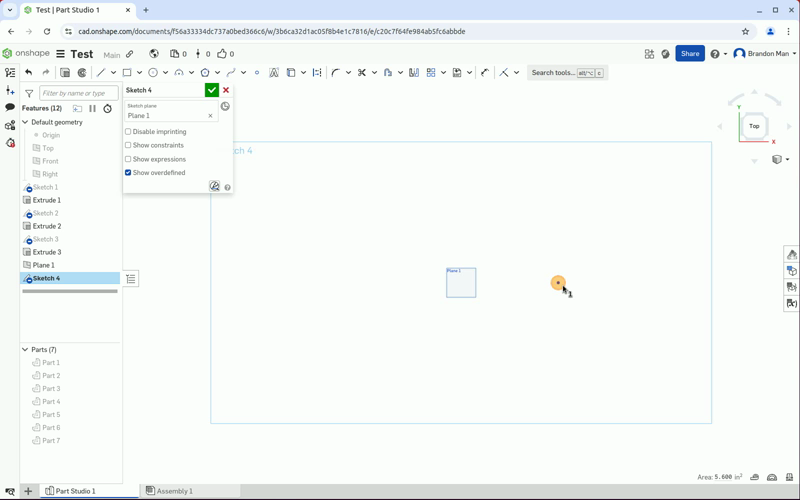
mouse_move(73, 352)
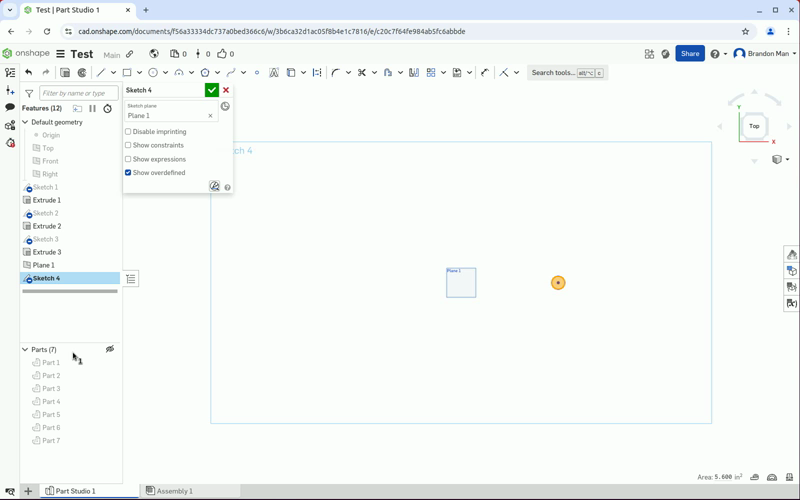
key(shift+y)
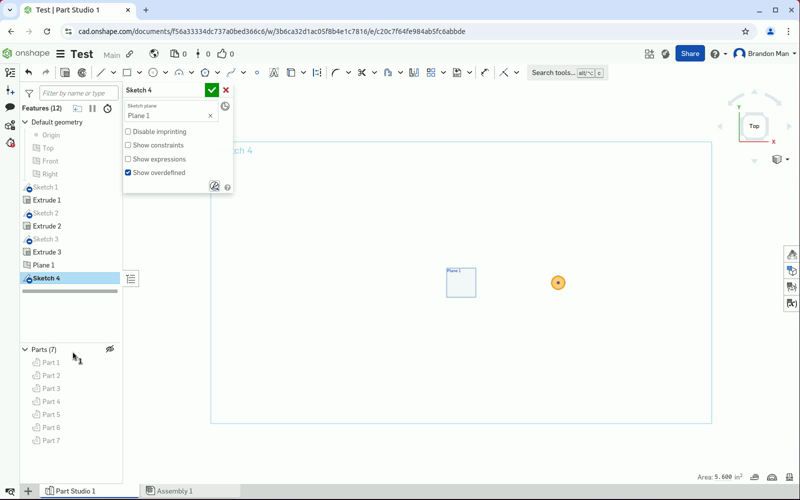
key(shift+e)
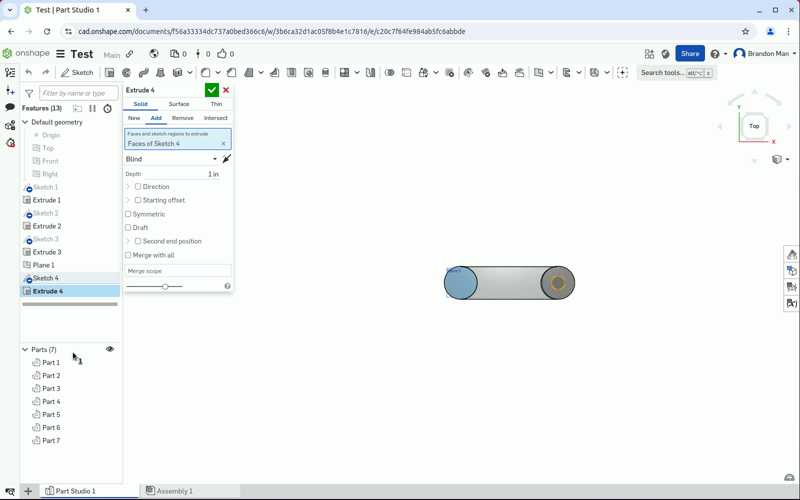
mouse_move(143, 106)
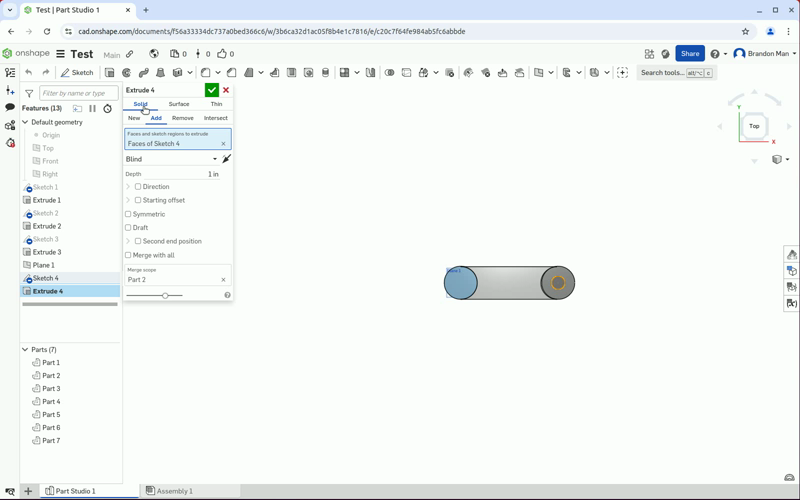
click(143, 106)
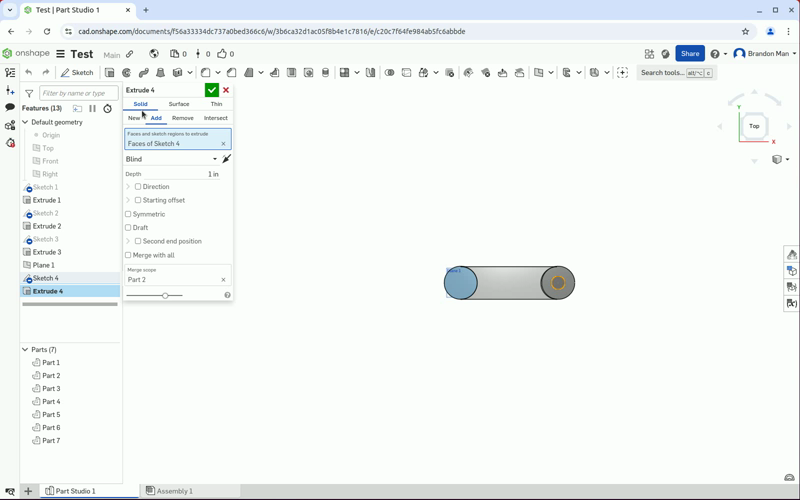
mouse_move(137, 120)
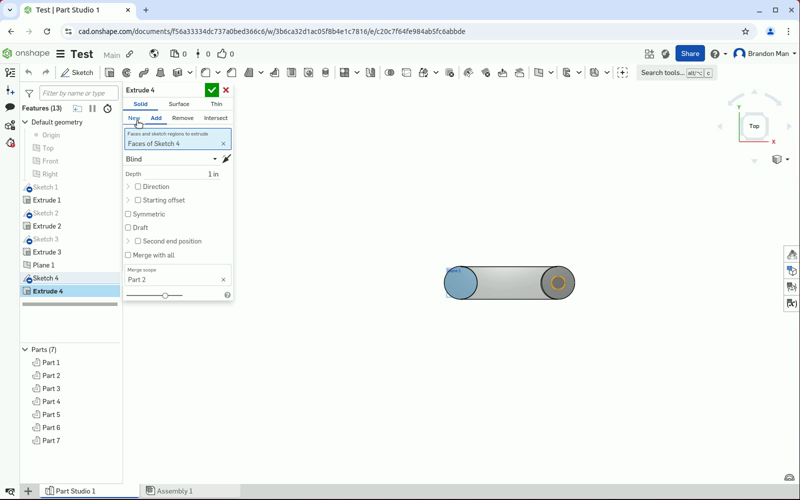
click(137, 120)
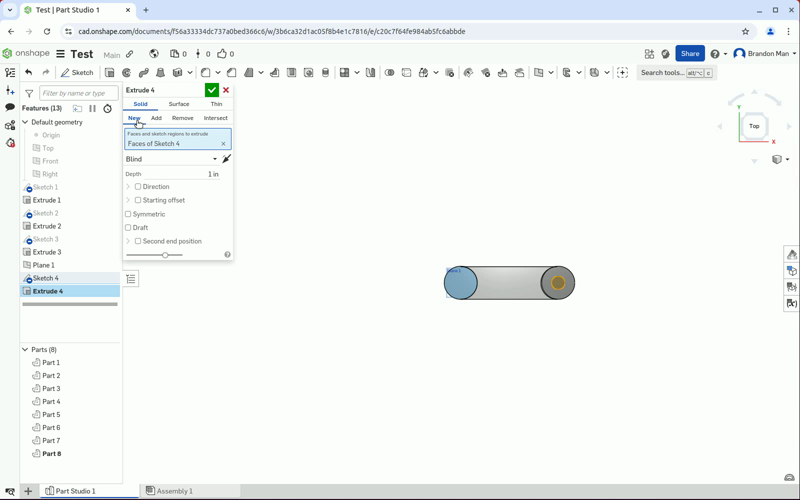
key(tab, 4)
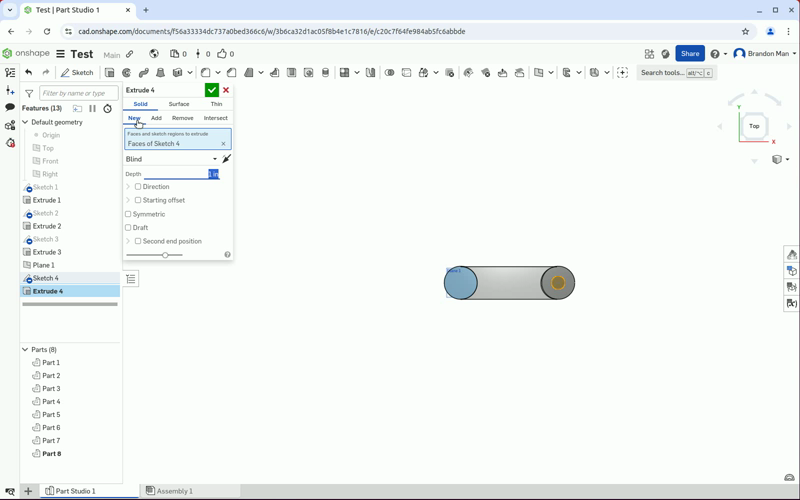
text(3.37)
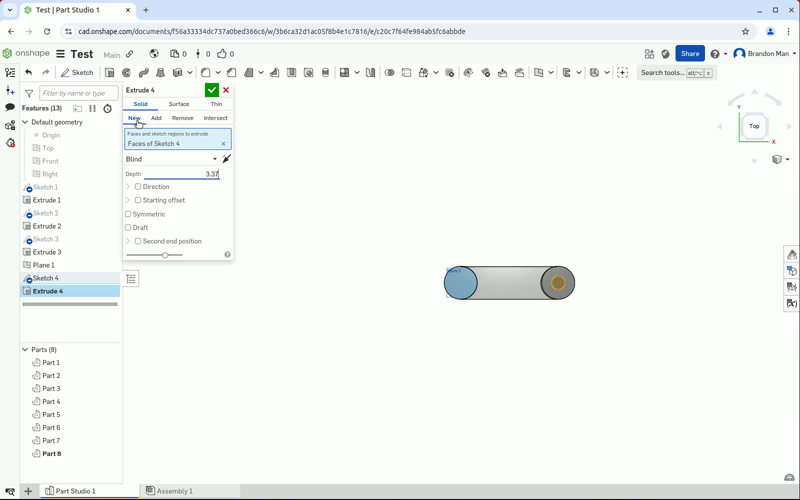
key(enter)
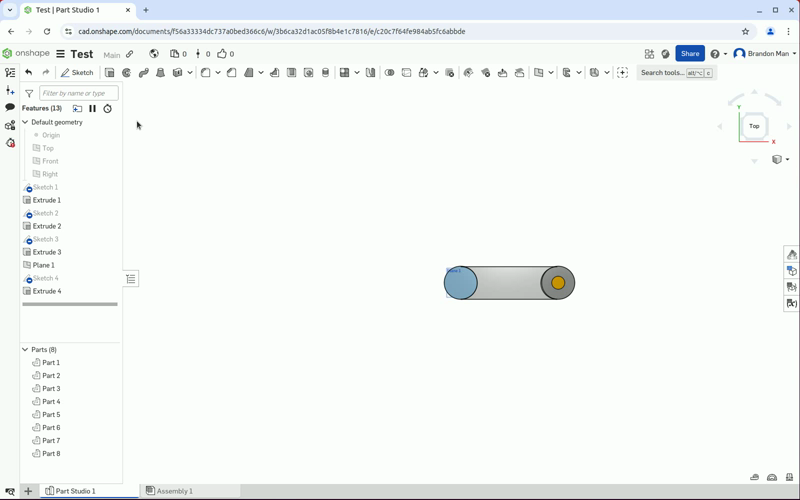
key(shift+h)
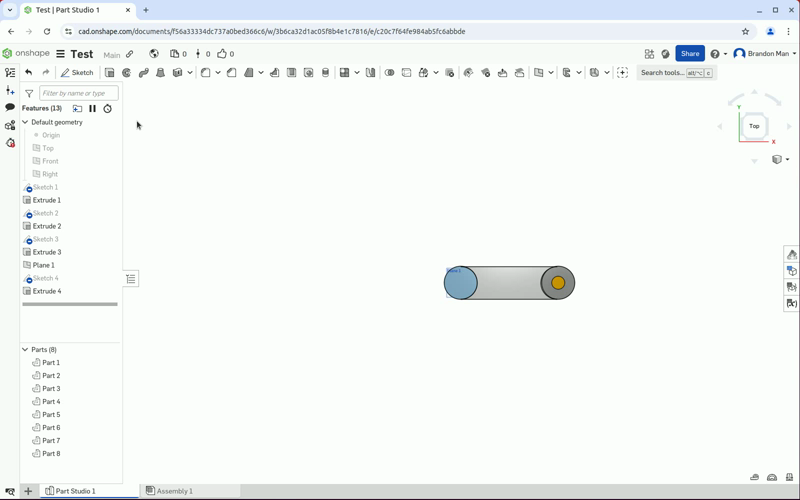
key(shift+h)
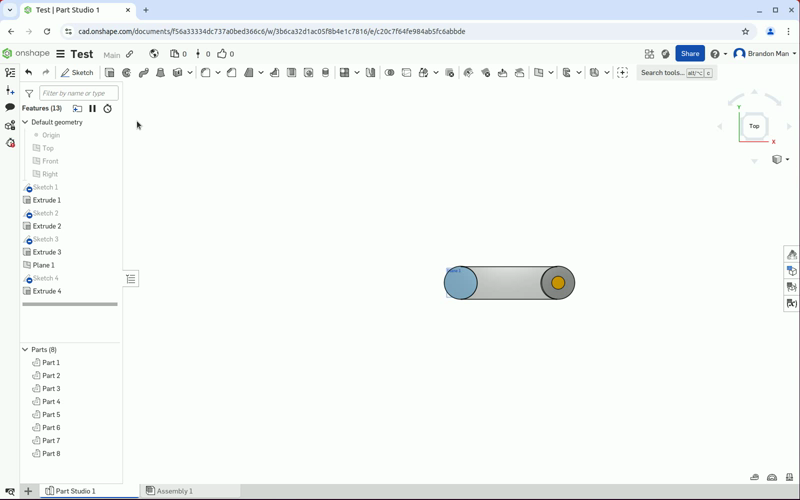
mouse_move(73, 189)
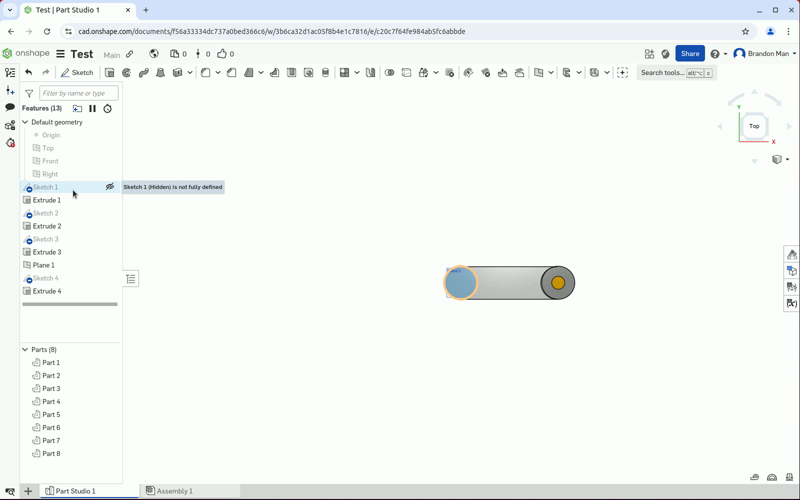
click(73, 189)
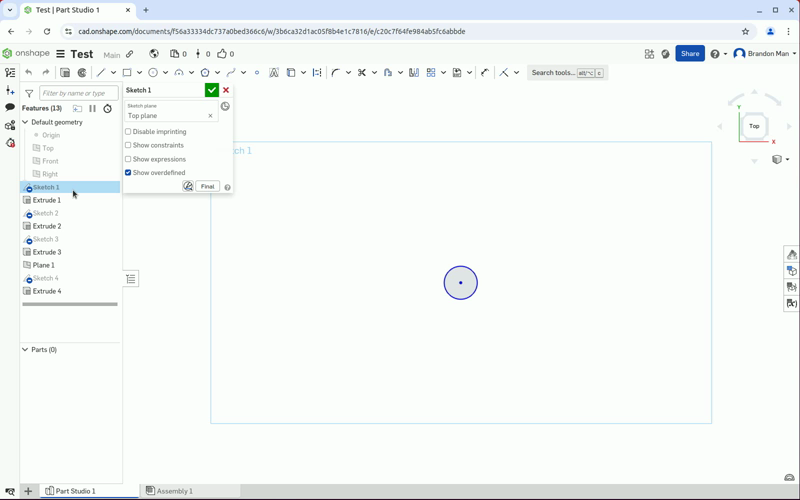
mouse_move(229, 92)
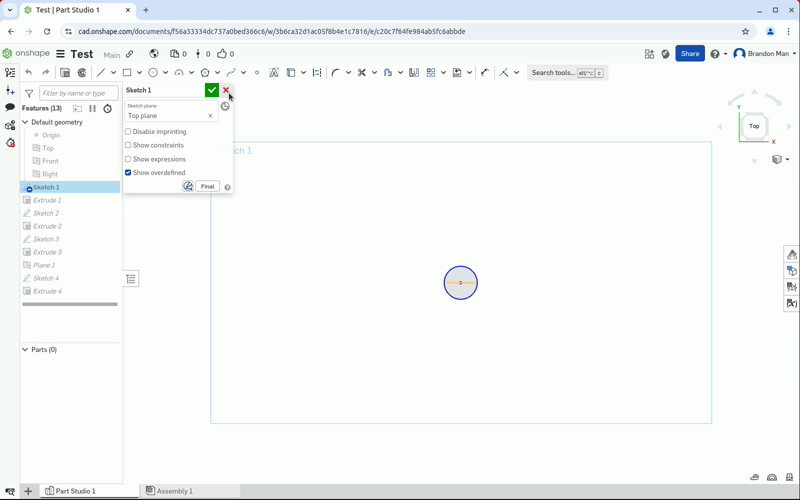
click(229, 92)
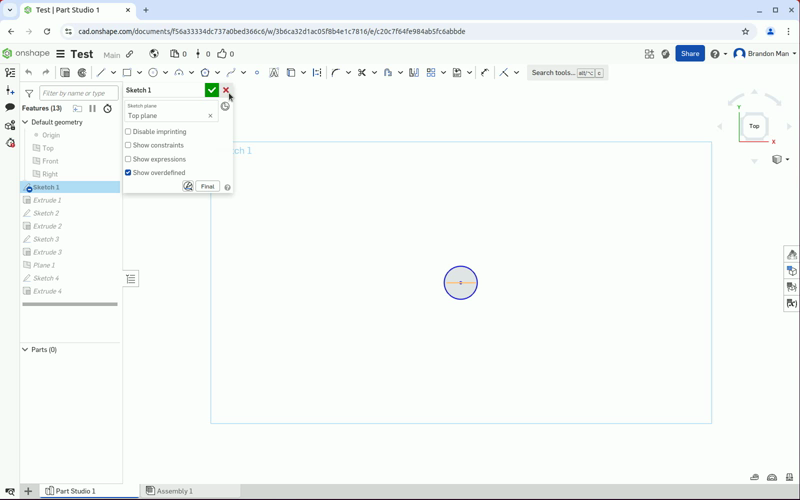
key(shift+s)
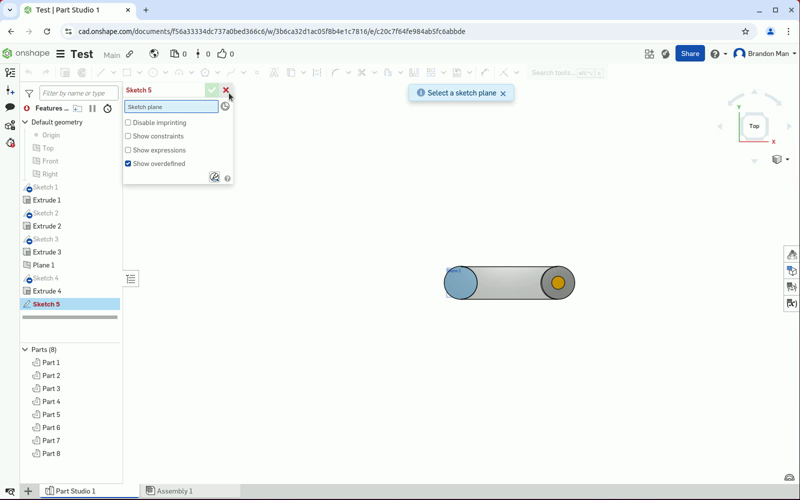
mouse_move(73, 267)
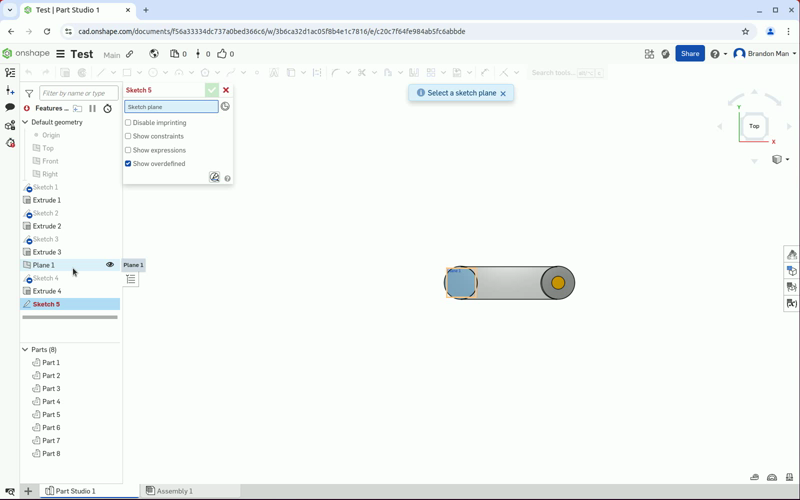
click(73, 267)
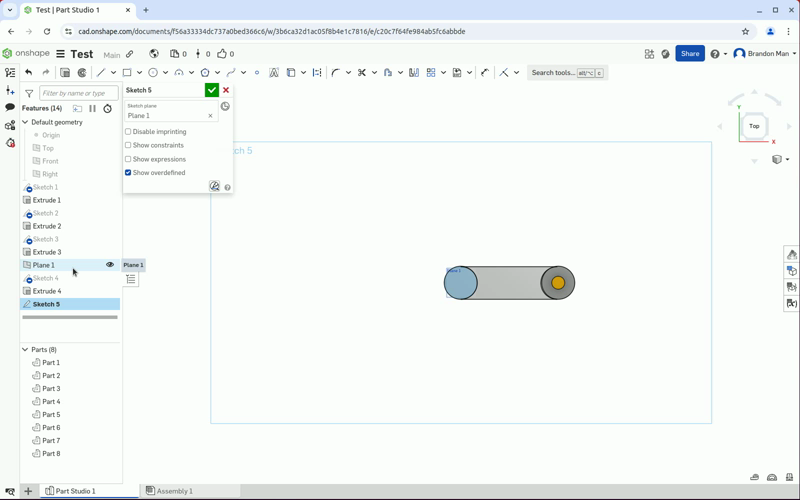
mouse_move(73, 352)
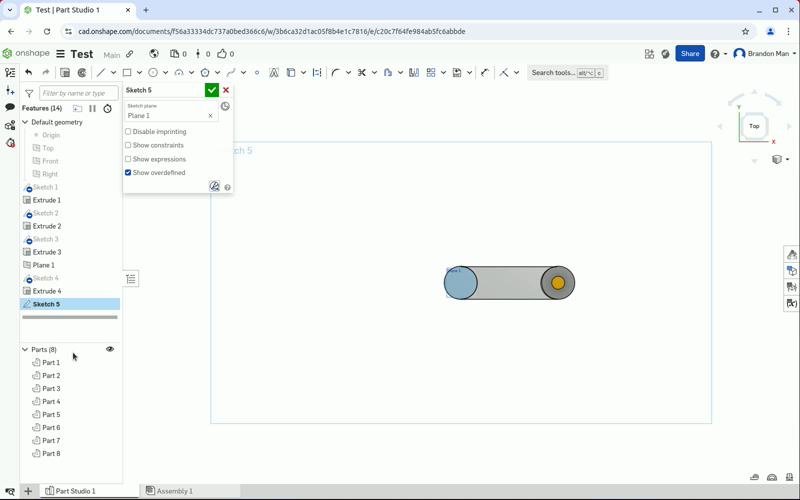
key(y)
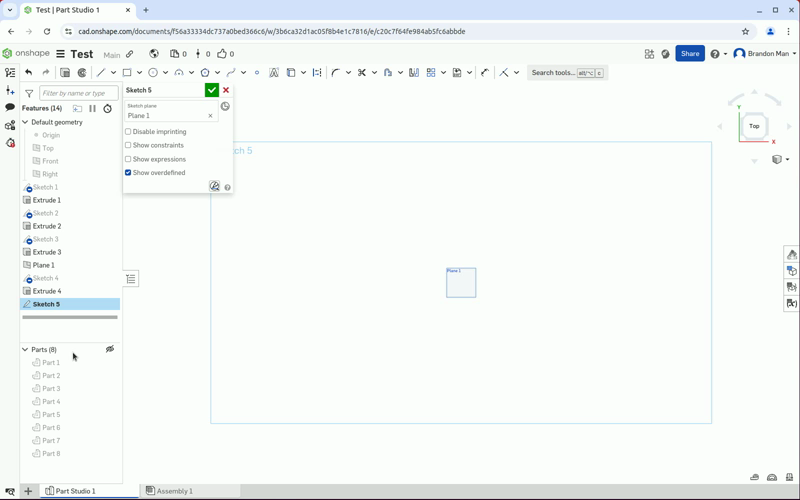
key(c)
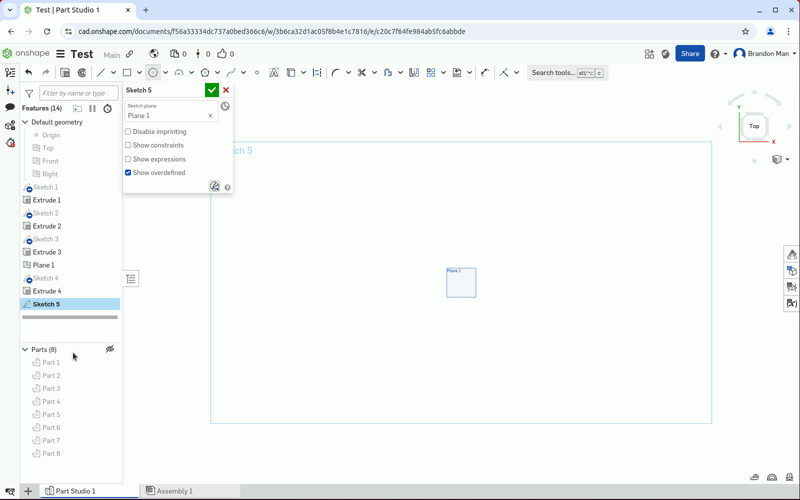
key_down(shift)
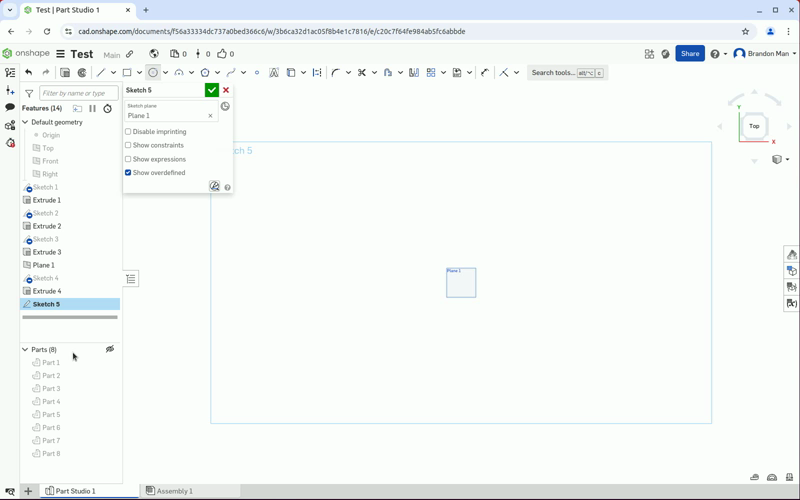
mouse_move(461, 282)
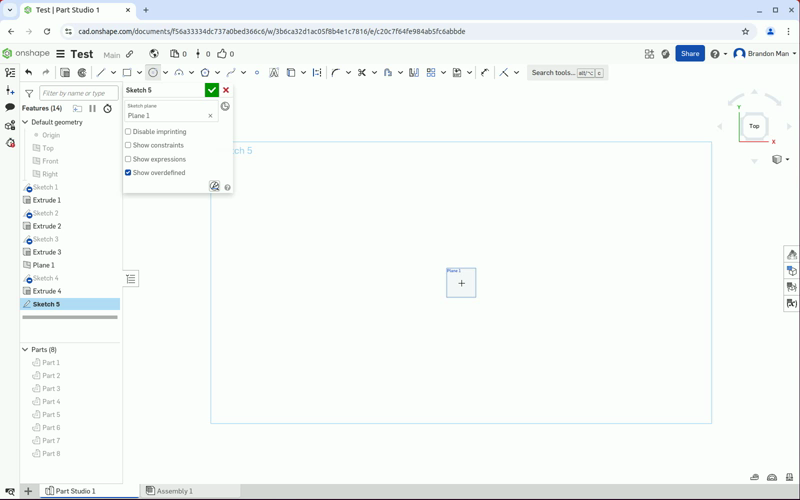
click(461, 282)
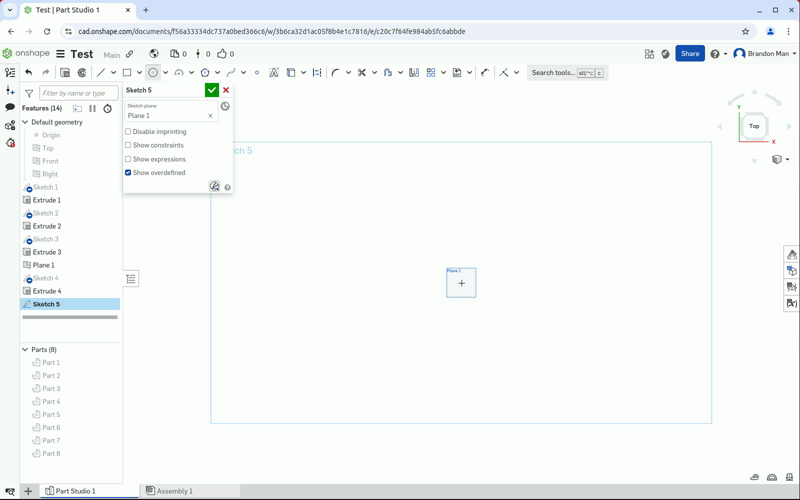
key_up(shift)
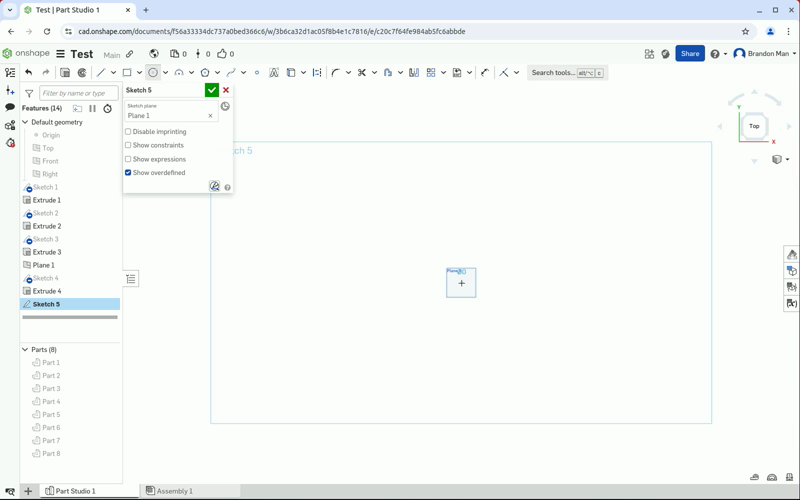
mouse_move(468, 282)
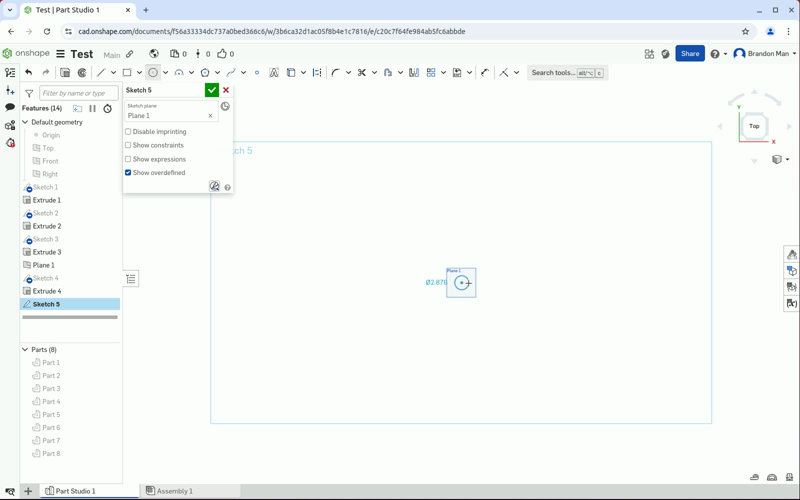
click(468, 282)
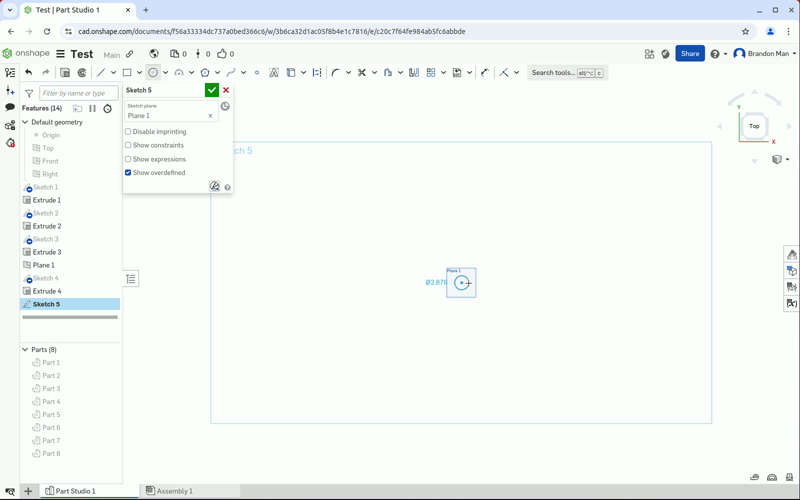
key(esc)
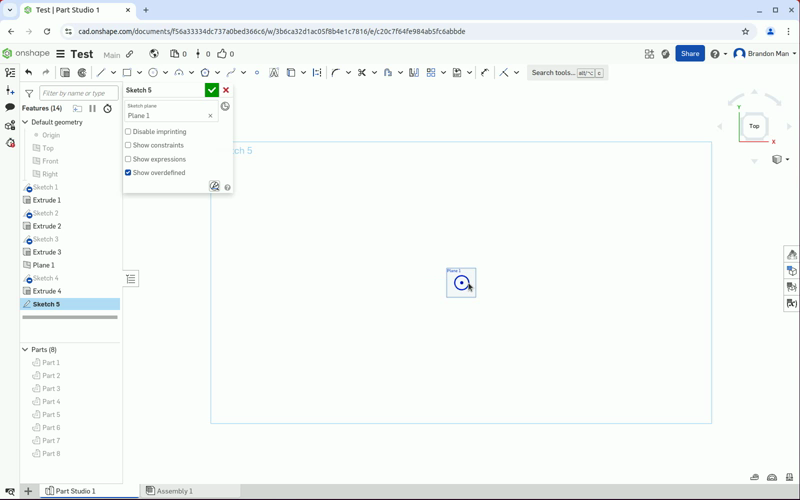
mouse_move(462, 281)
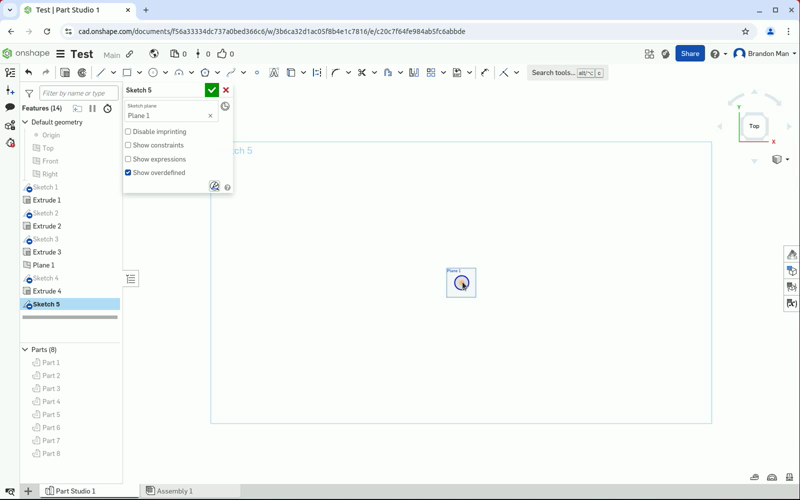
scroll(6)
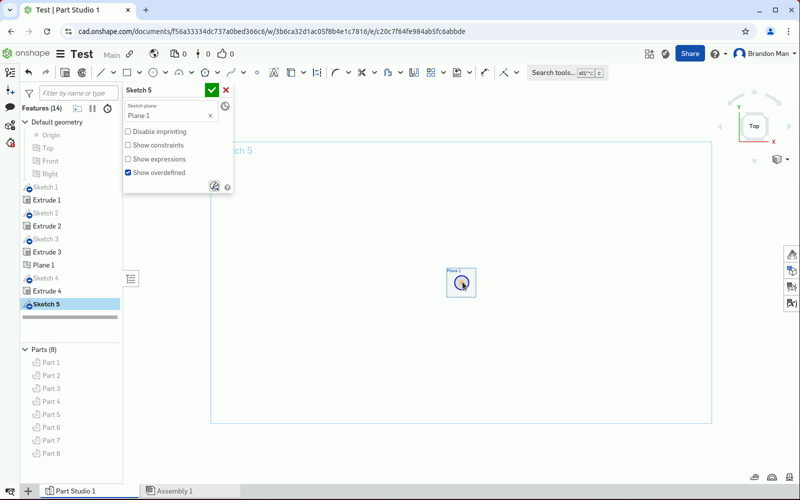
scroll(6)
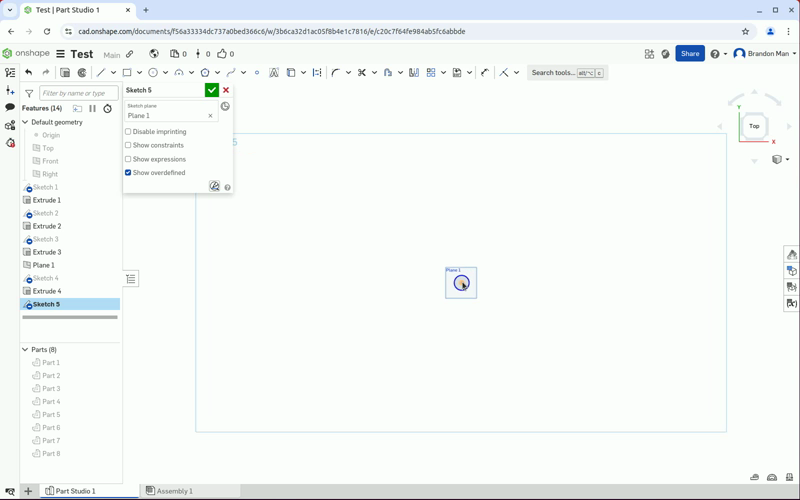
scroll(6)
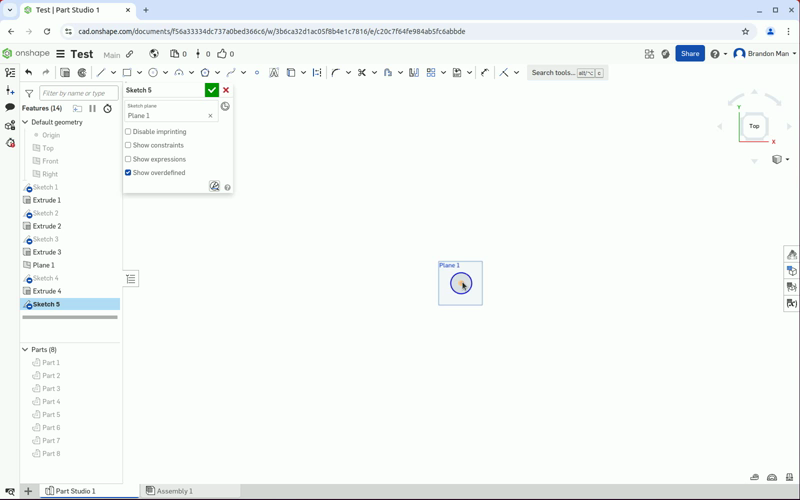
scroll(6)
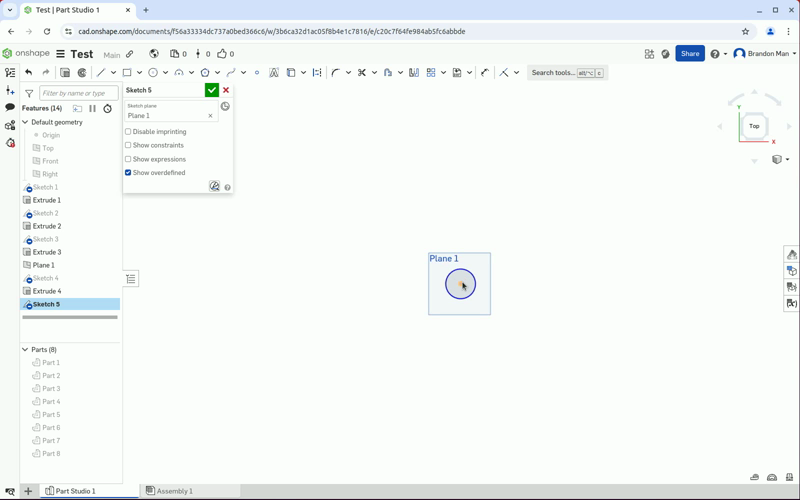
scroll(6)
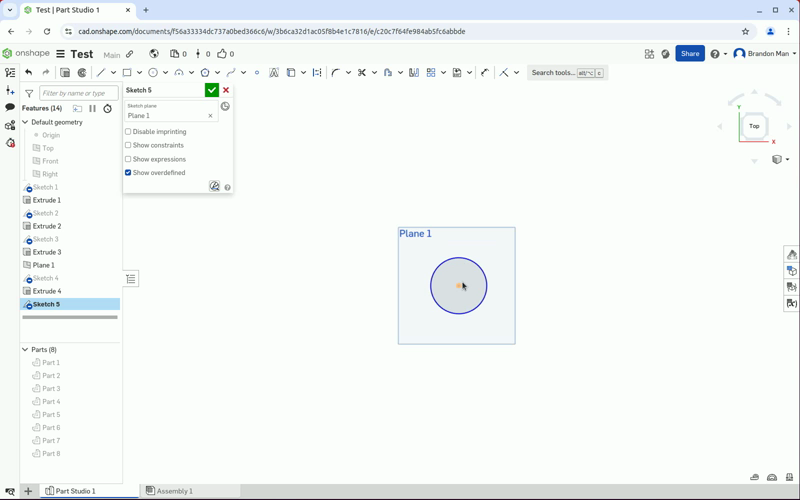
scroll(6)
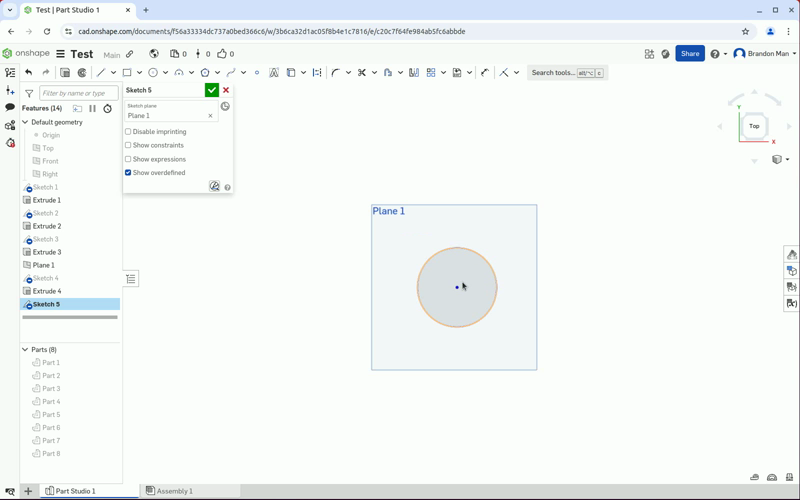
scroll(6)
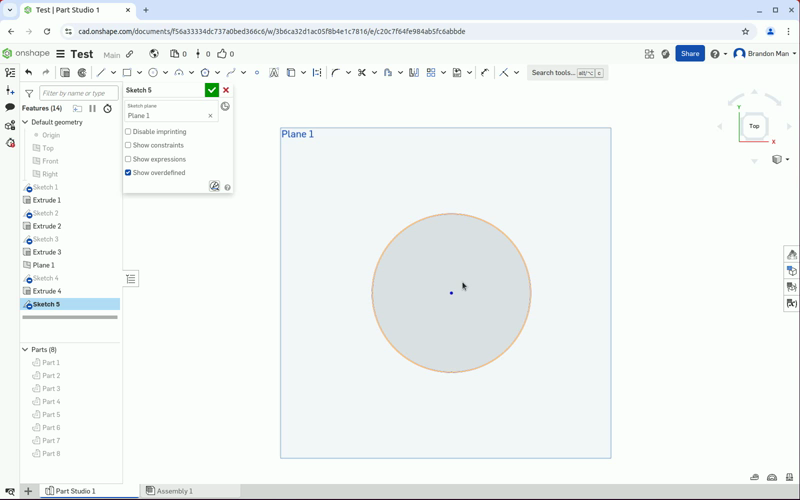
click(462, 281)
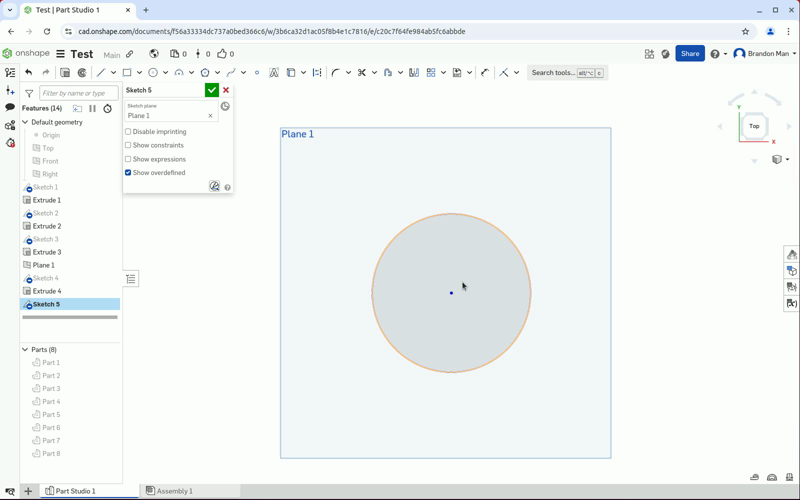
scroll(-6)
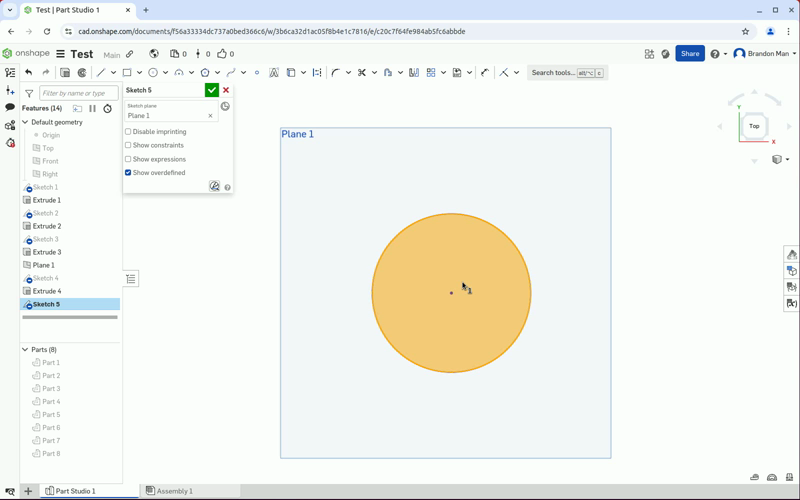
scroll(-6)
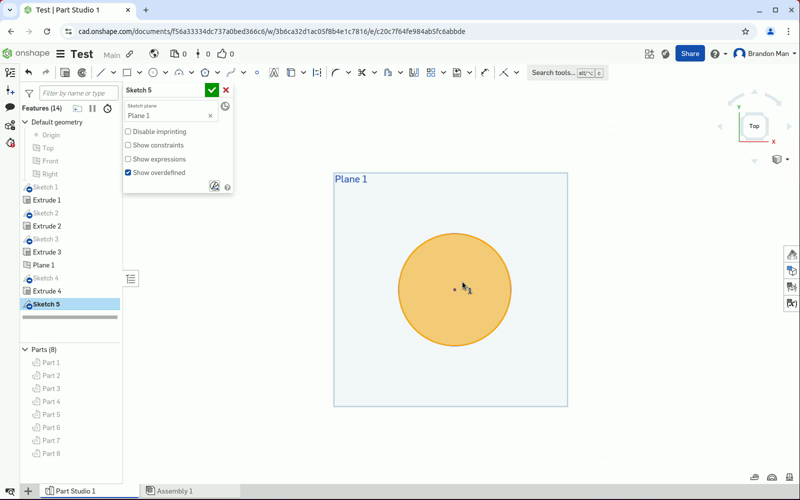
scroll(-6)
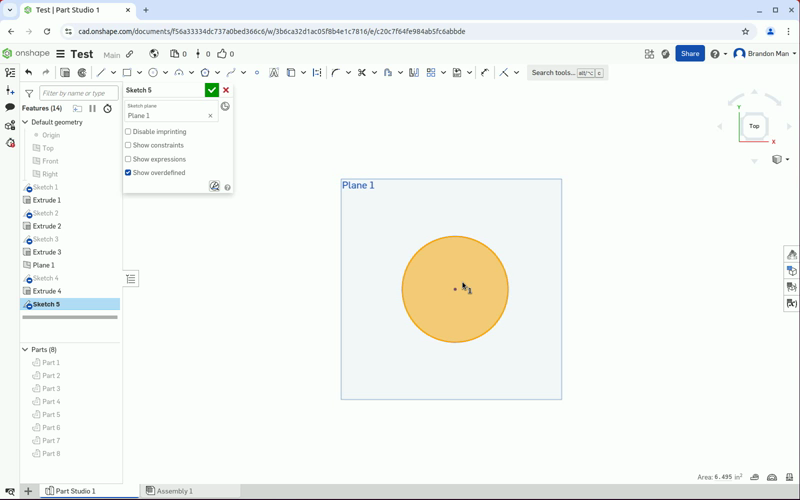
scroll(-6)
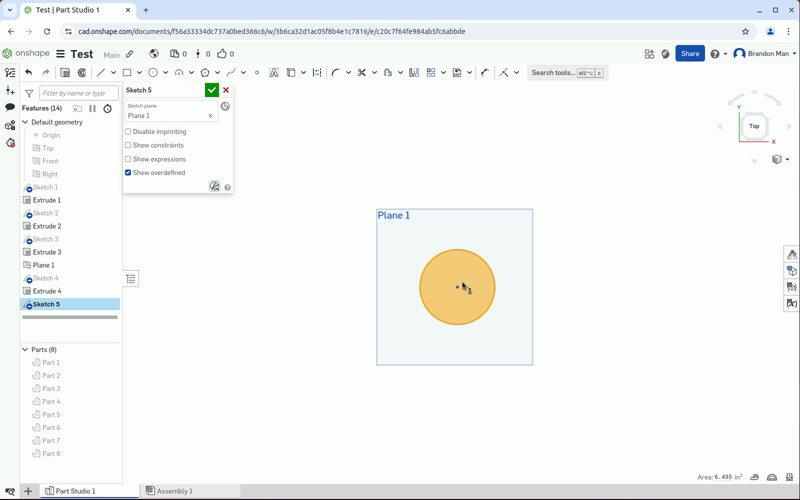
scroll(-6)
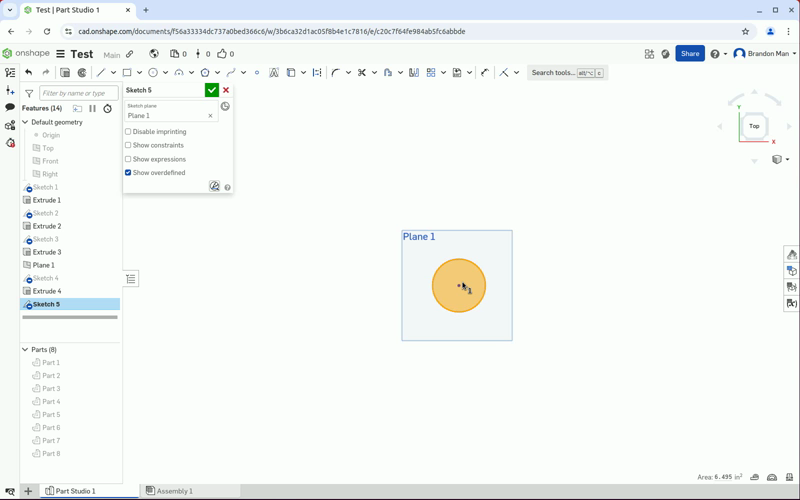
scroll(-6)
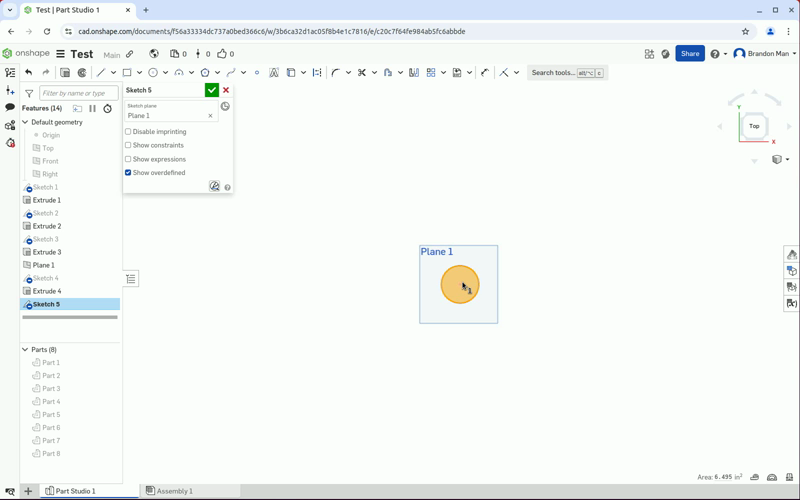
scroll(-6)
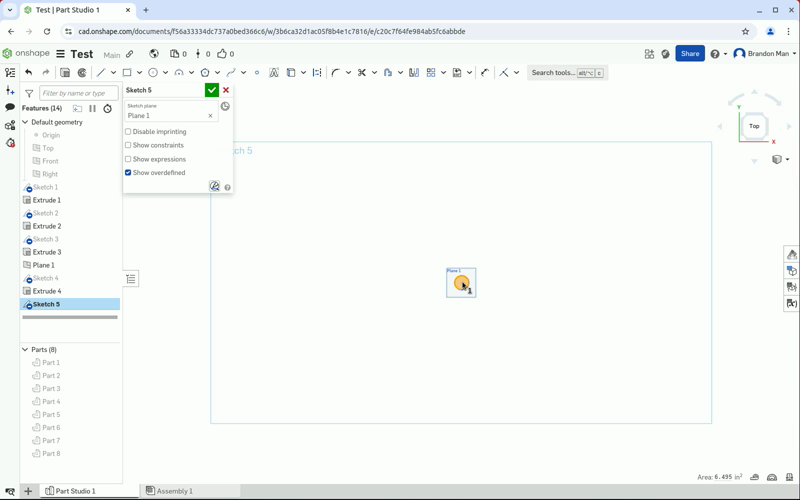
mouse_move(73, 352)
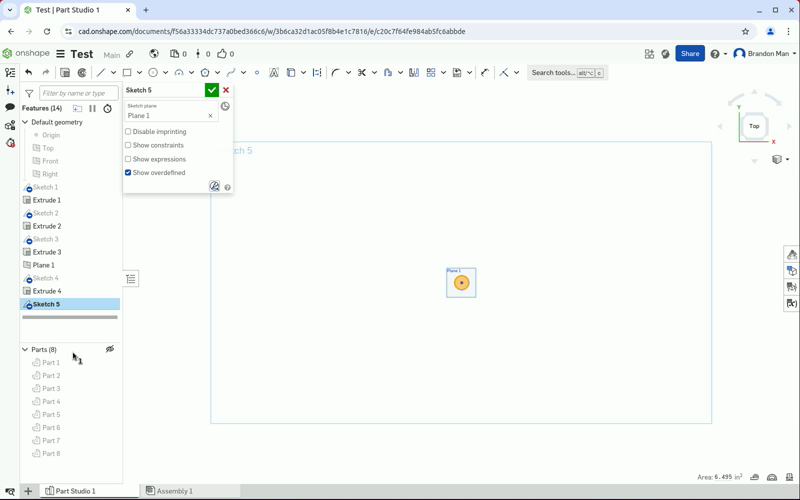
key(shift+y)
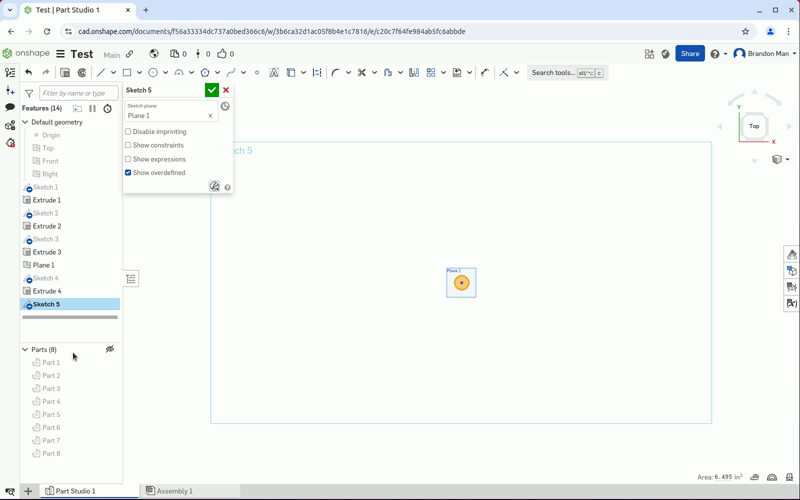
key(shift+e)
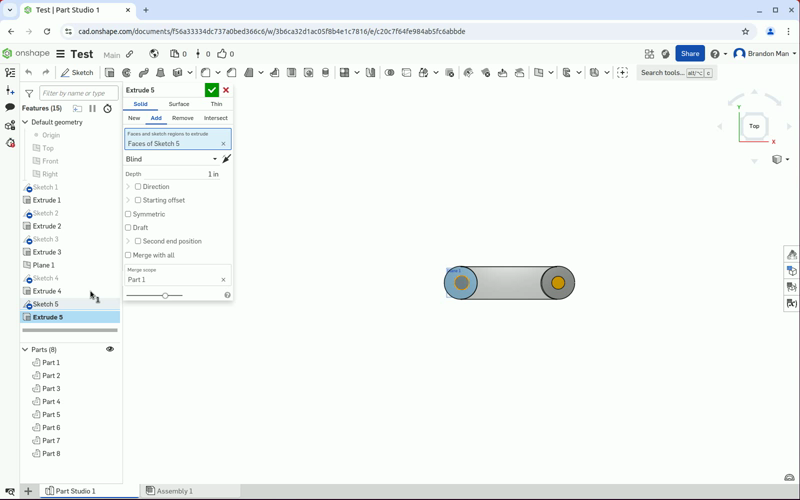
mouse_move(143, 106)
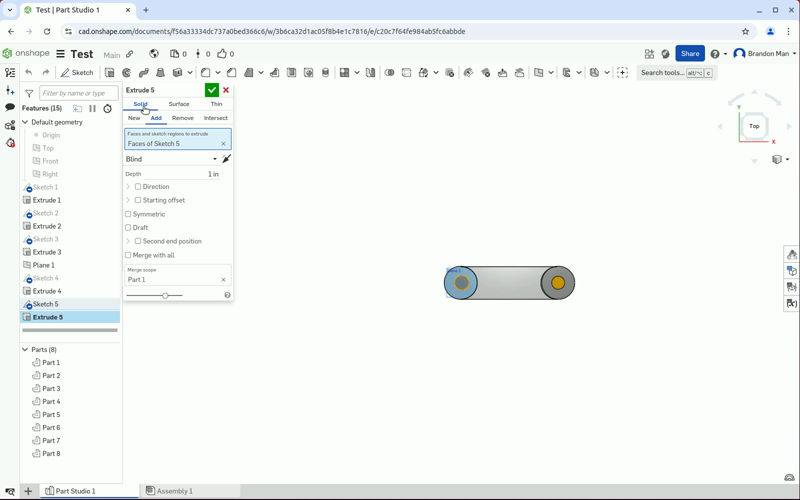
click(143, 106)
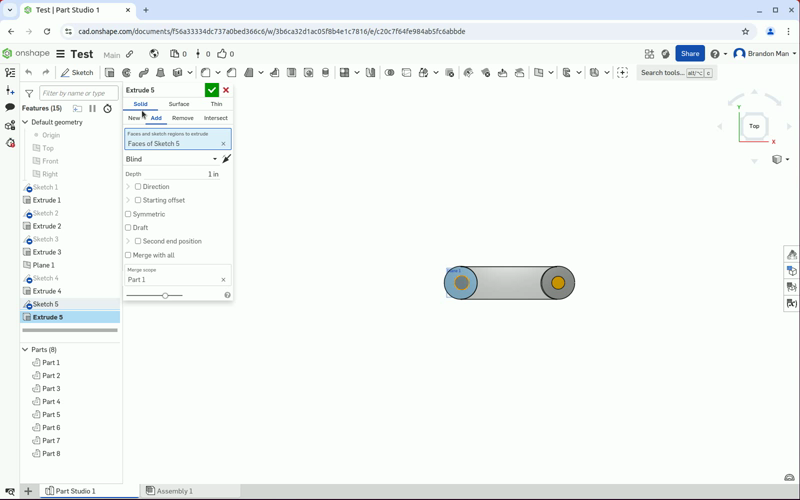
mouse_move(137, 120)
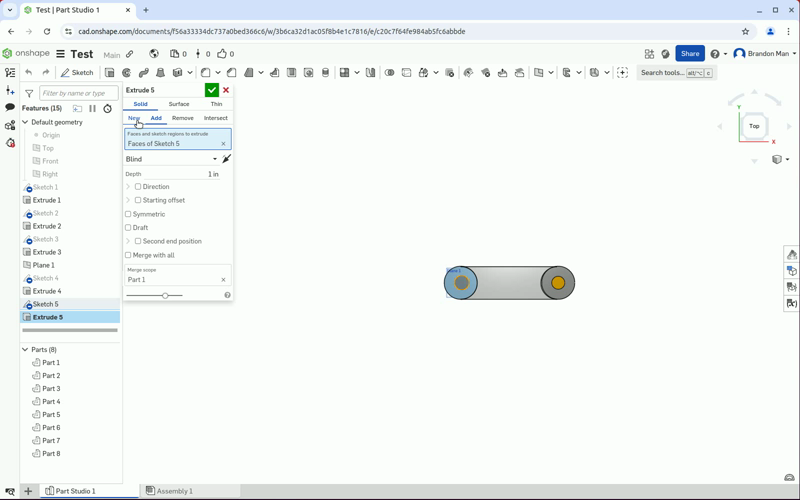
click(137, 120)
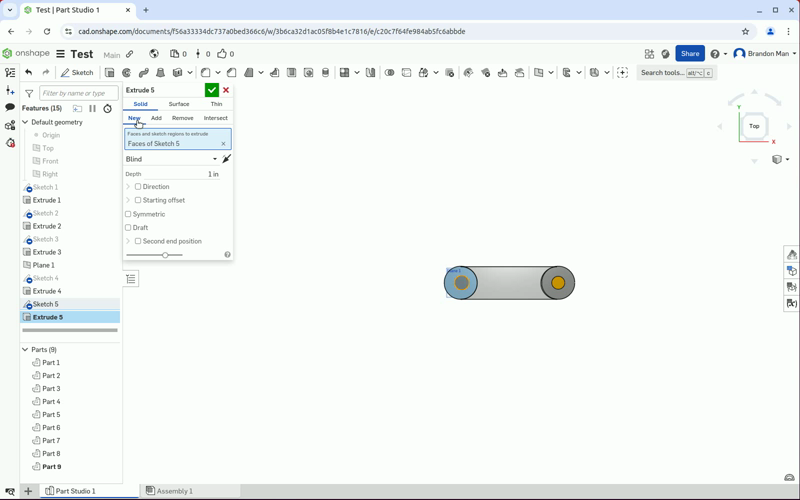
key(tab, 4)
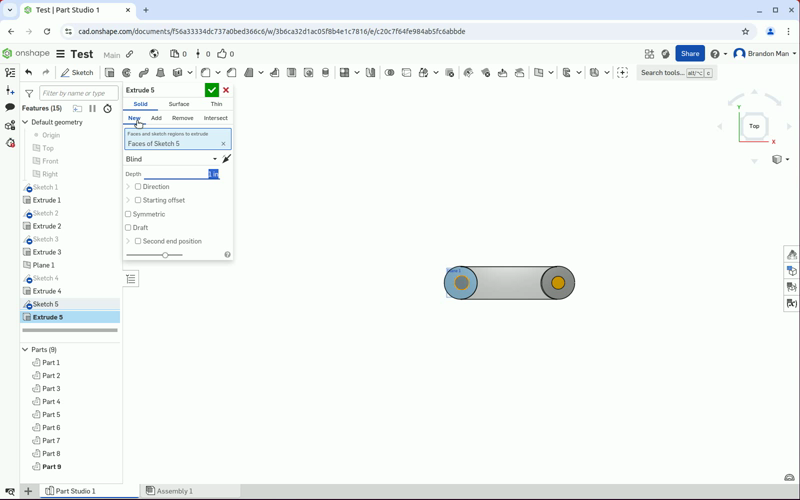
text(3.37)
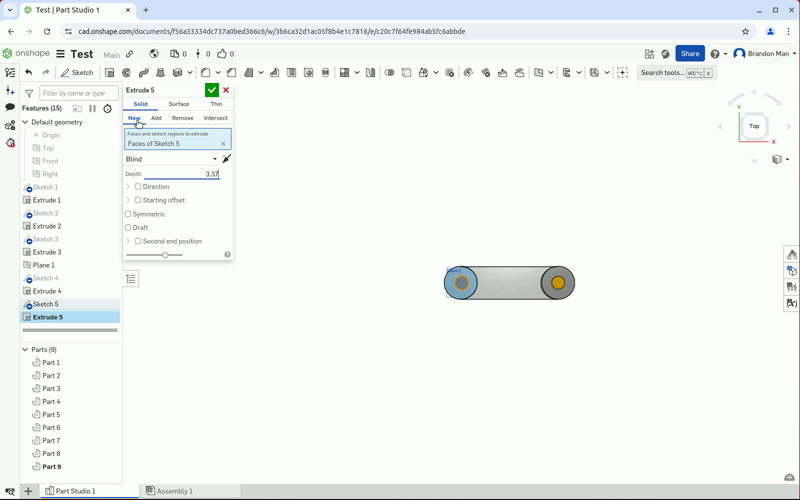
key(enter)
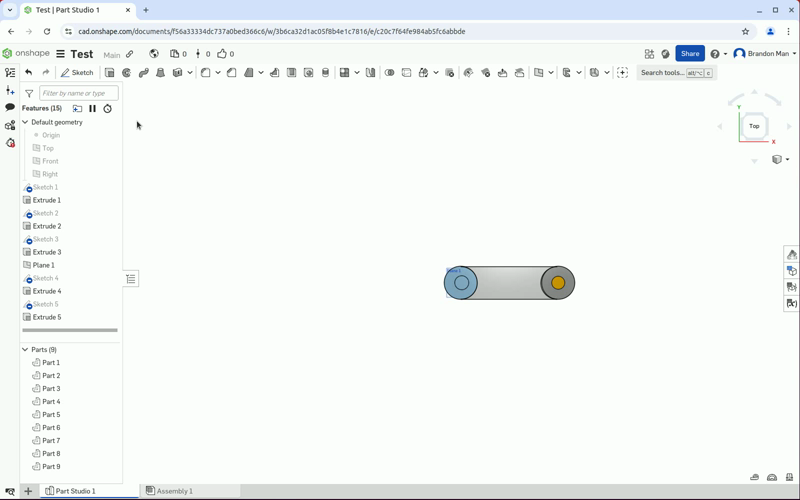
key(shift+h)
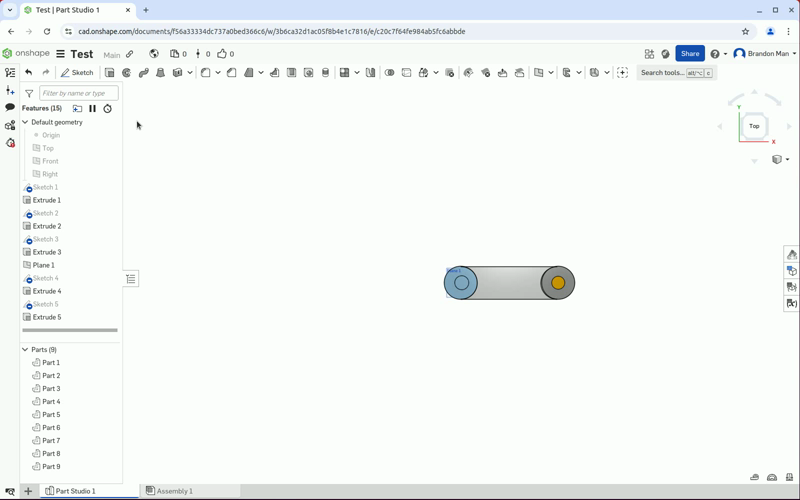
key(shift+h)
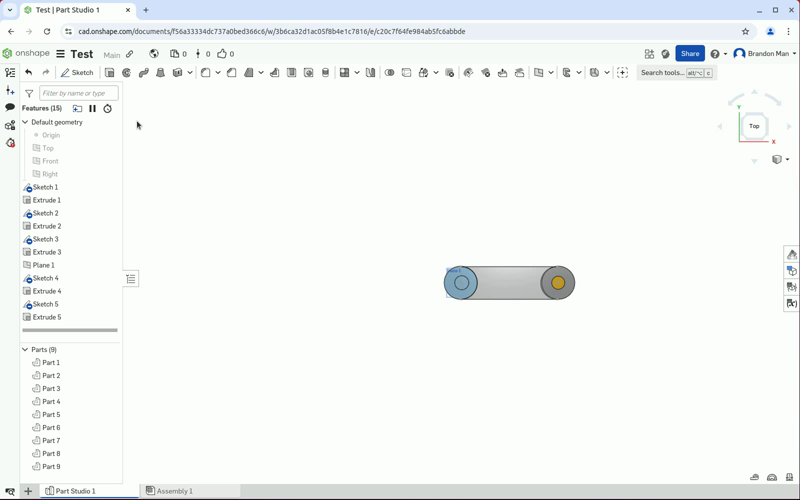
key(shift+7)
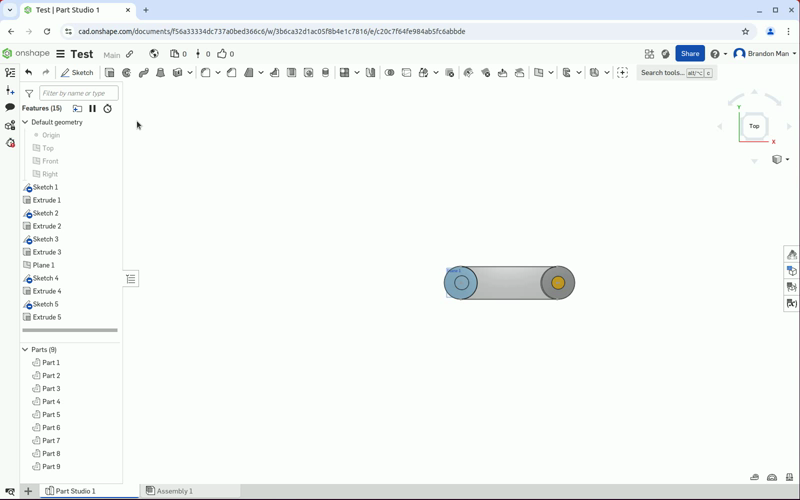
key(up, 3)
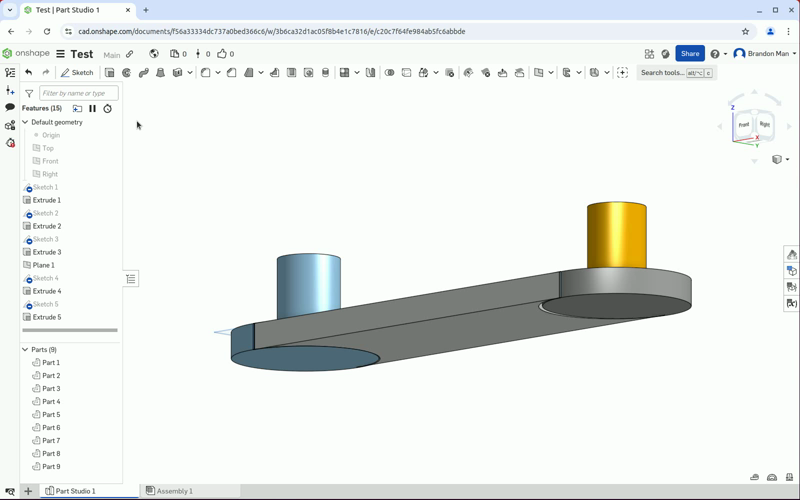
key(left, 3)
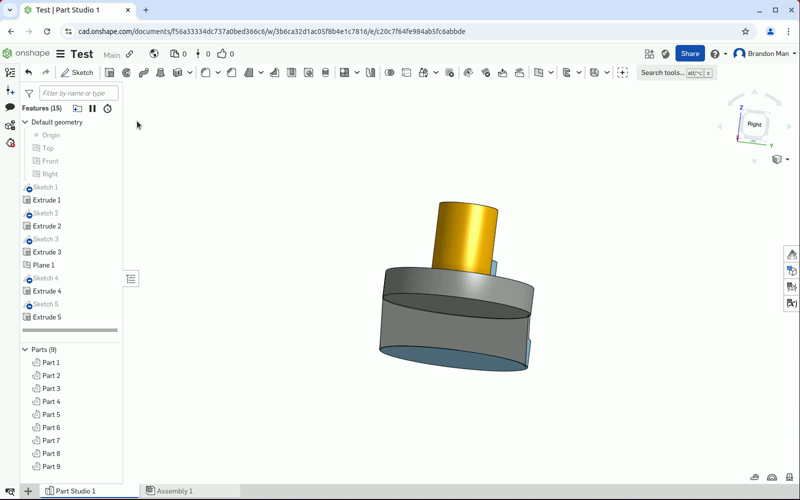
key(right, 3)
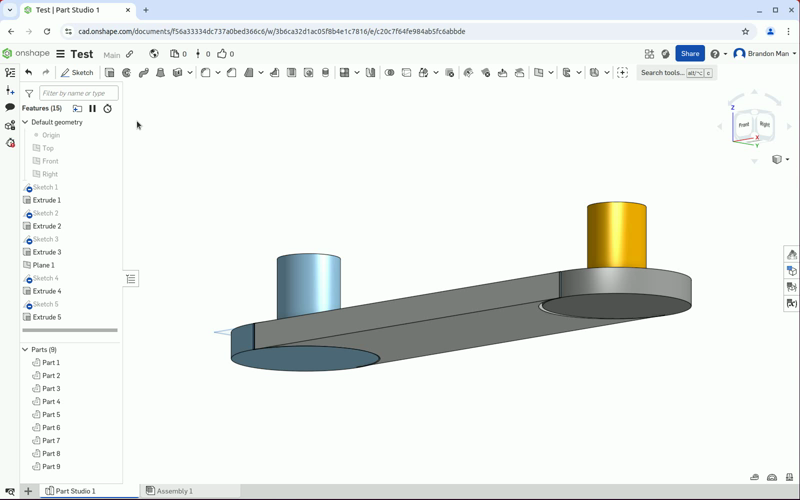
key(down, 3)
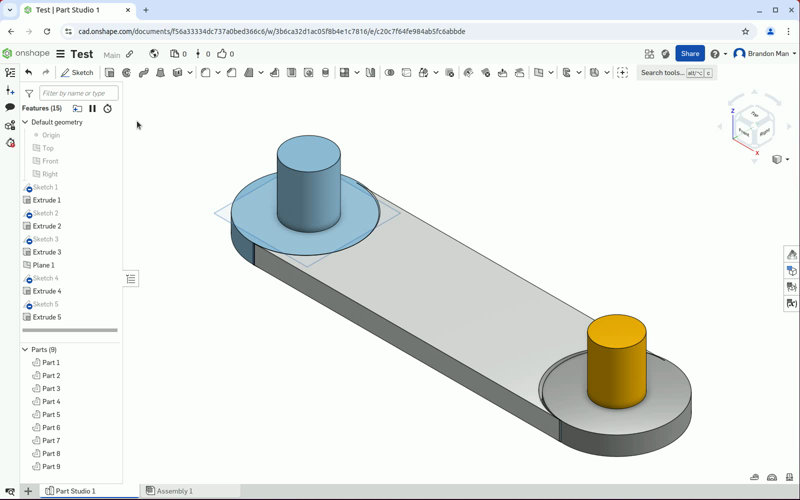
mouse_move(73, 189)
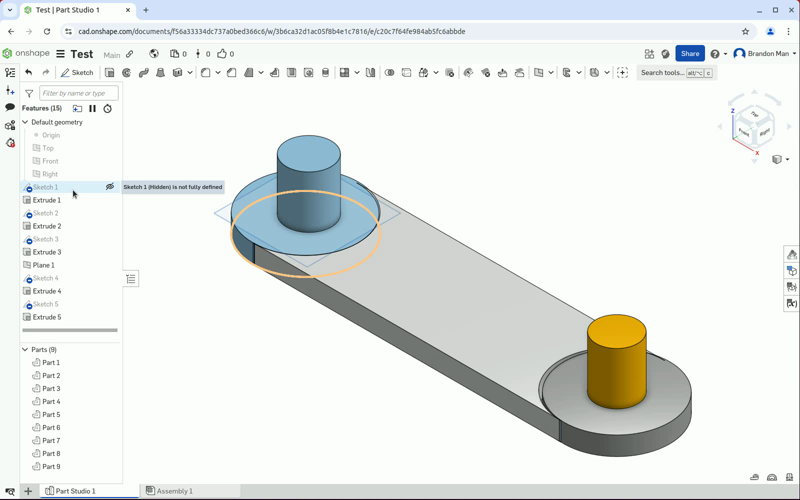
click(73, 189)